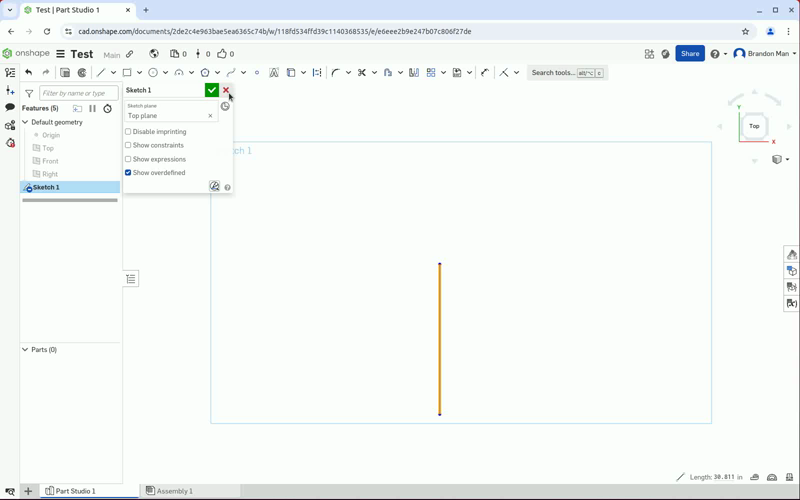
key(shift+h)
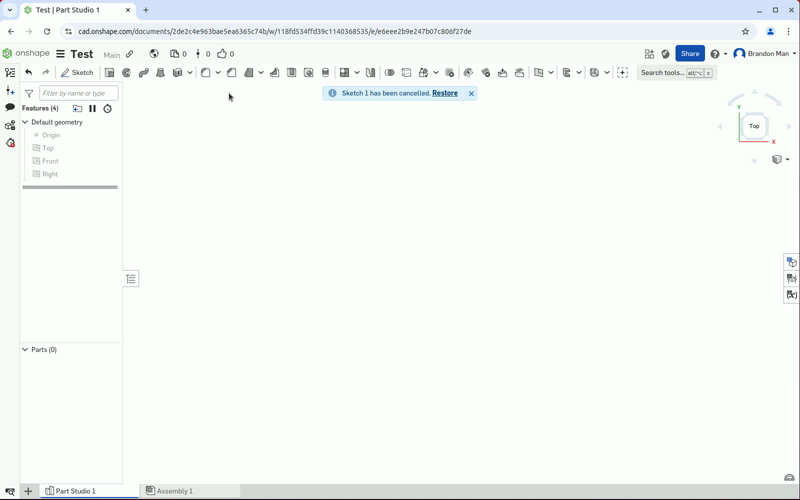
mouse_move(73, 352)
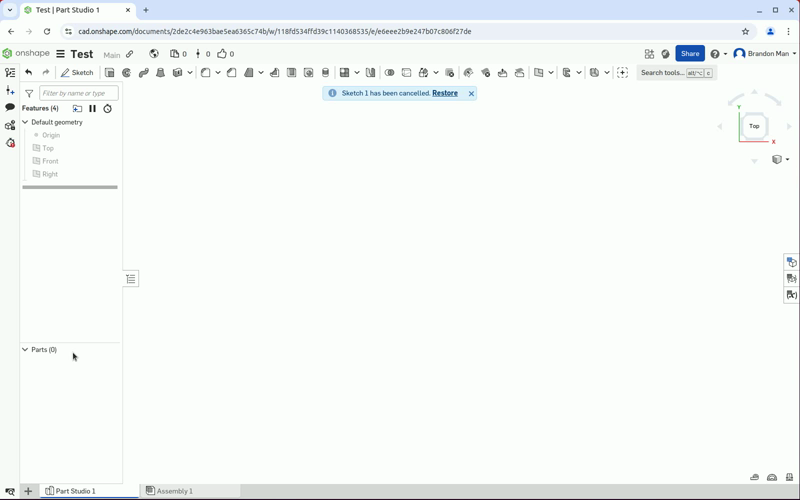
key(y)
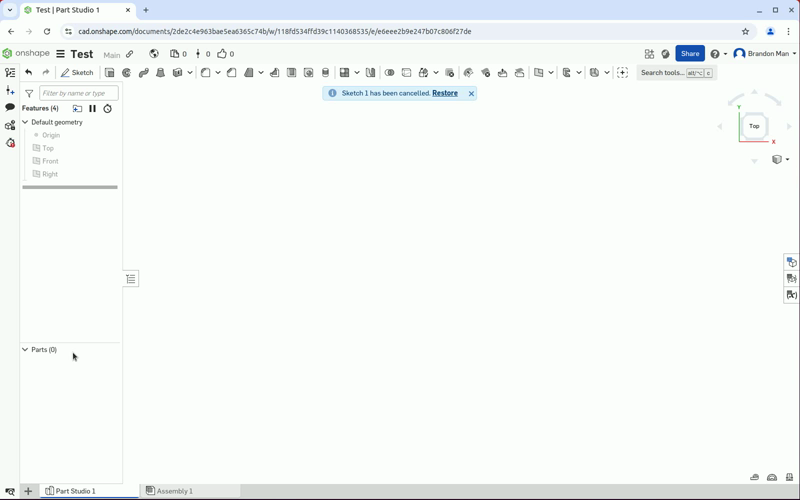
key(shift+p)
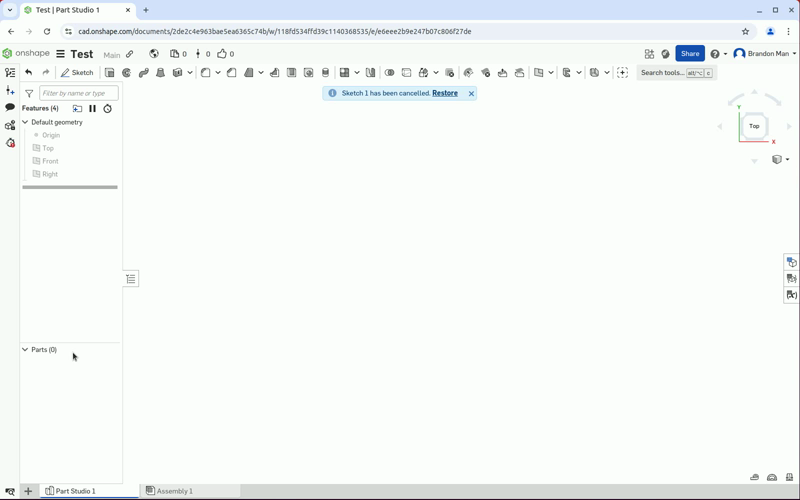
key(space)
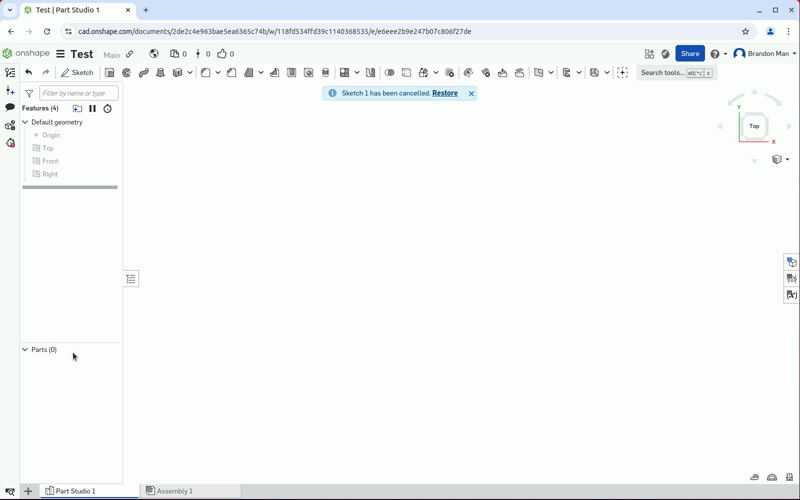
key_down(shift)
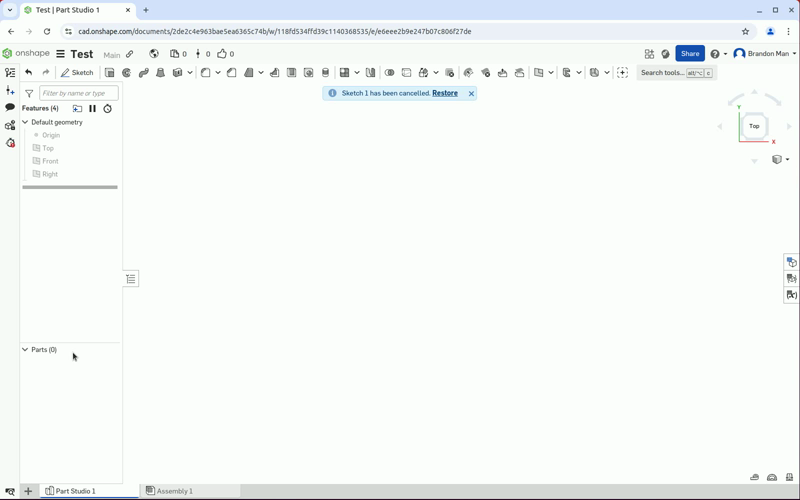
key(up)
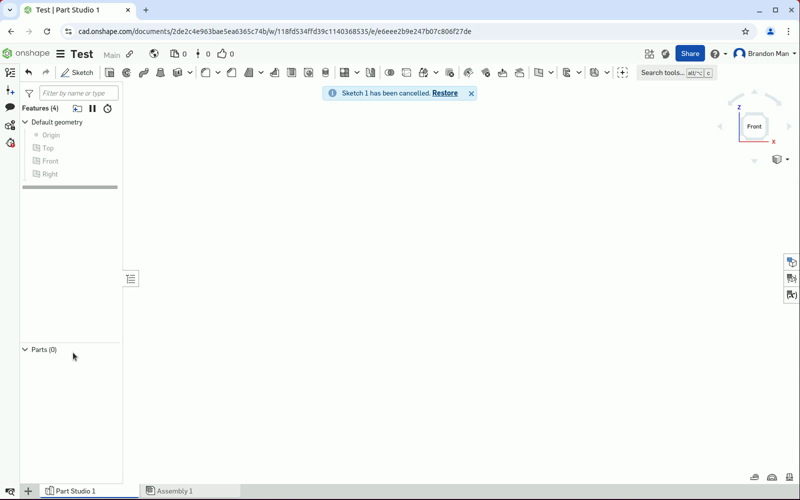
key_up(shift)
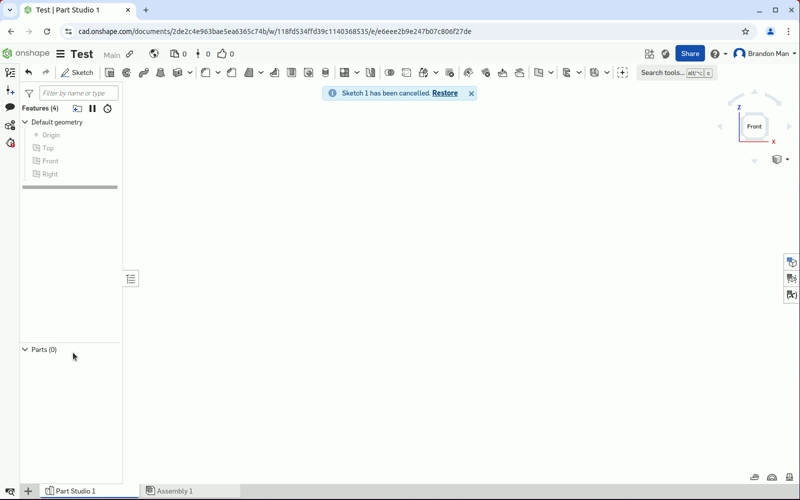
mouse_move(73, 352)
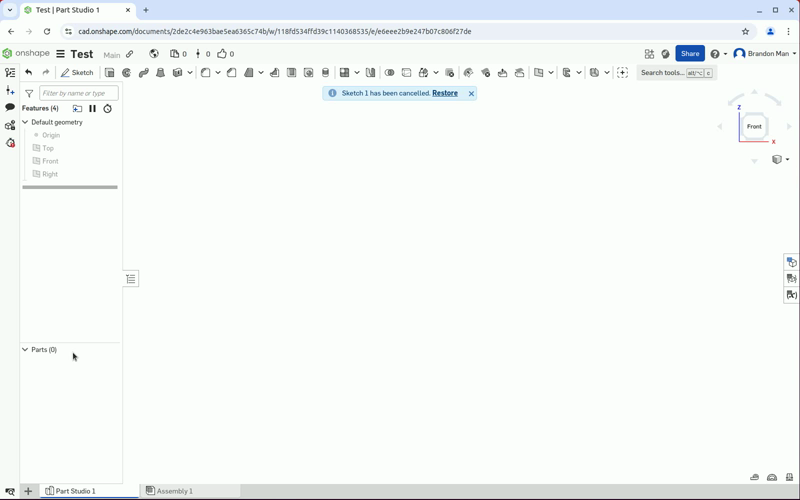
key(shift+y)
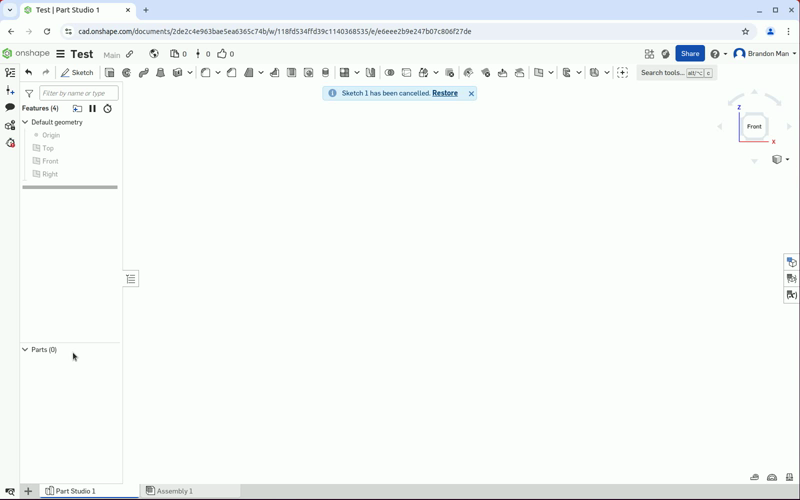
key(shift+s)
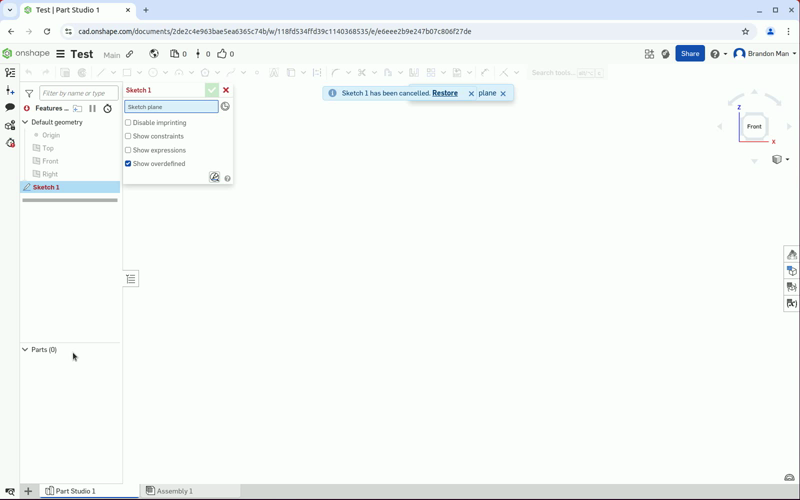
mouse_move(73, 163)
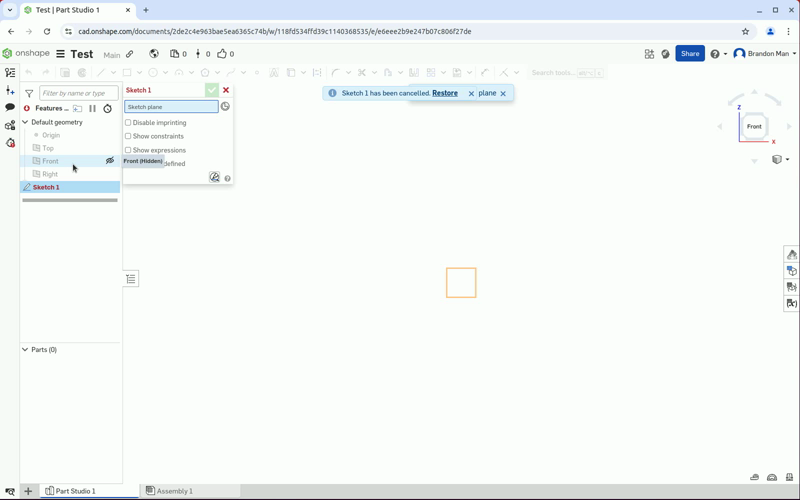
click(73, 163)
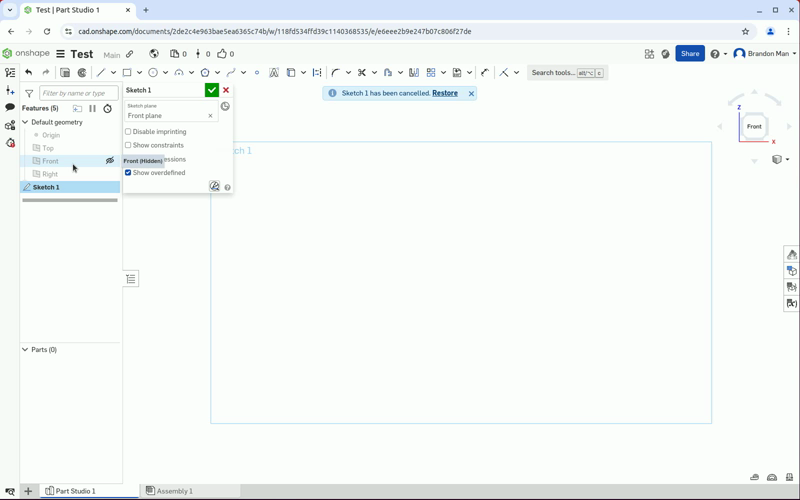
mouse_move(73, 352)
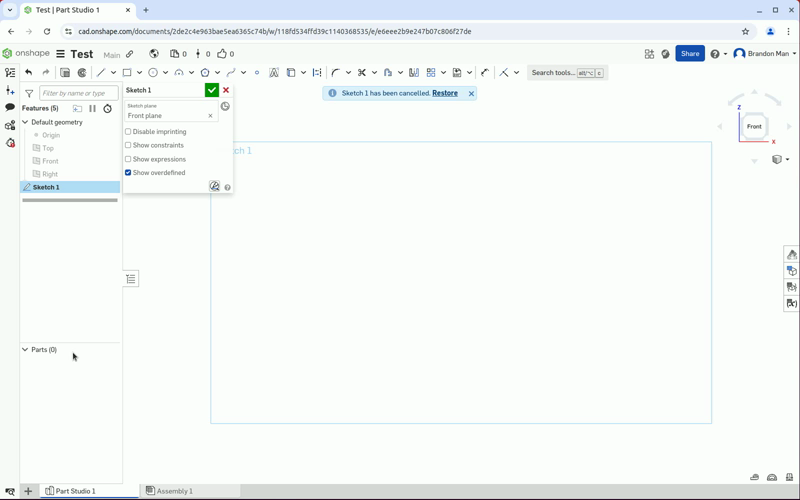
key(y)
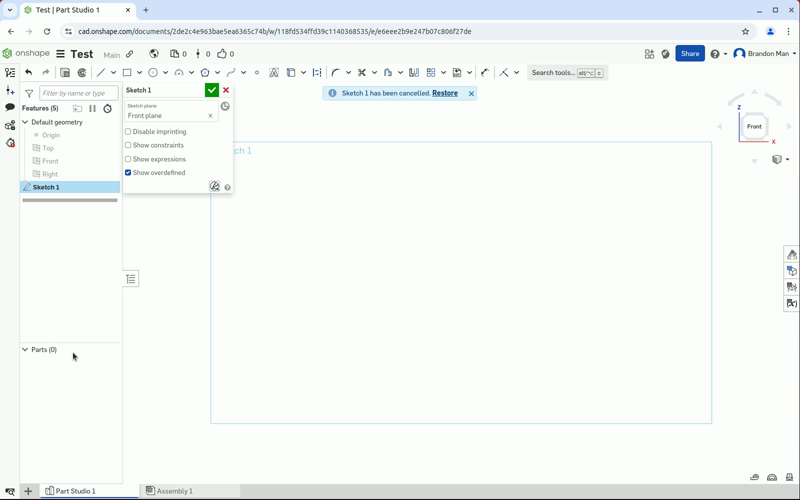
key(a)
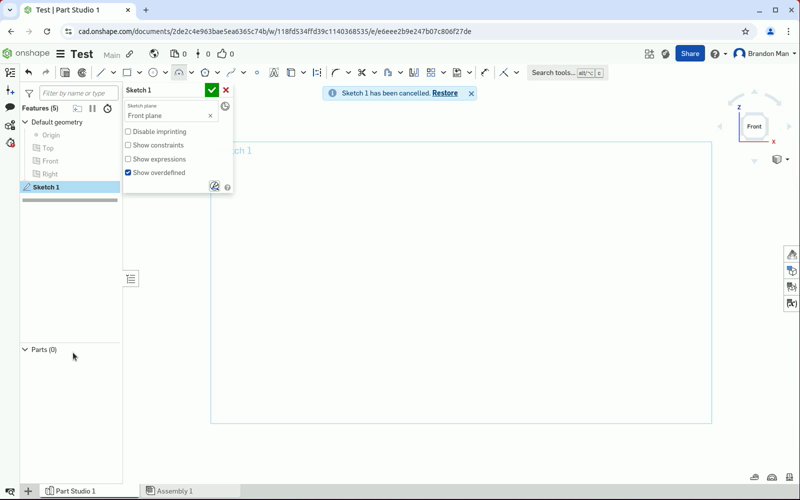
key_down(shift)
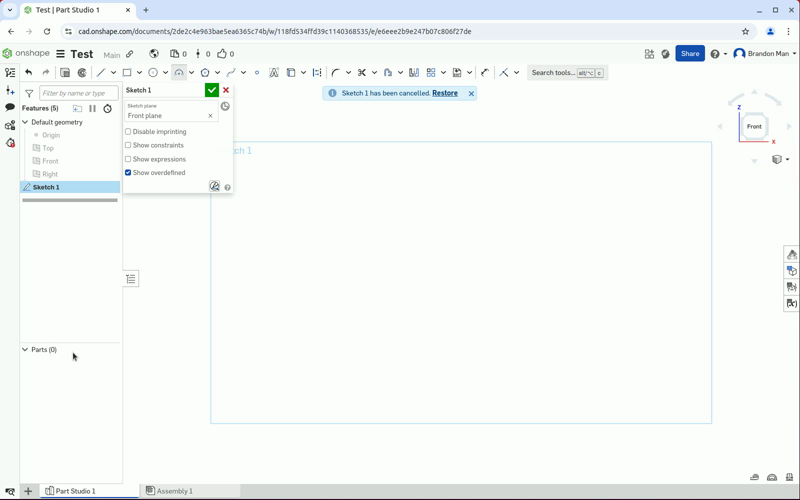
mouse_move(366, 294)
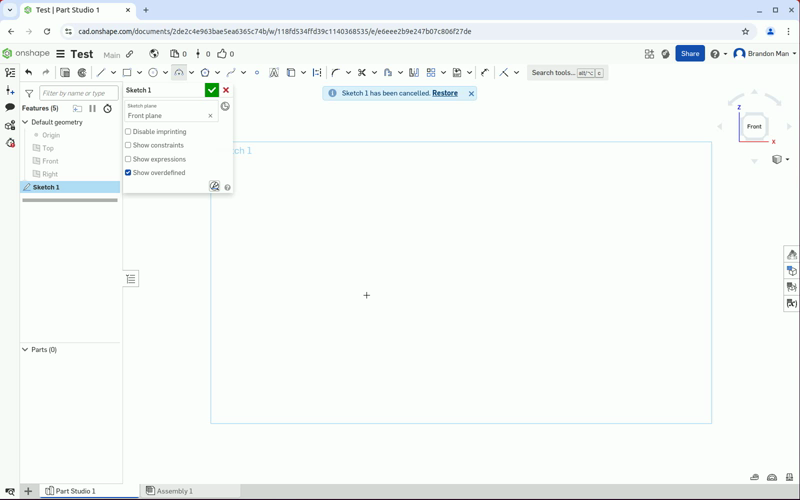
click(366, 294)
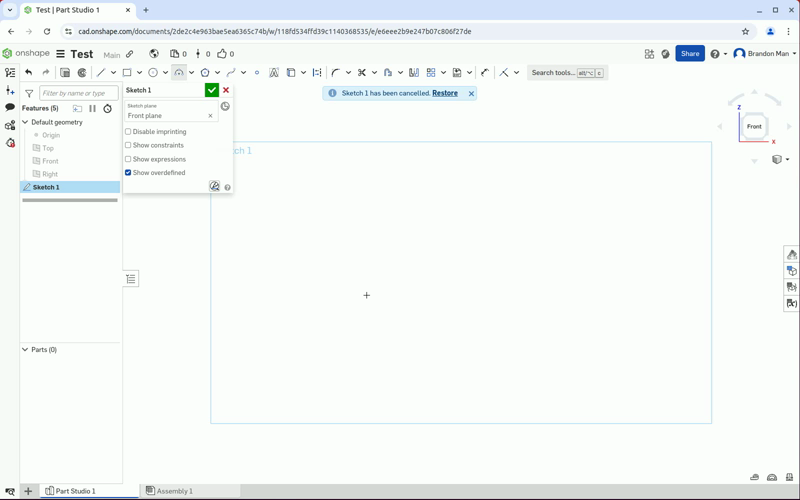
key_up(shift)
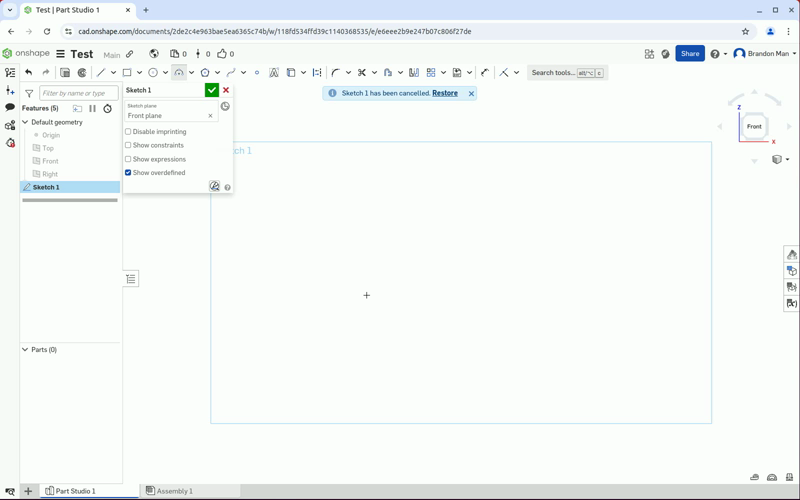
key_down(shift)
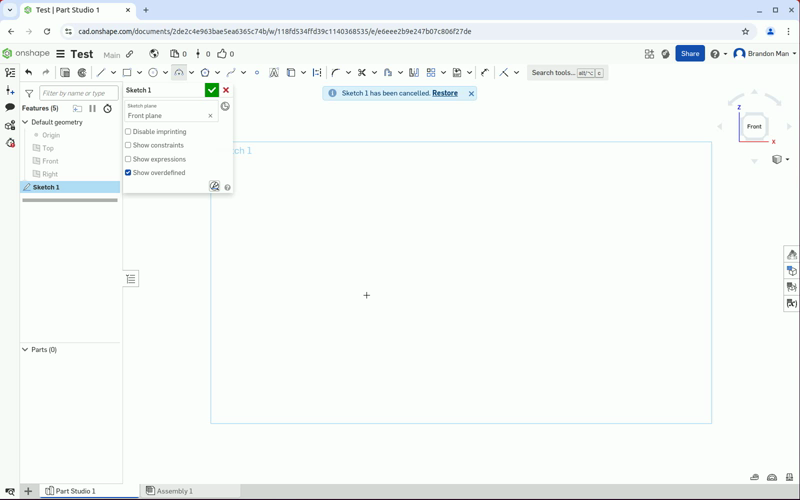
mouse_move(553, 294)
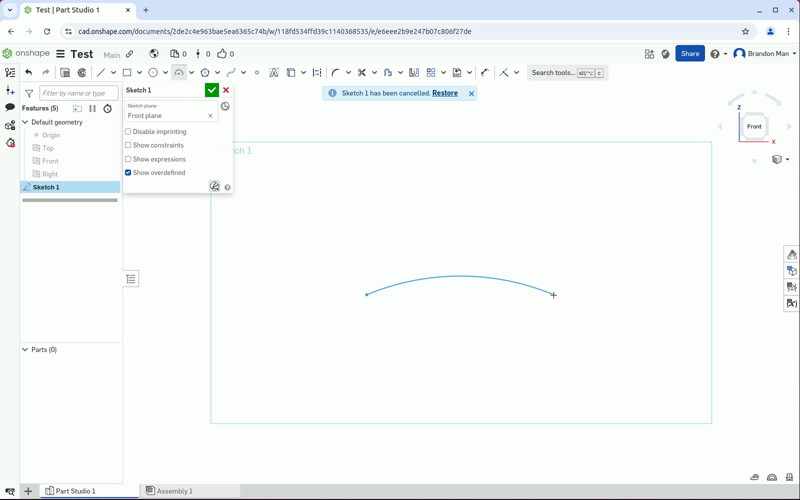
click(553, 294)
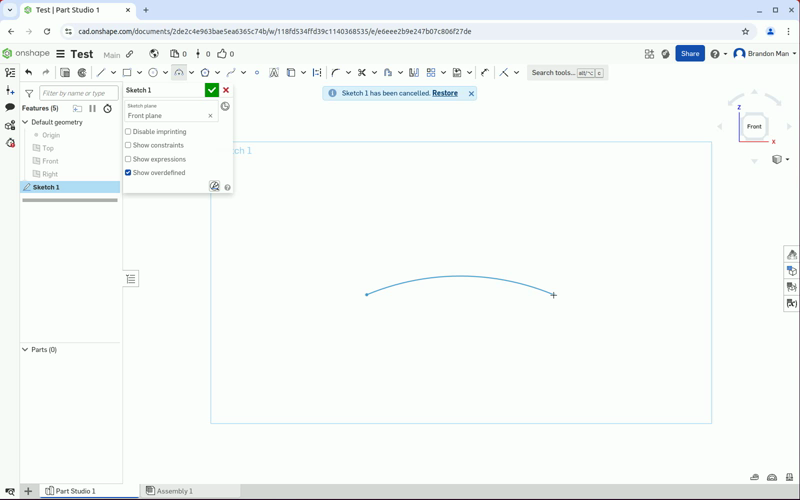
mouse_move(460, 288)
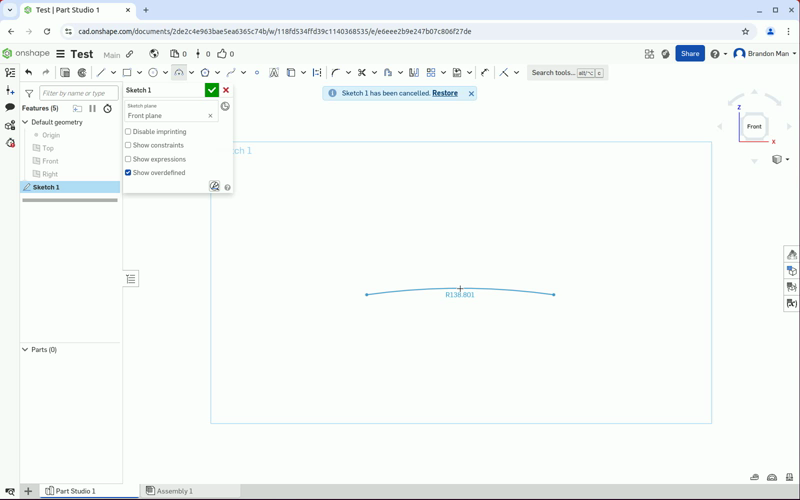
click(460, 288)
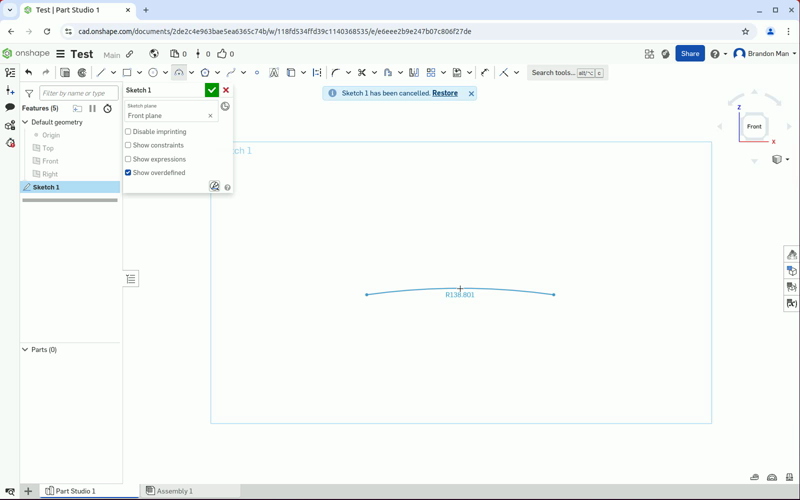
key_up(shift)
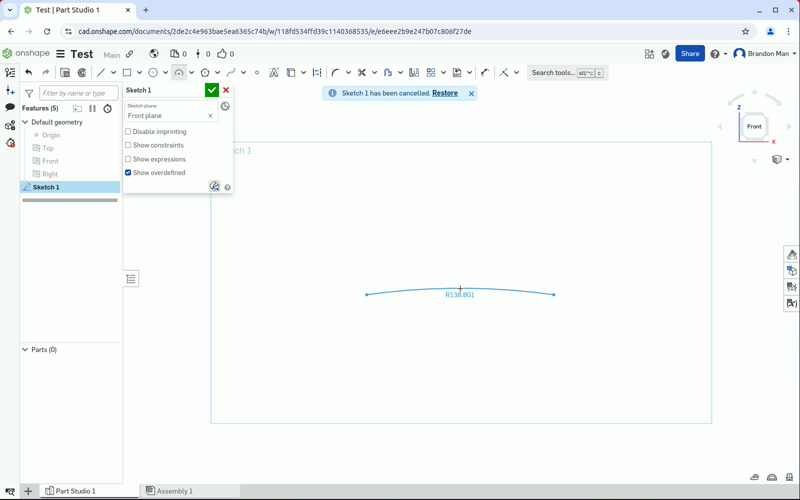
key(esc)
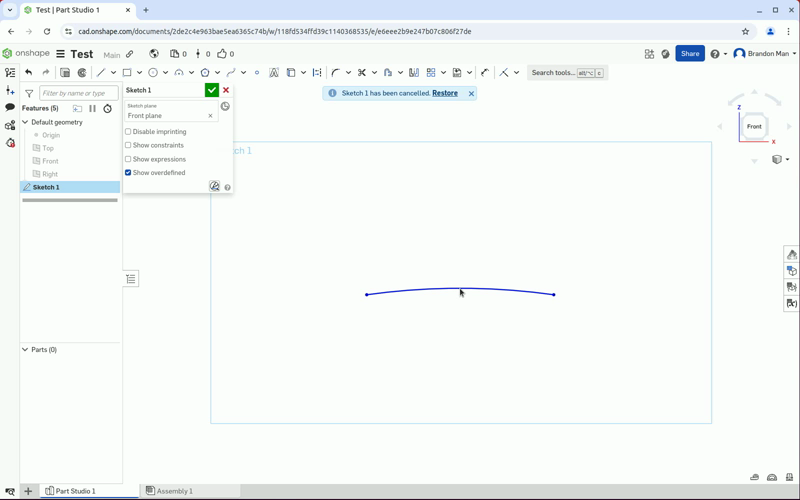
key(l)
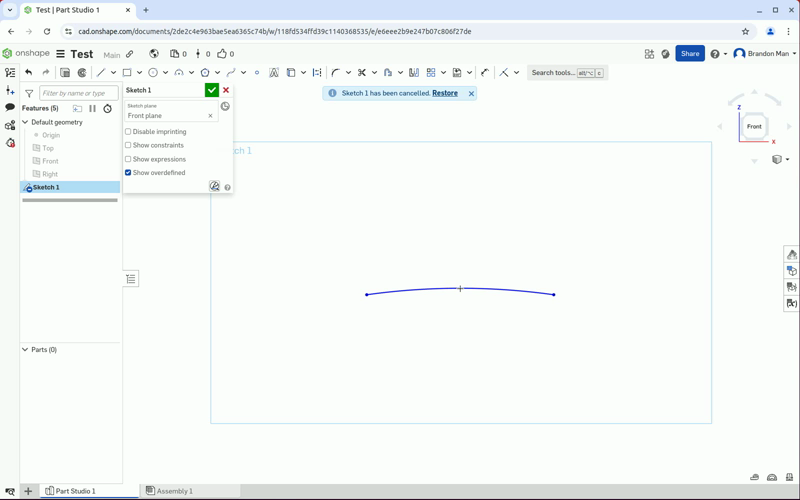
mouse_move(553, 294)
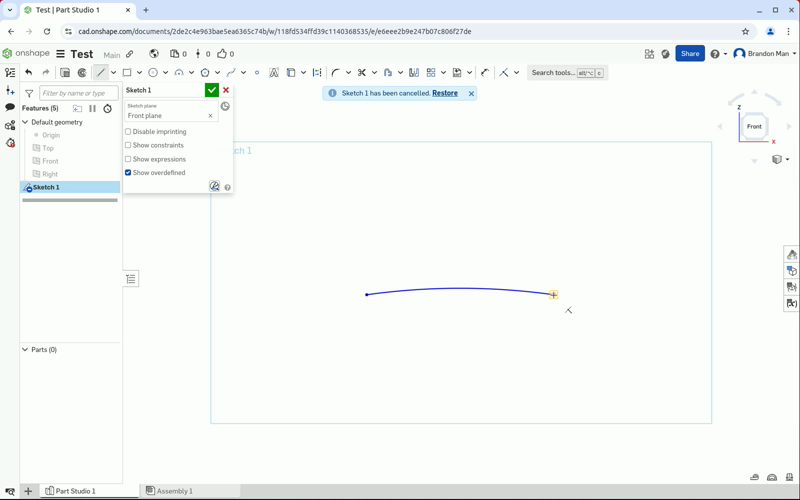
click(553, 294)
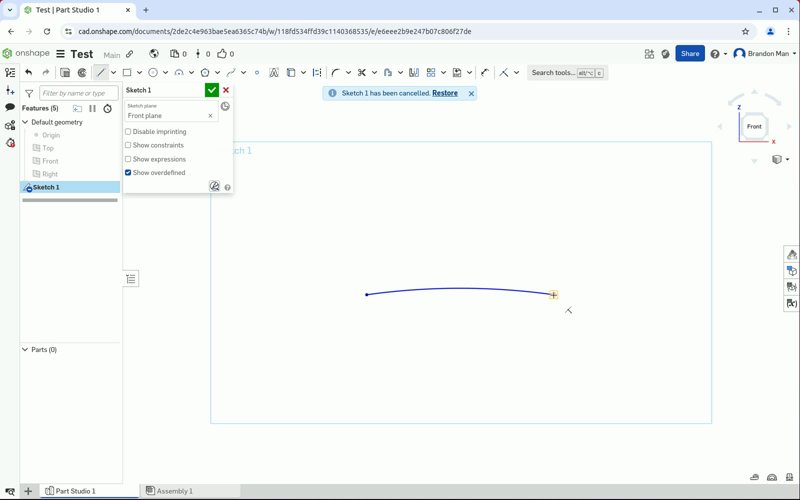
key_down(shift)
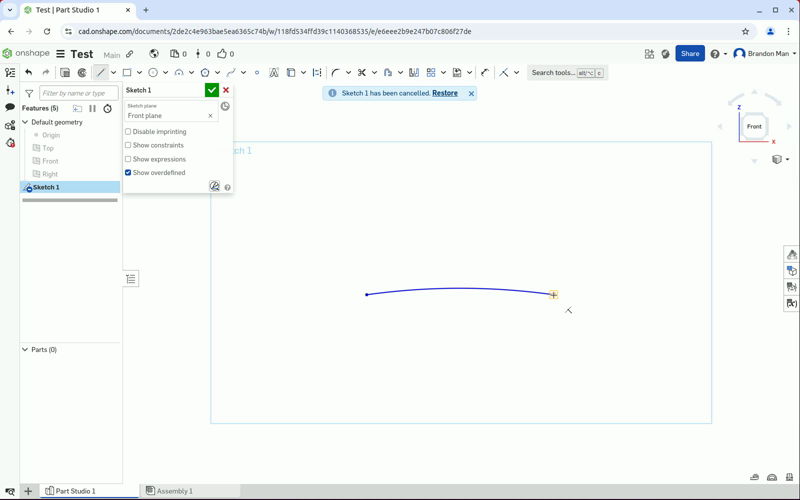
mouse_move(583, 294)
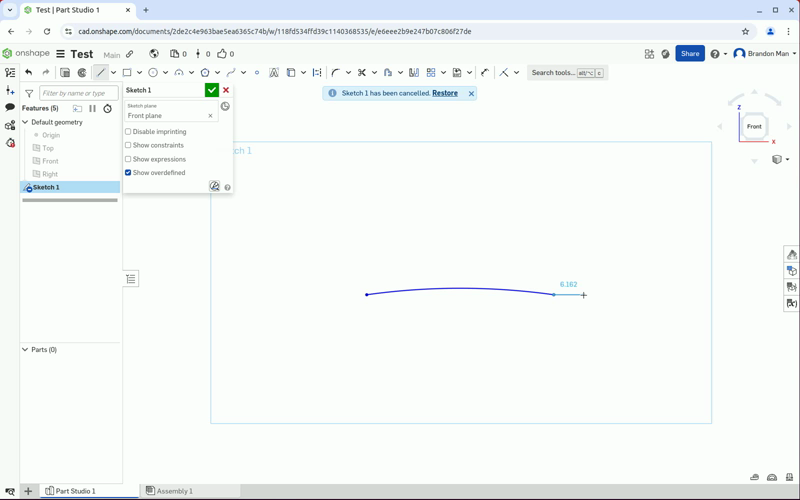
mouse_move(553, 273)
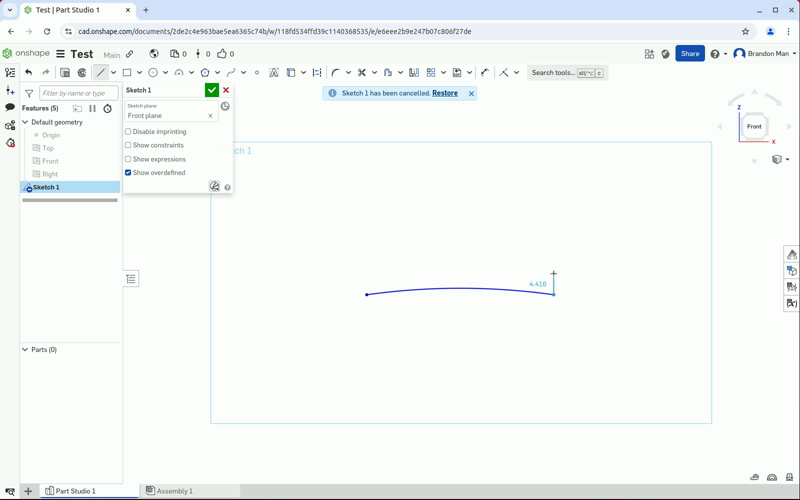
click(553, 273)
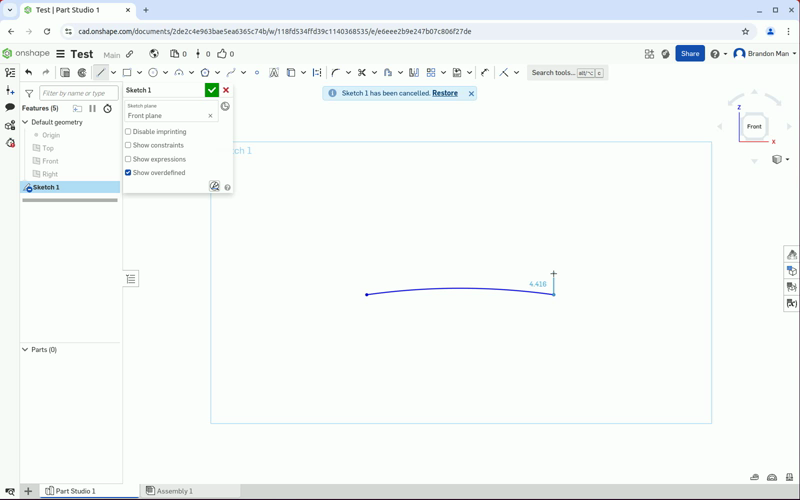
key_up(shift)
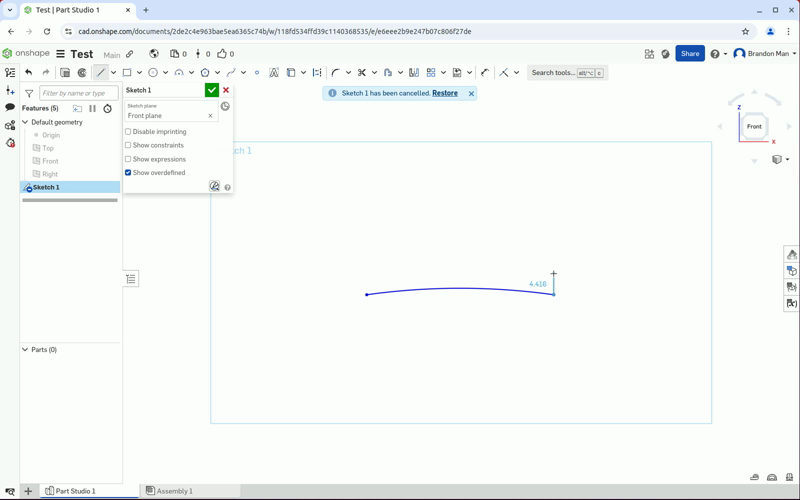
key_down(shift)
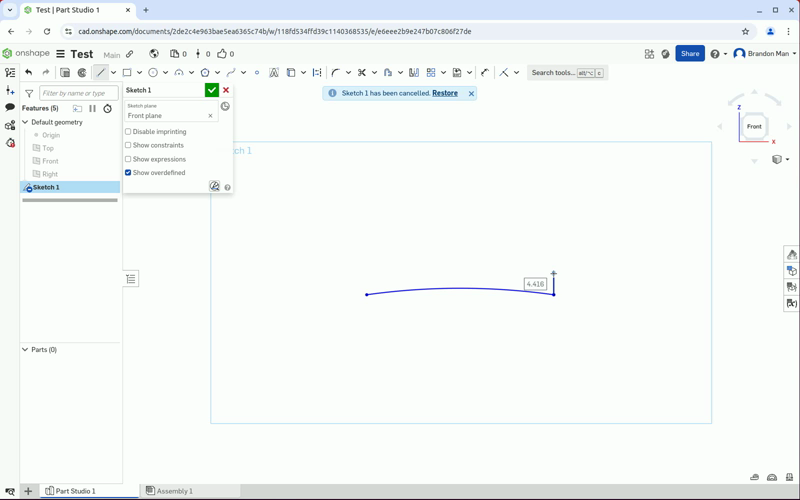
mouse_move(366, 273)
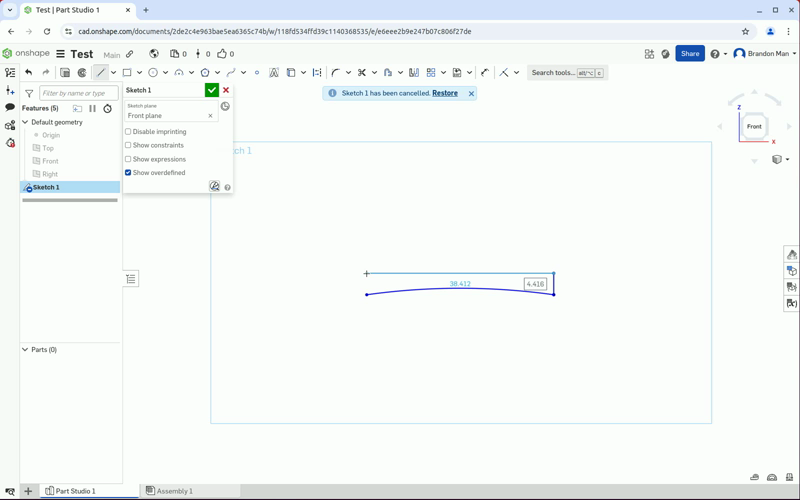
click(366, 273)
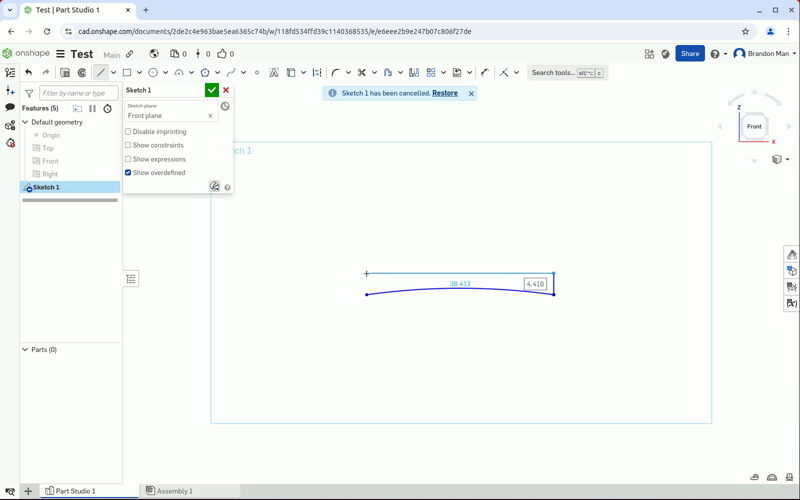
key_up(shift)
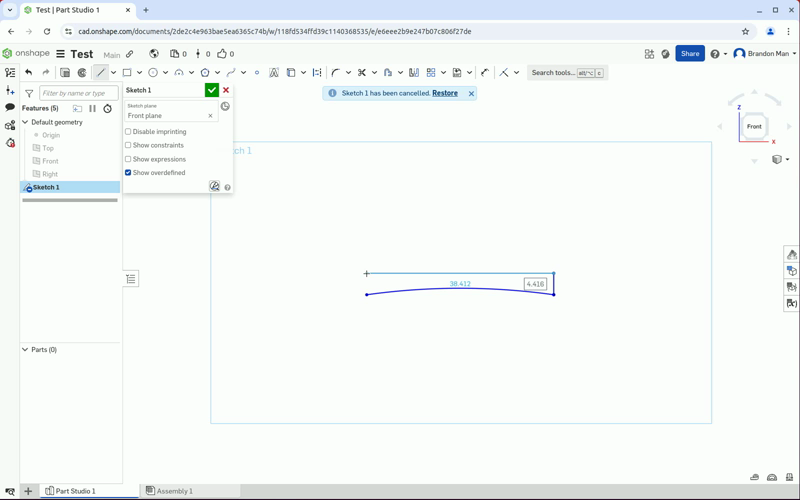
mouse_move(396, 273)
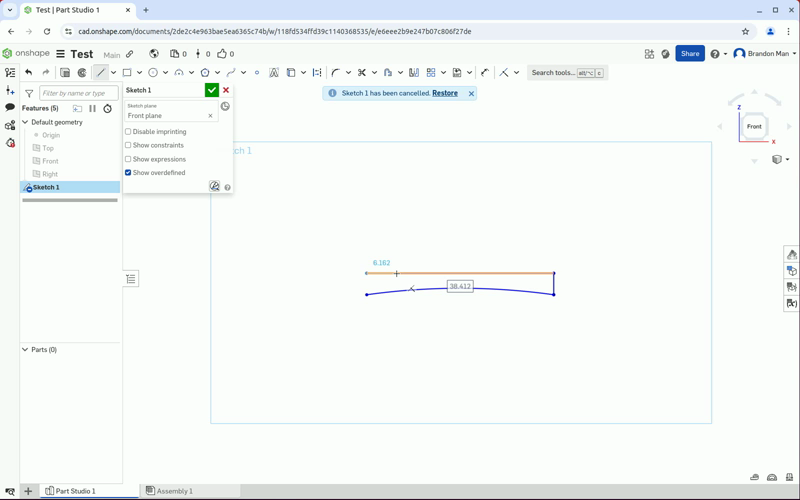
key_down(shift)
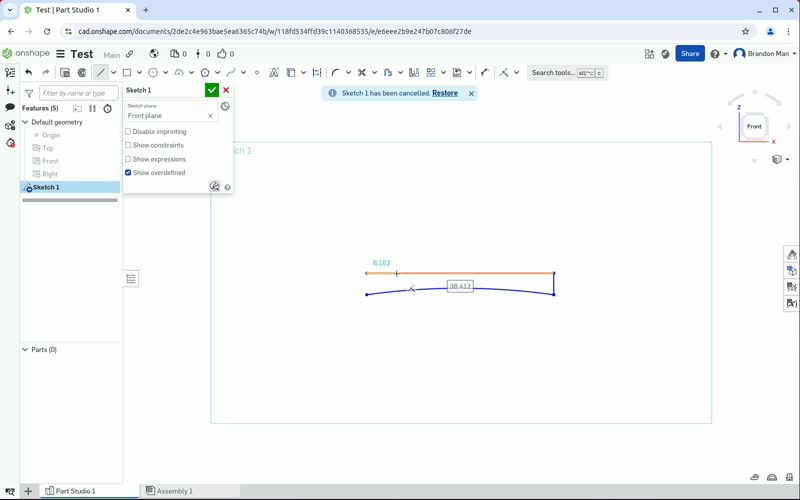
mouse_move(366, 294)
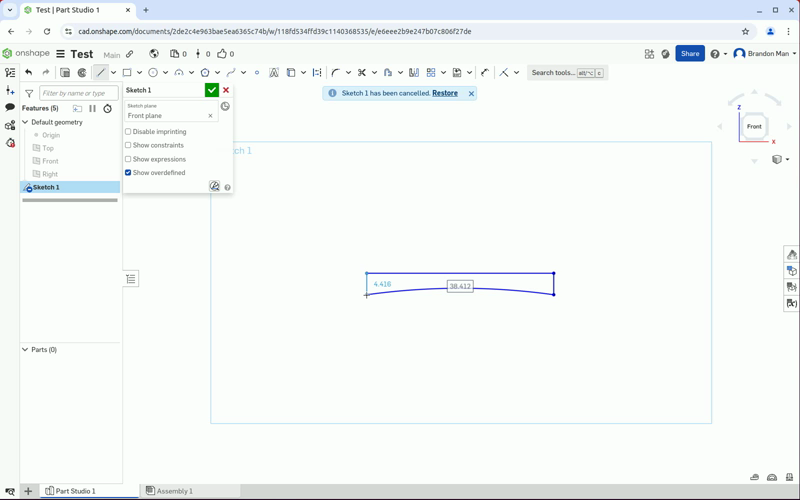
key_up(shift)
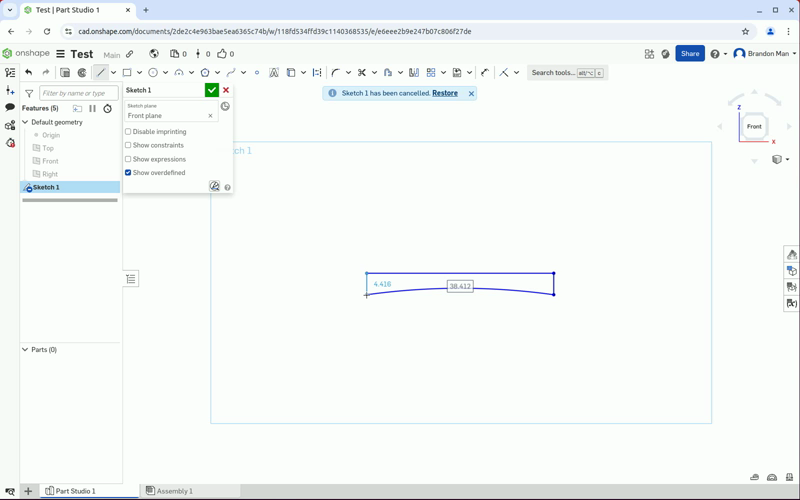
click(366, 294)
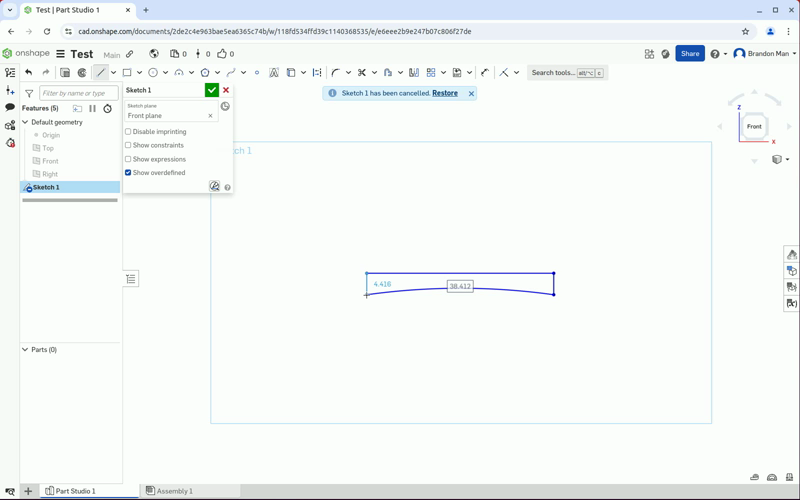
key(esc)
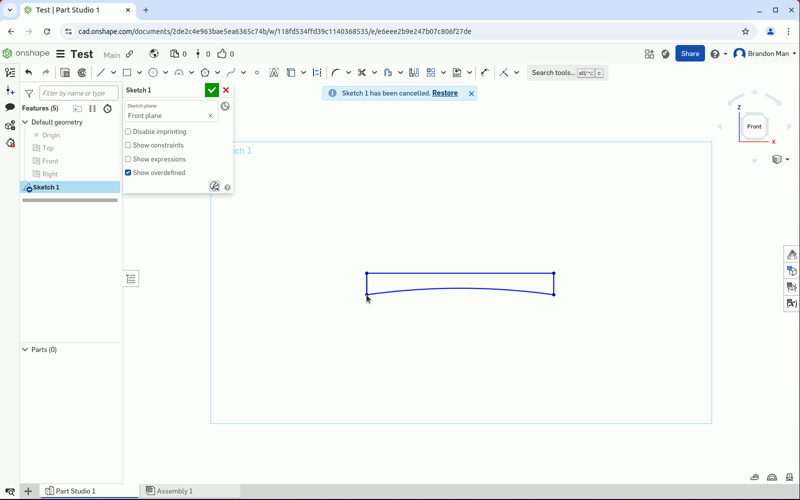
mouse_move(545, 282)
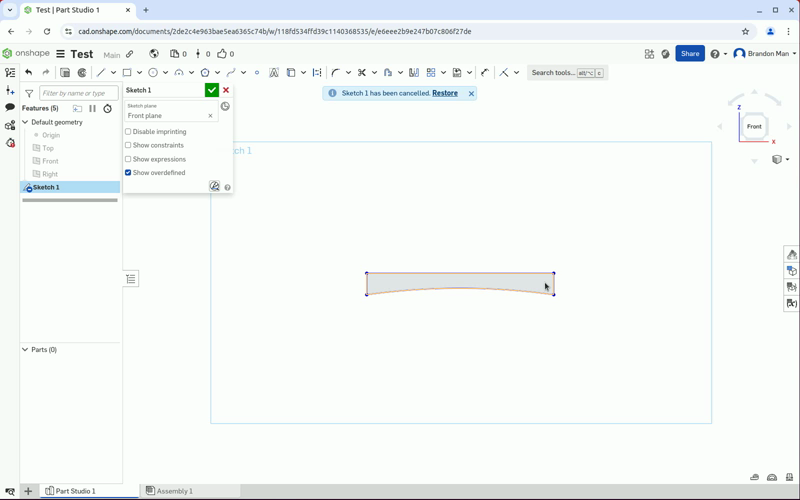
click(545, 282)
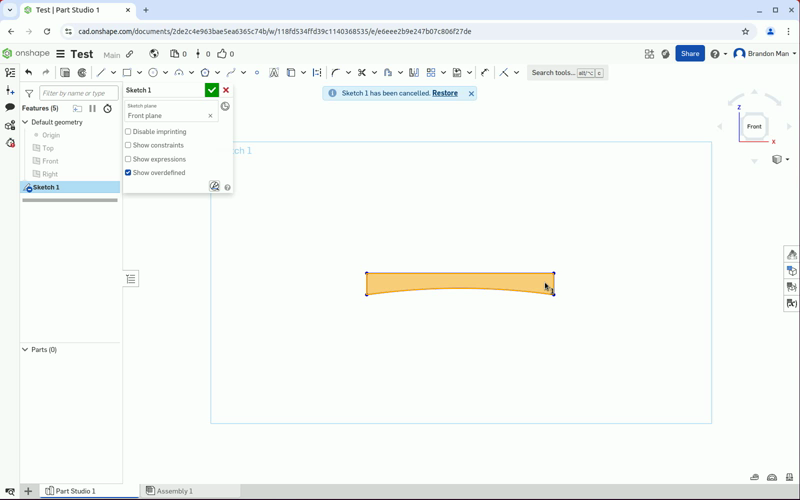
mouse_move(73, 352)
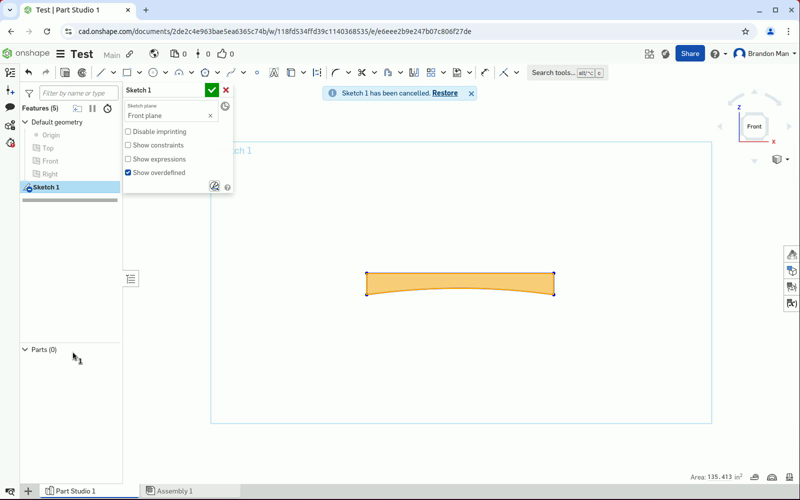
key(shift+y)
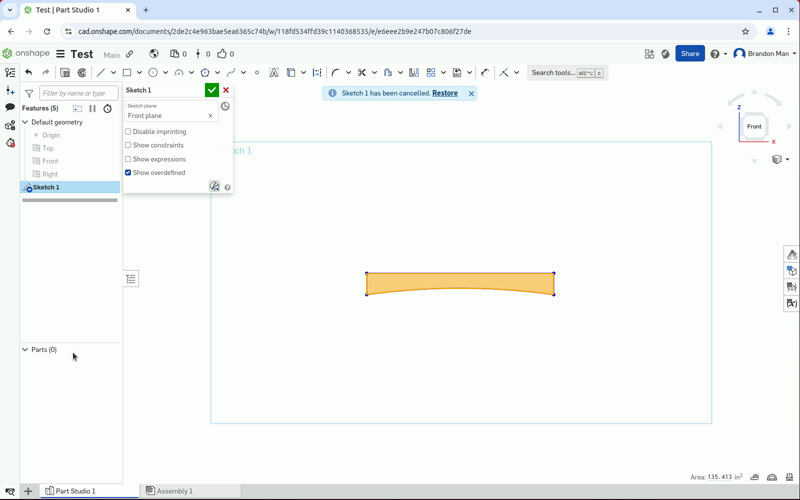
key(shift+e)
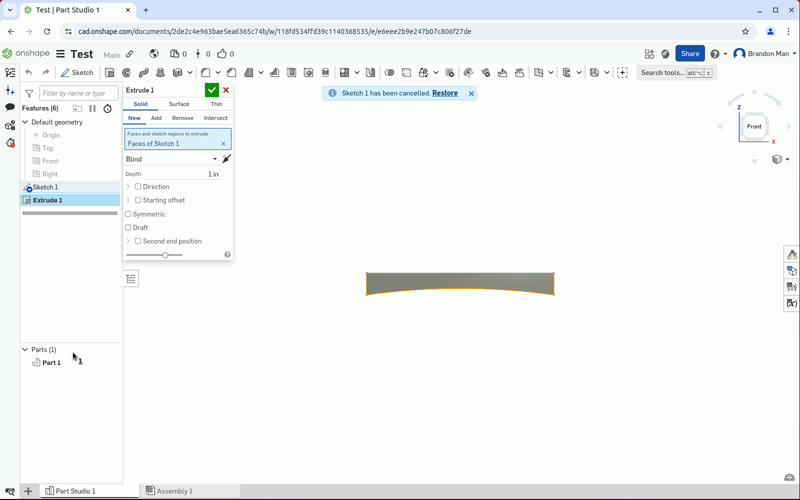
mouse_move(143, 106)
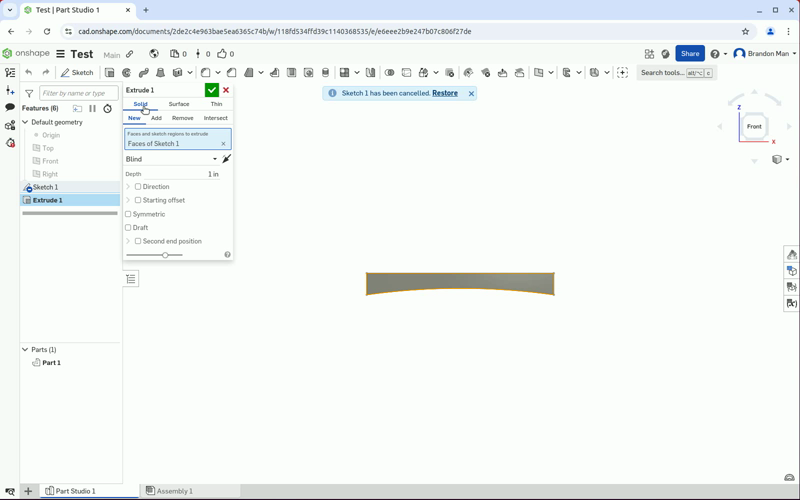
click(143, 106)
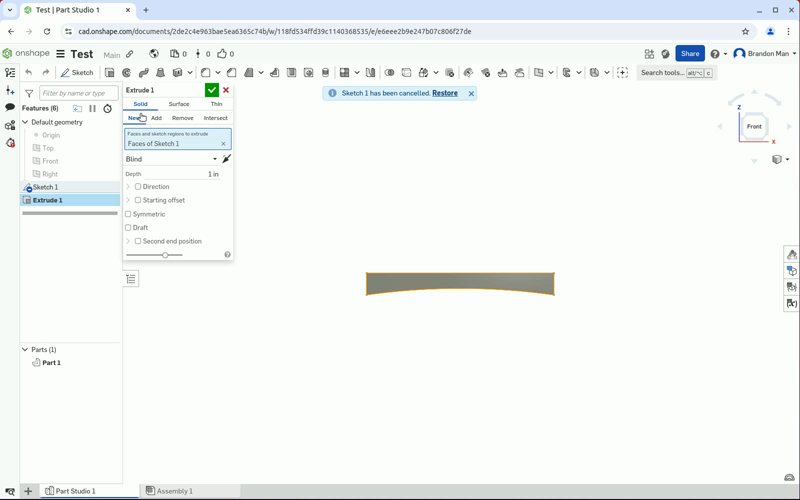
mouse_move(137, 120)
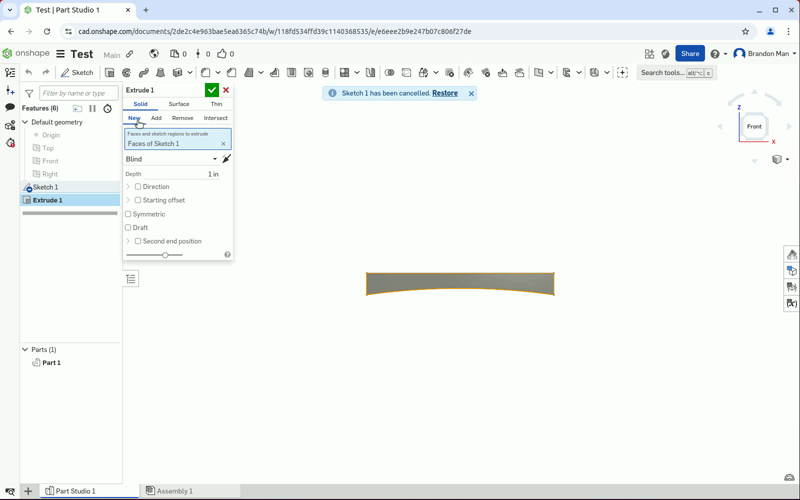
click(137, 120)
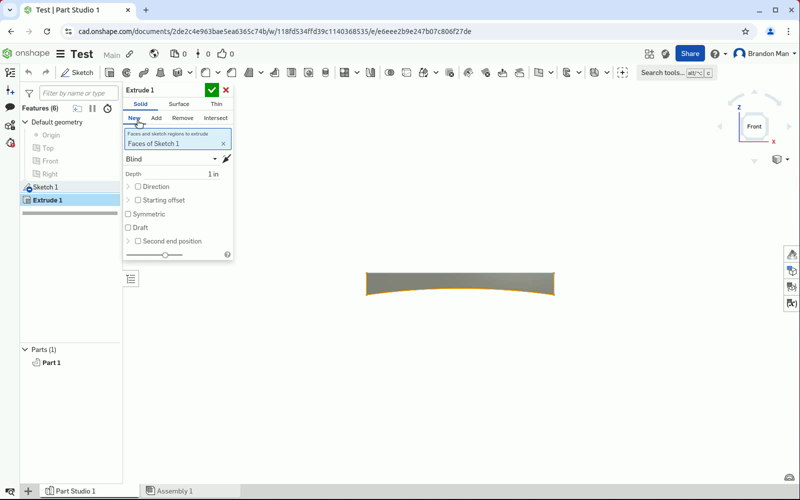
key(tab, 4)
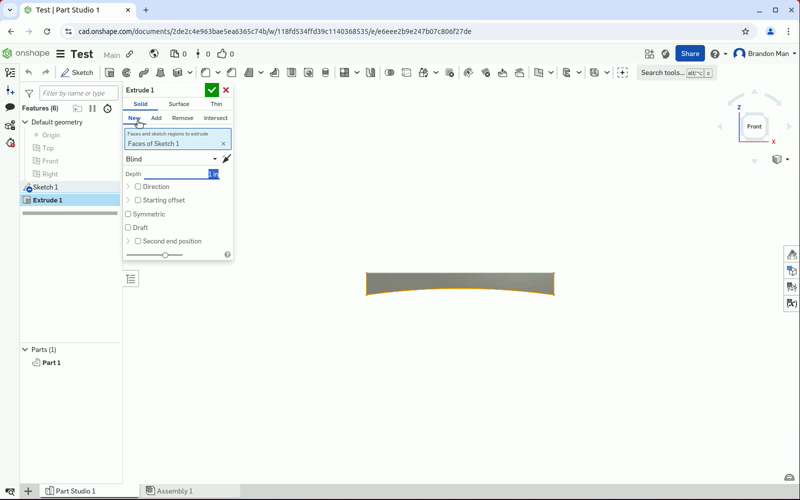
text(0.722)
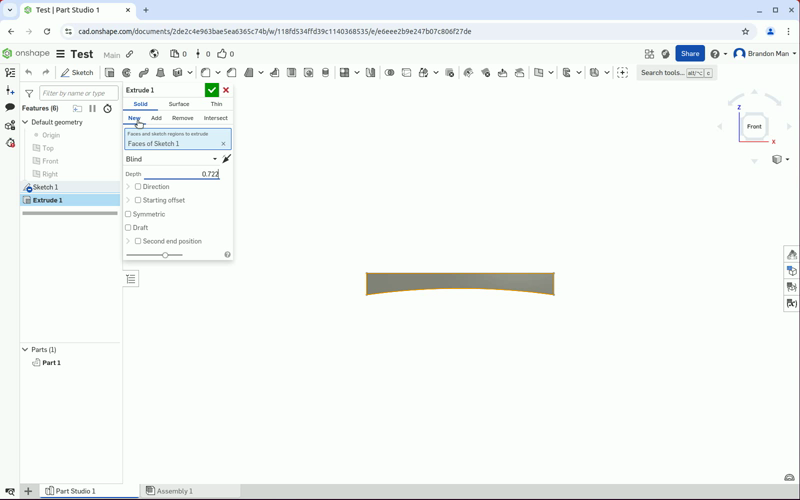
key(enter)
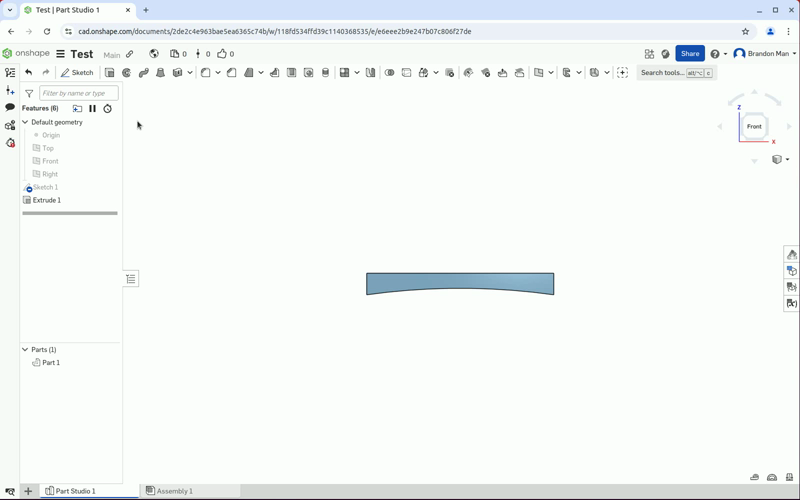
key(shift+h)
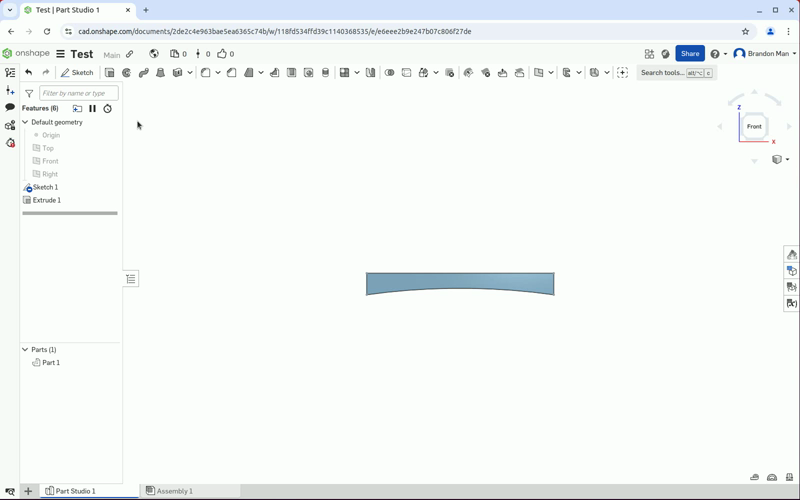
key(shift+h)
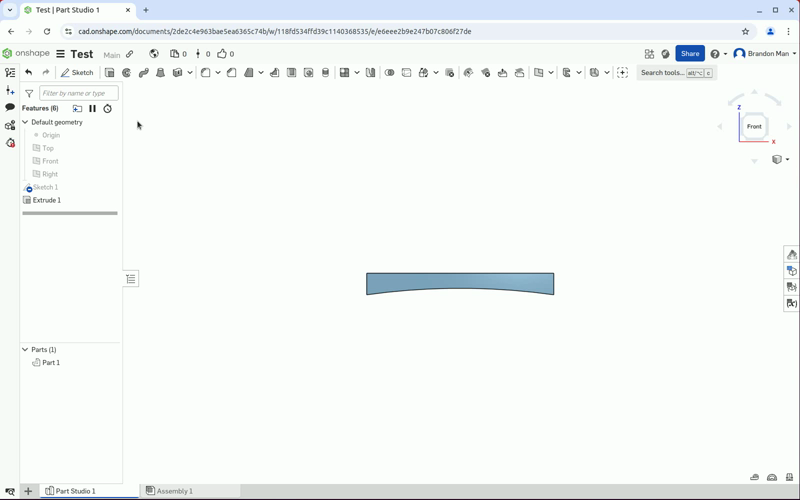
mouse_move(73, 189)
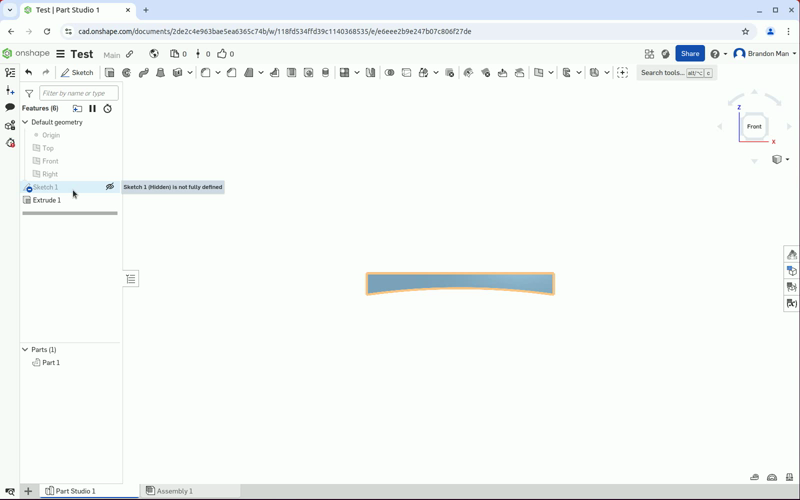
click(73, 189)
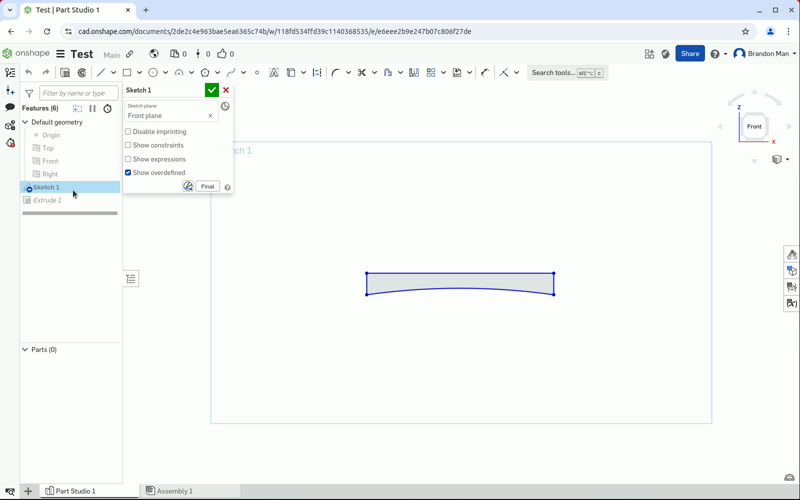
mouse_move(229, 92)
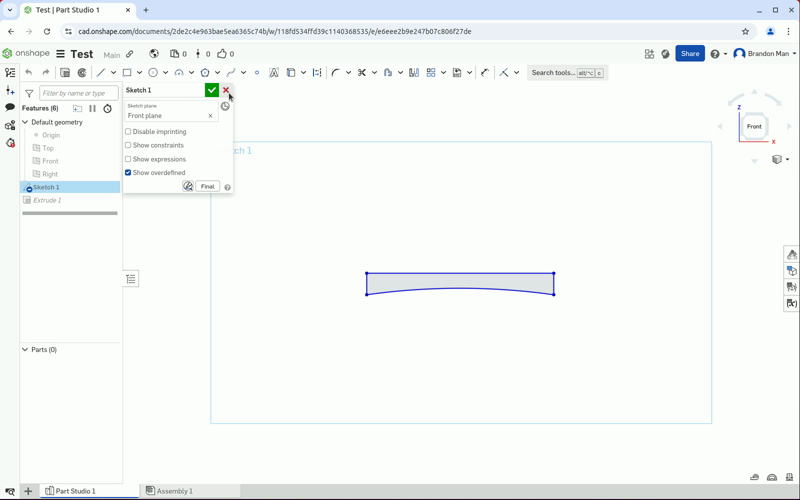
click(229, 92)
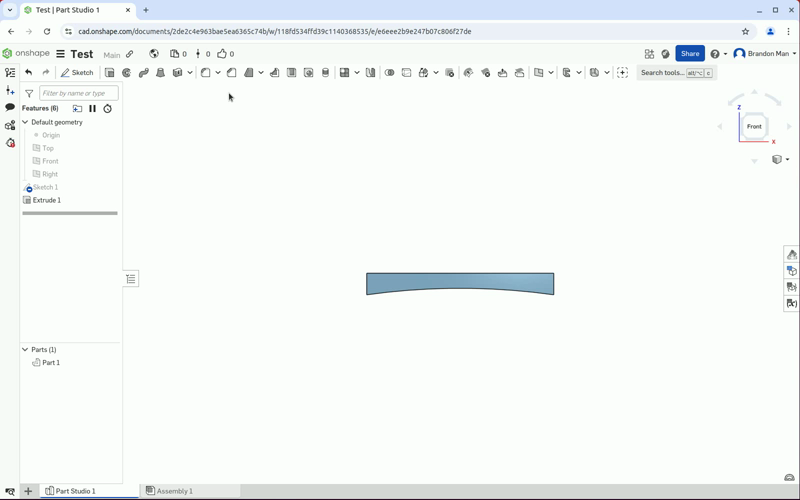
mouse_move(73, 352)
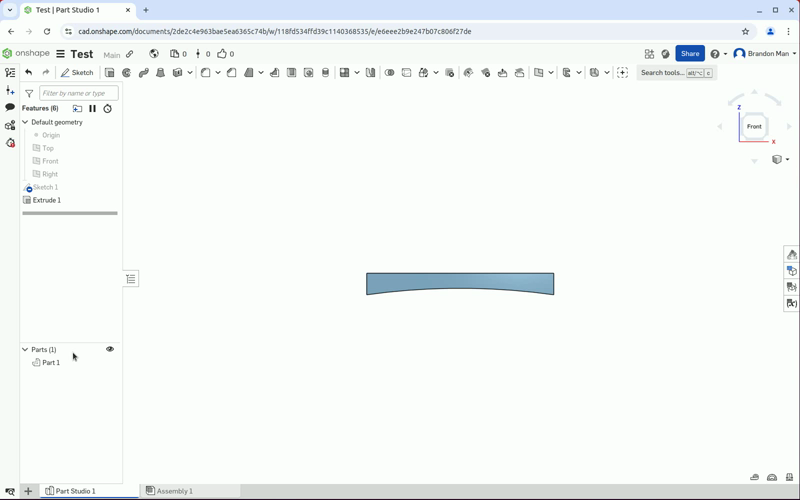
key(y)
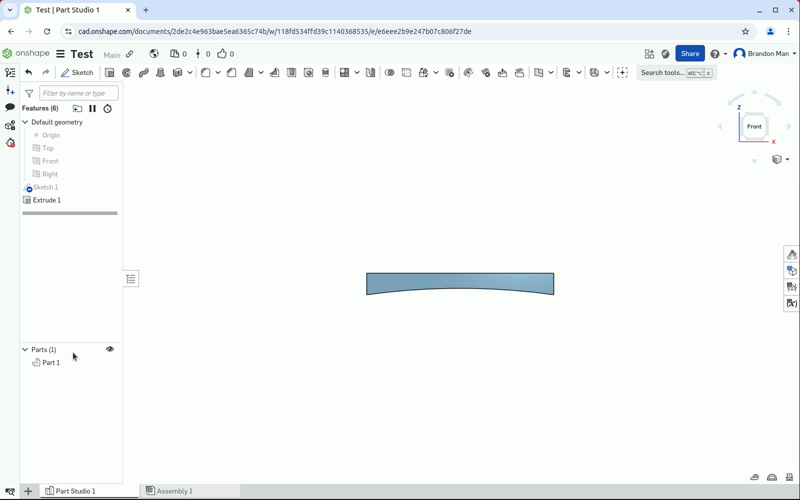
key(shift+p)
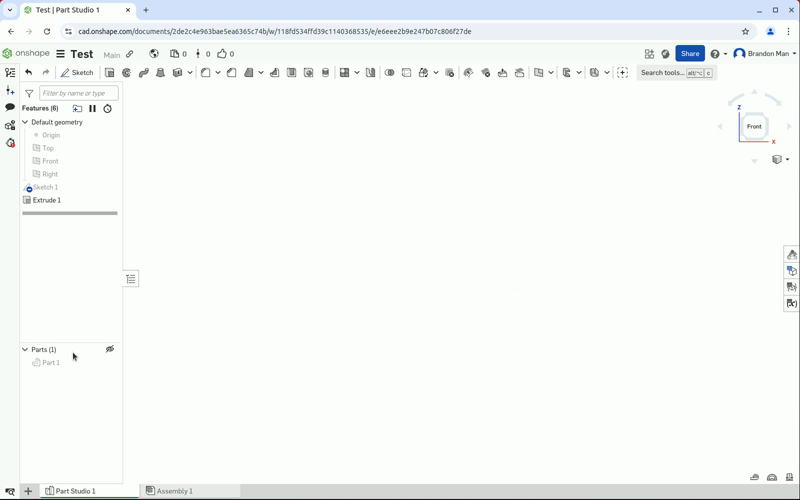
key(space)
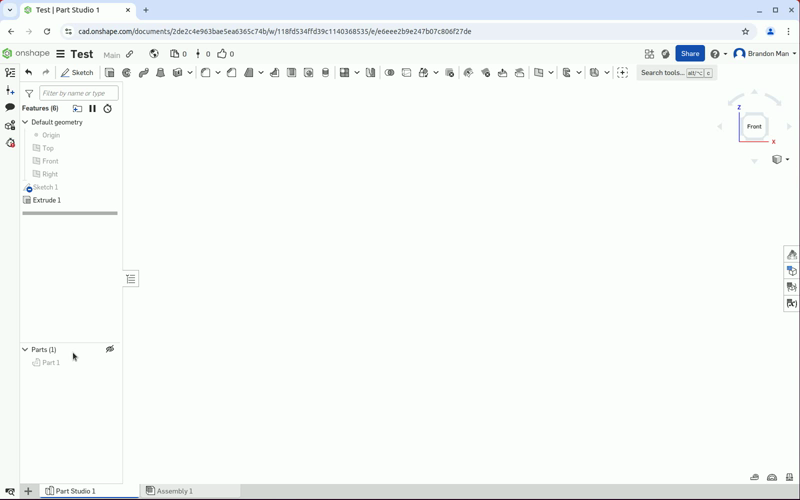
key_down(shift)
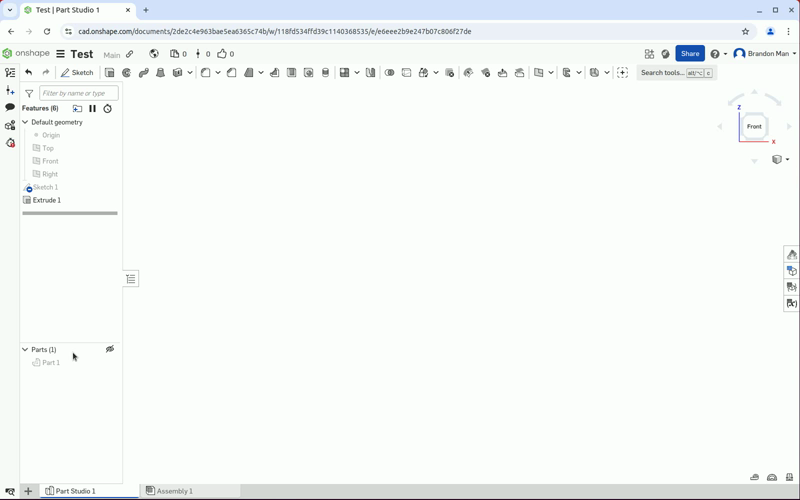
key(left)
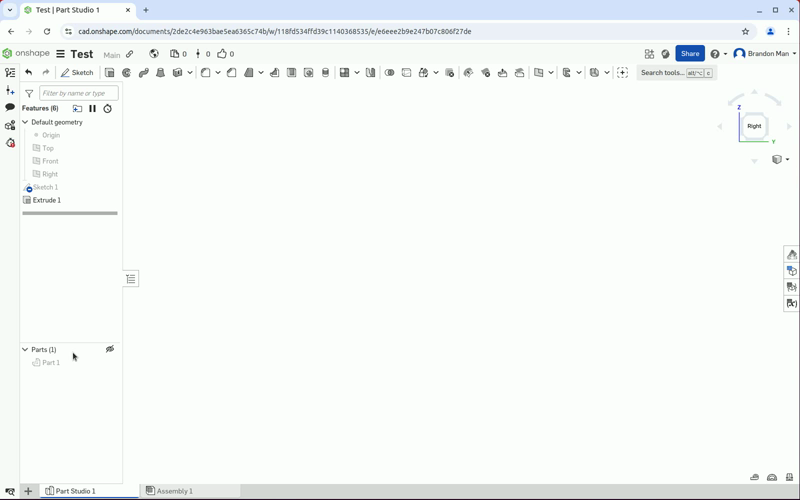
key_up(shift)
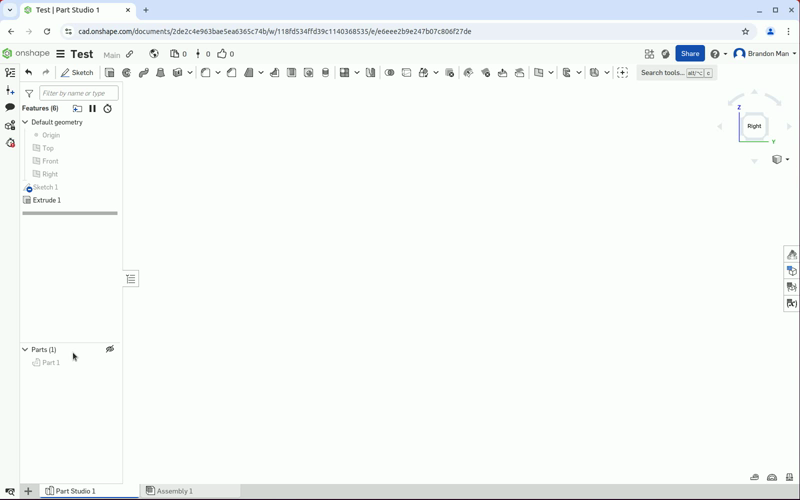
mouse_move(73, 352)
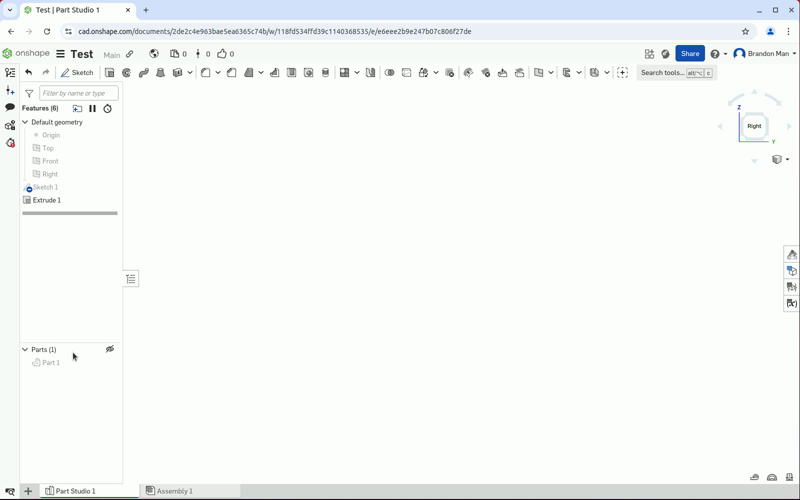
key(shift+y)
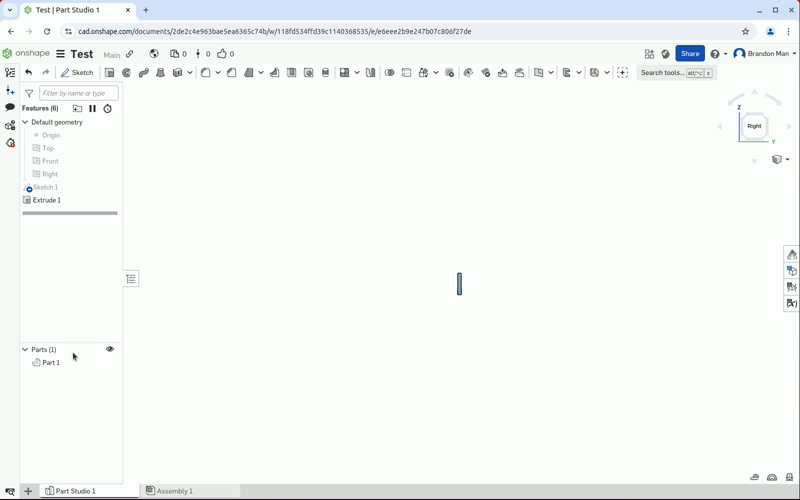
mouse_move(541, 75)
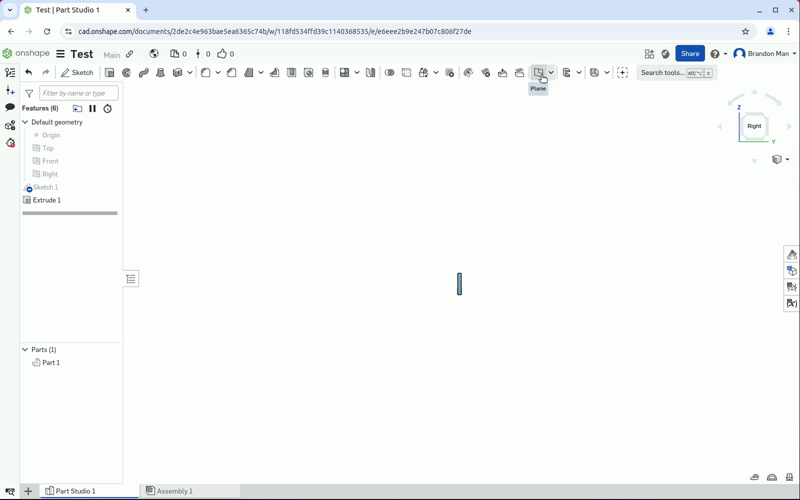
click(541, 75)
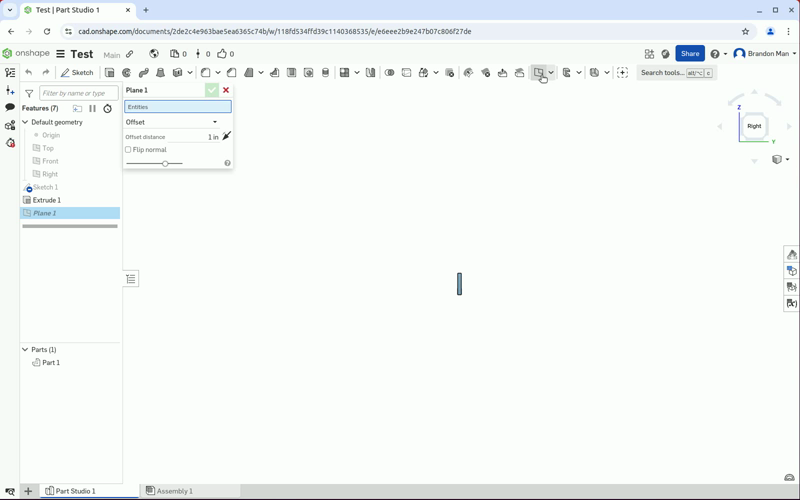
mouse_move(73, 176)
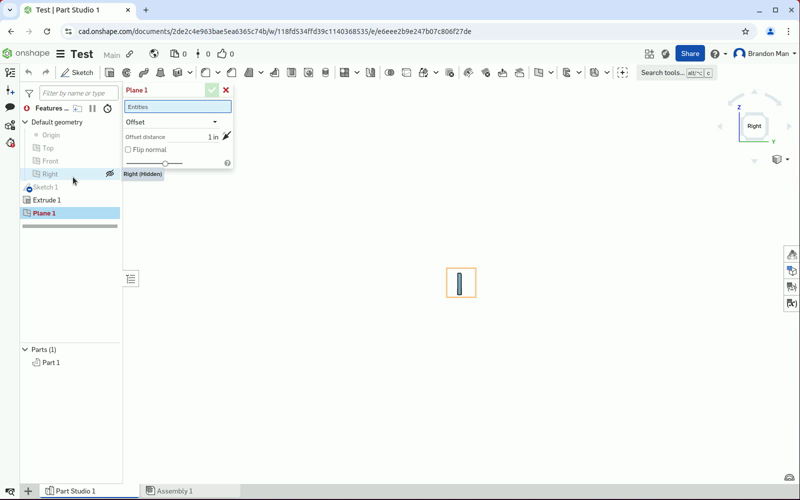
click(73, 176)
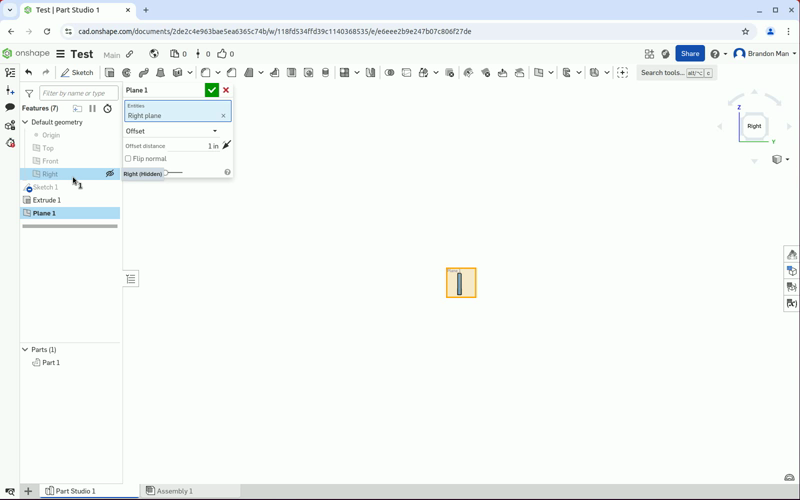
key(tab, 2)
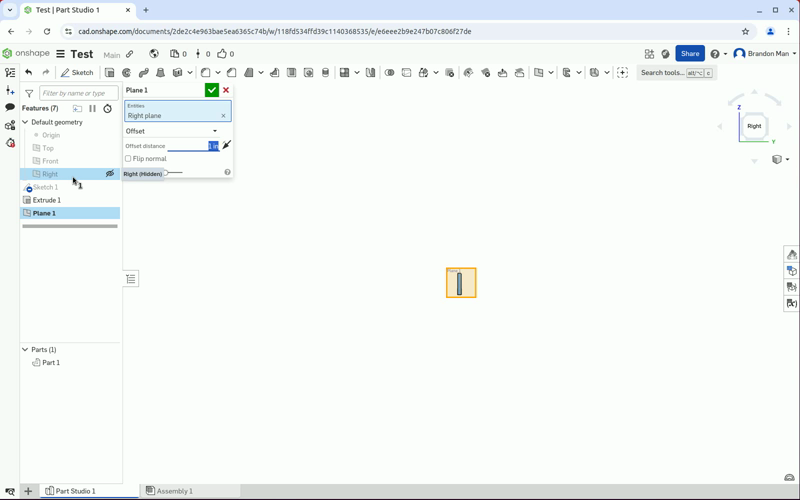
text(19.257)
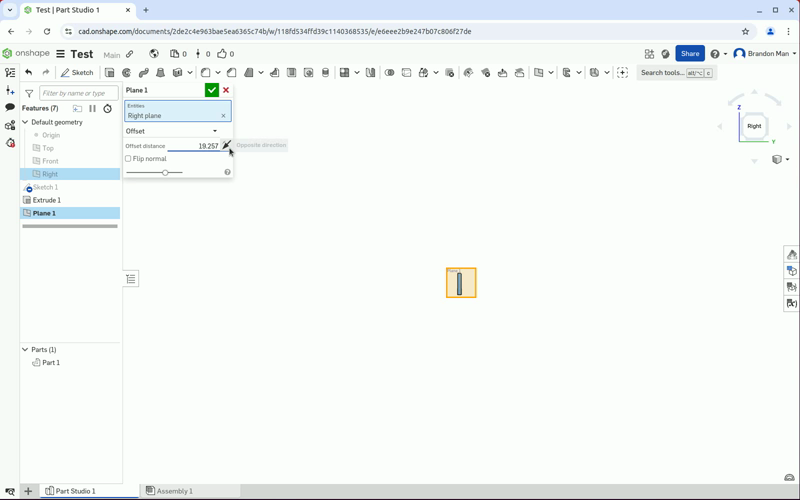
mouse_move(229, 147)
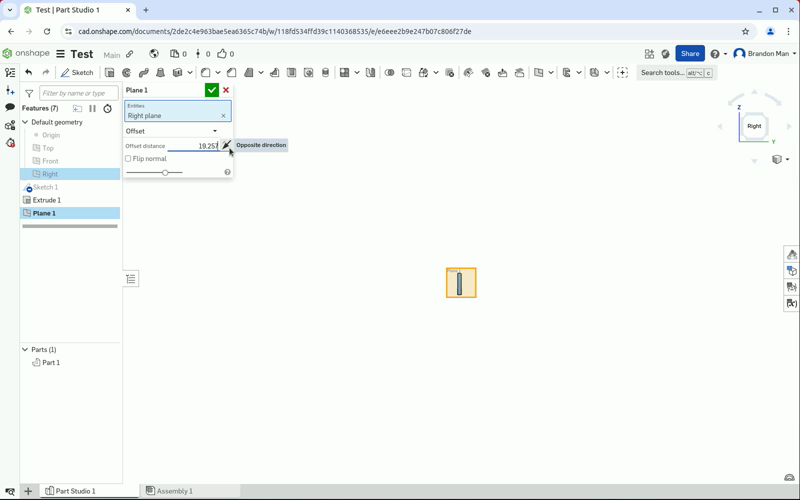
click(229, 147)
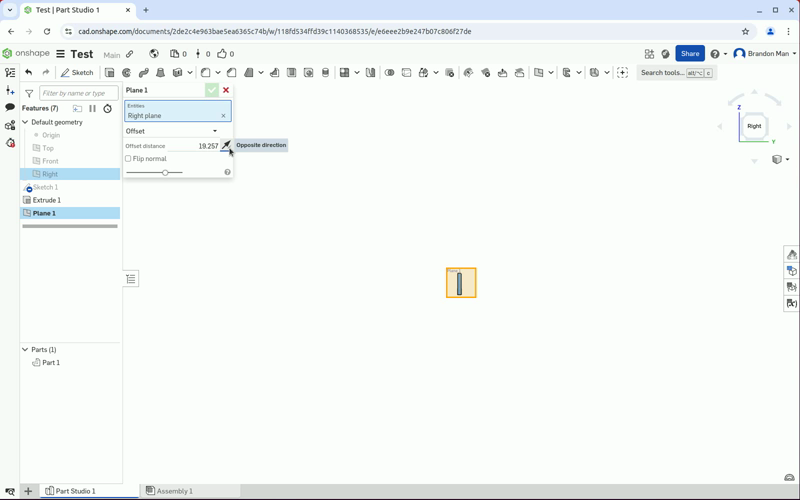
key(enter, 2)
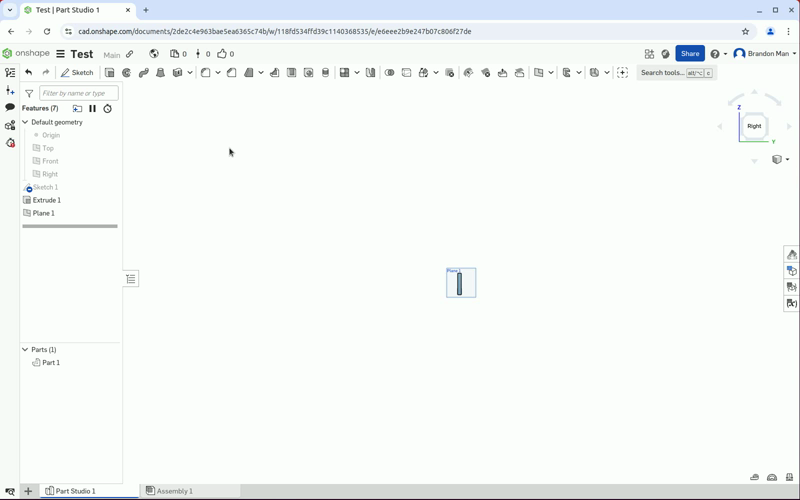
key(shift+s)
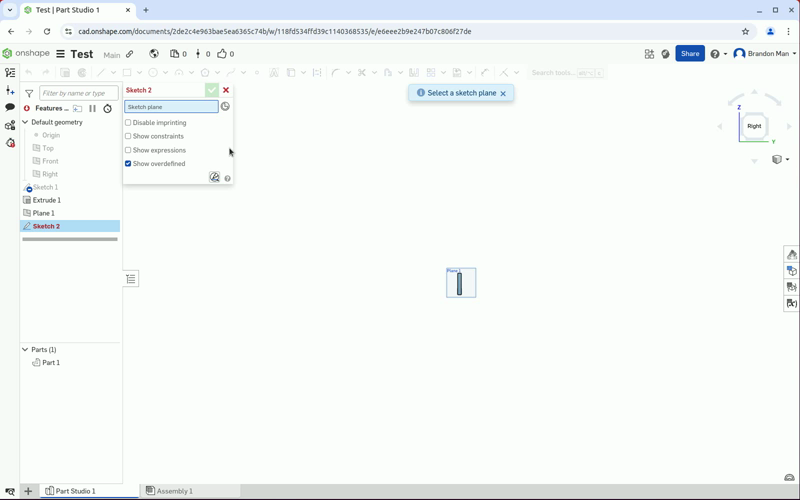
mouse_move(73, 215)
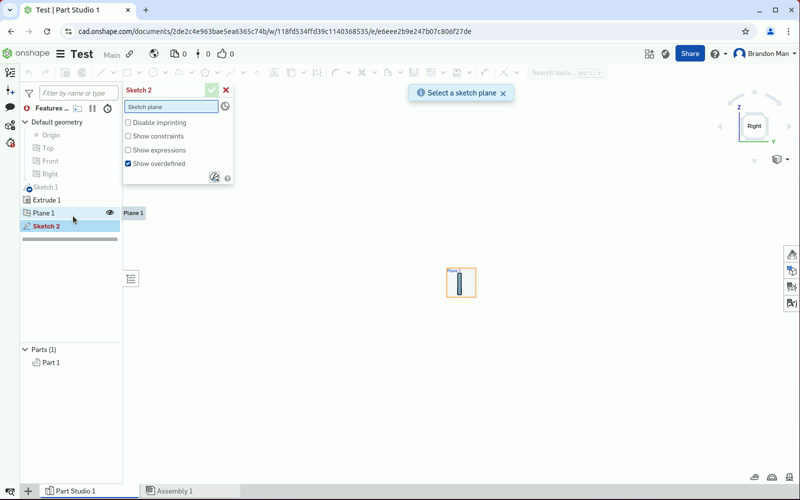
click(73, 215)
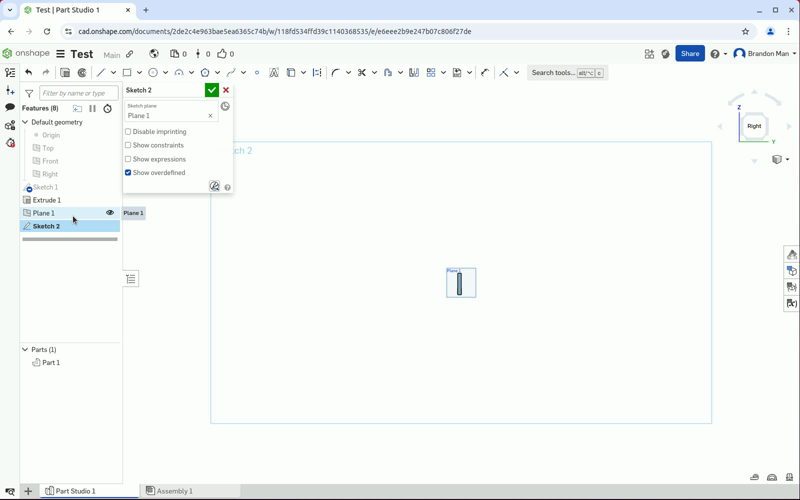
mouse_move(73, 352)
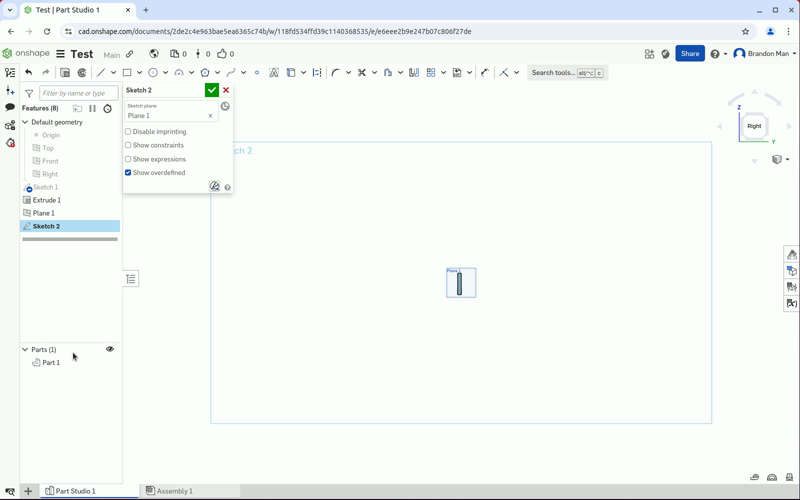
key(y)
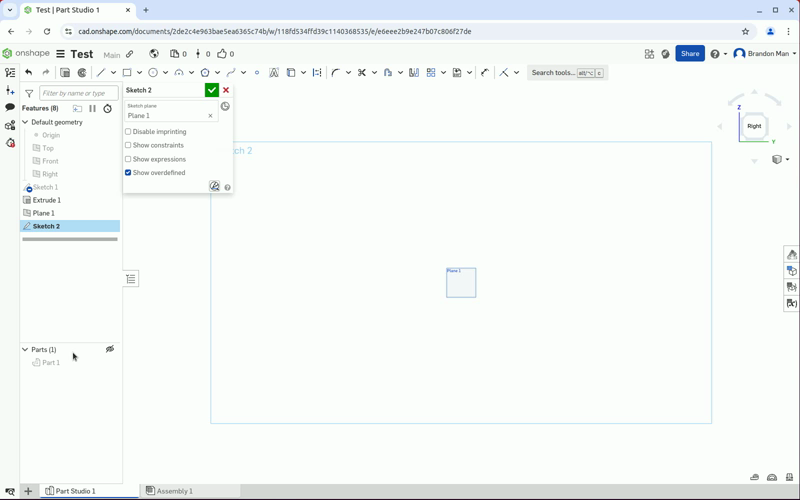
key(l)
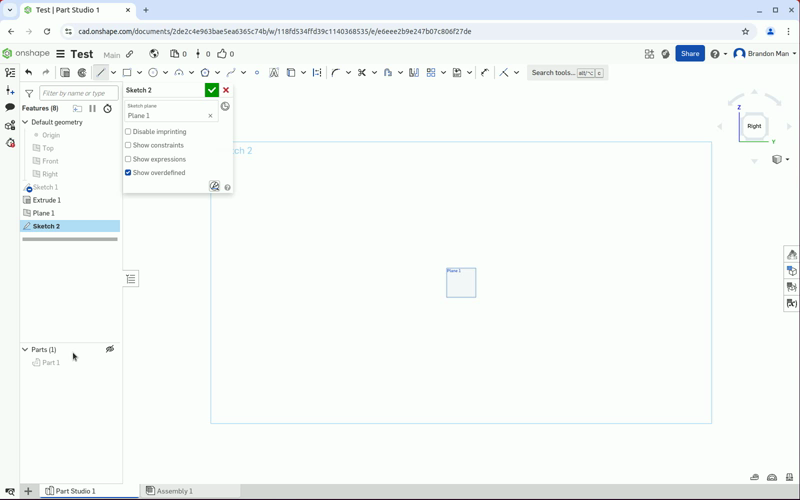
key_down(shift)
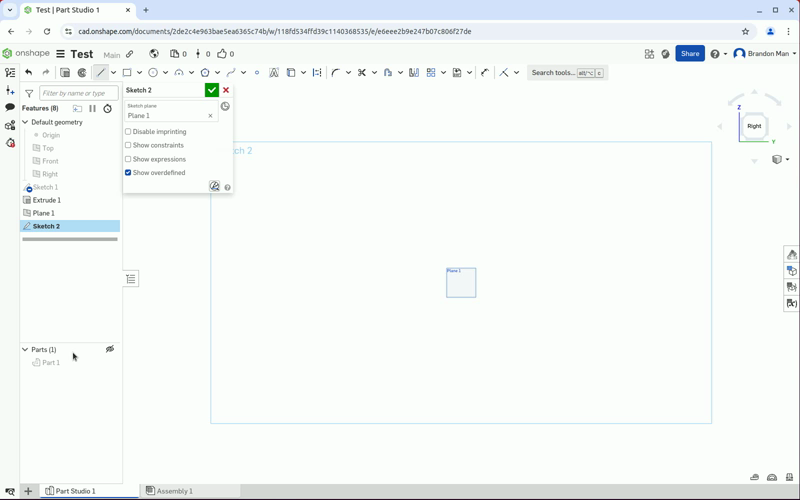
mouse_move(457, 291)
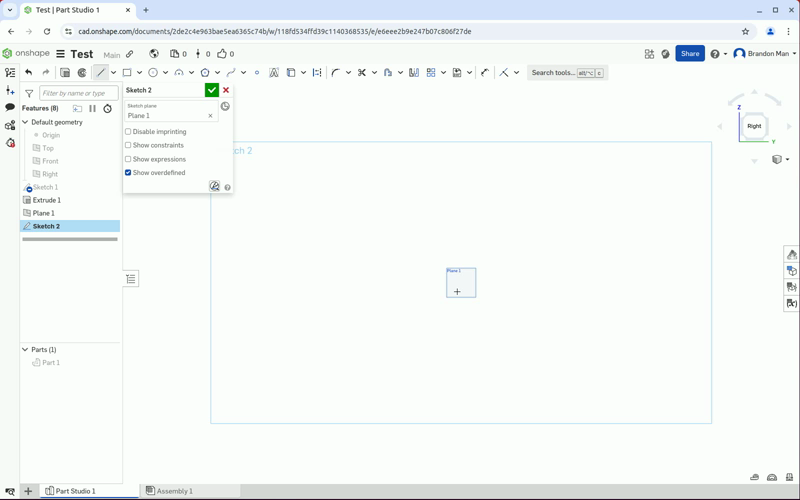
click(457, 291)
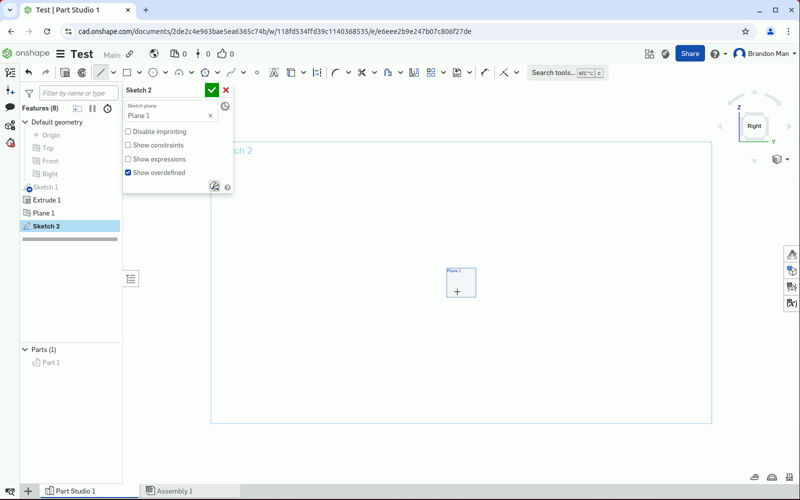
key_up(shift)
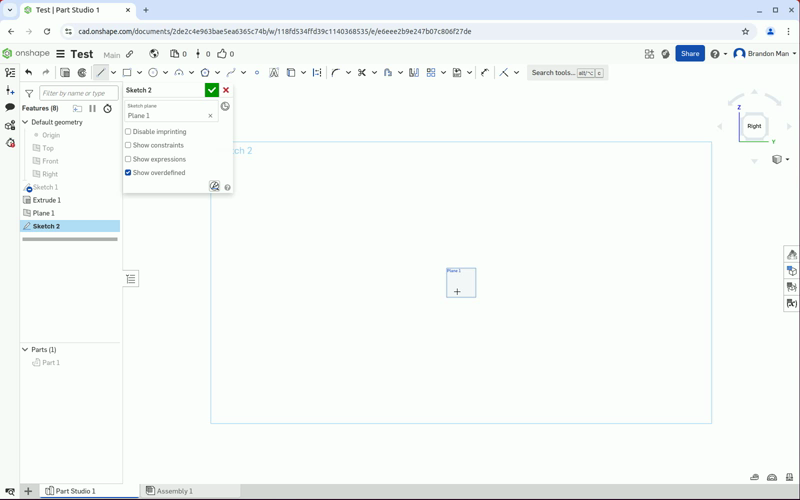
key_down(shift)
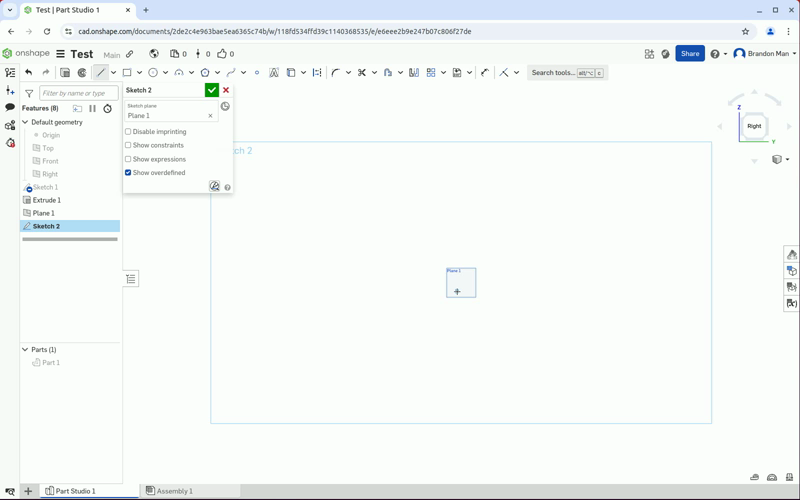
mouse_move(487, 291)
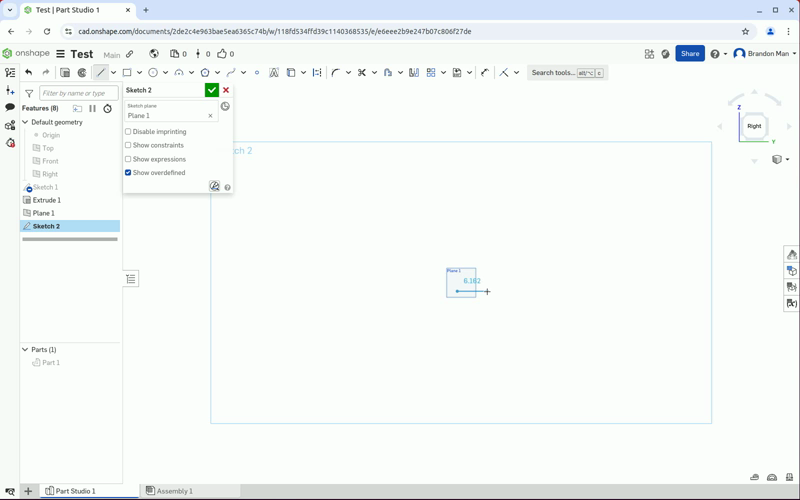
mouse_move(461, 291)
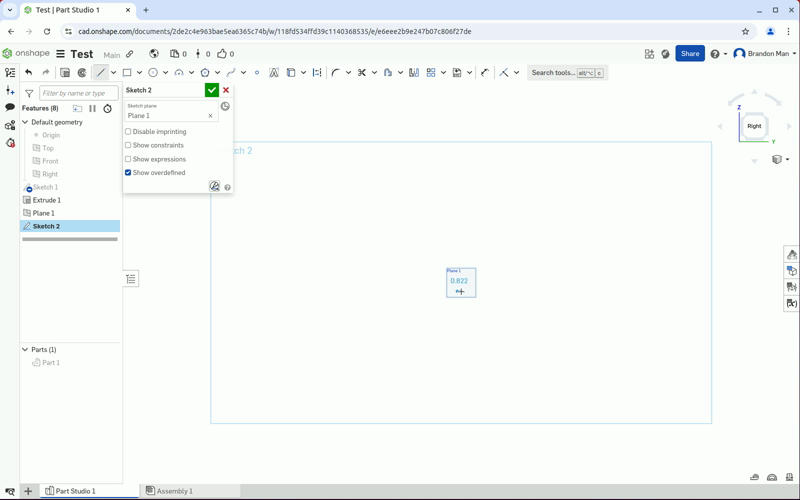
scroll(6)
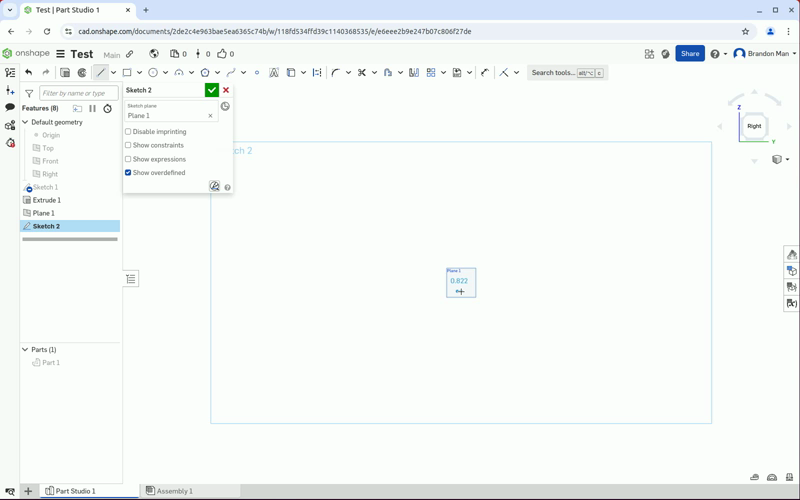
scroll(6)
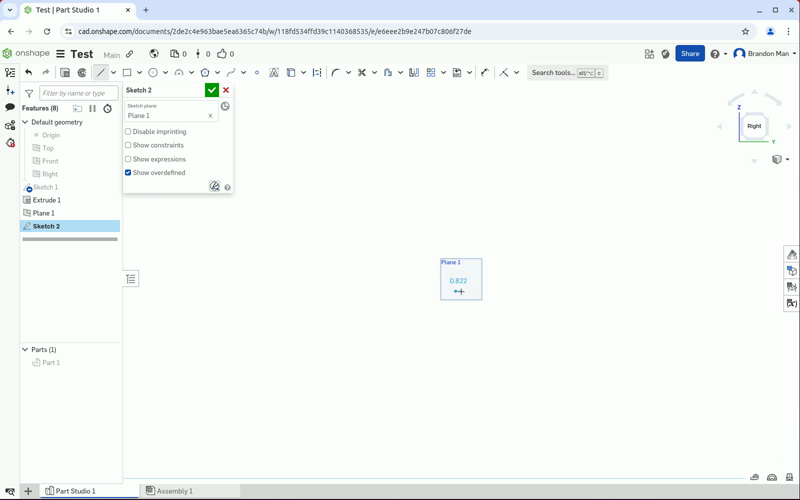
scroll(6)
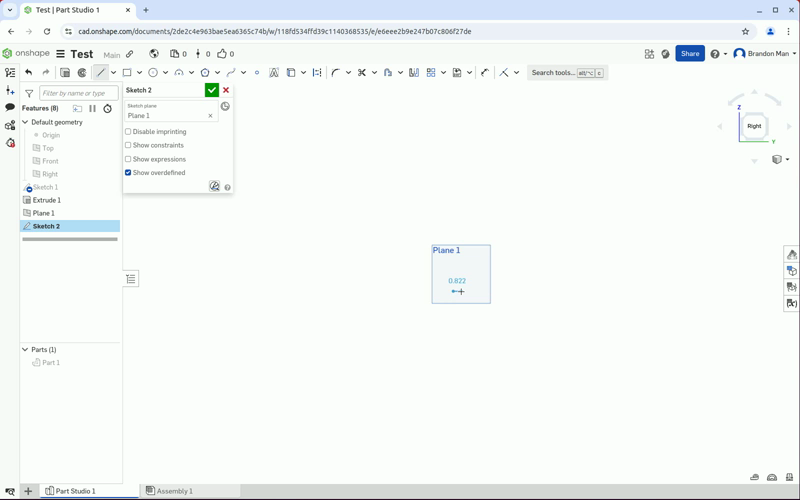
scroll(6)
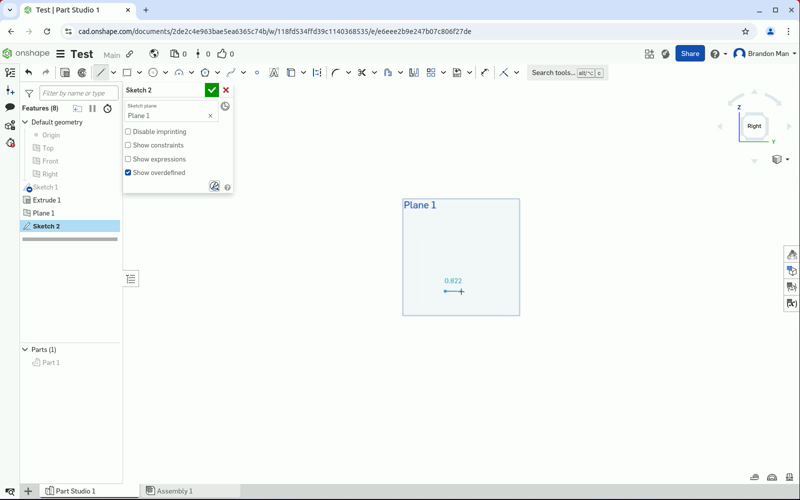
scroll(6)
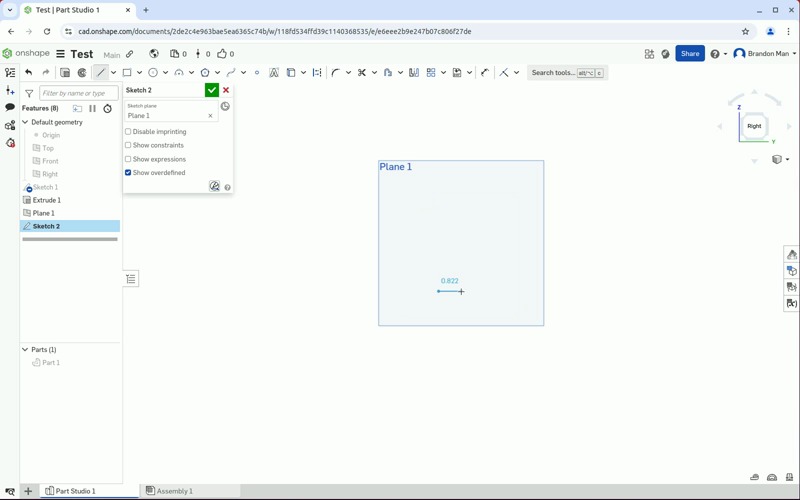
scroll(6)
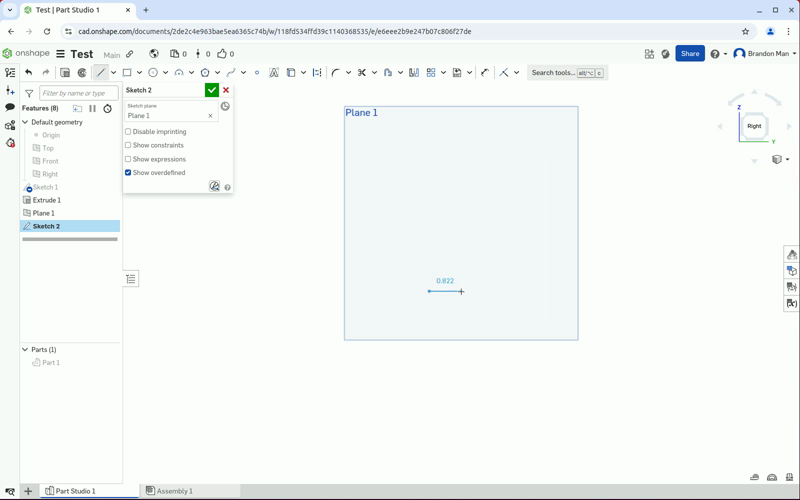
scroll(6)
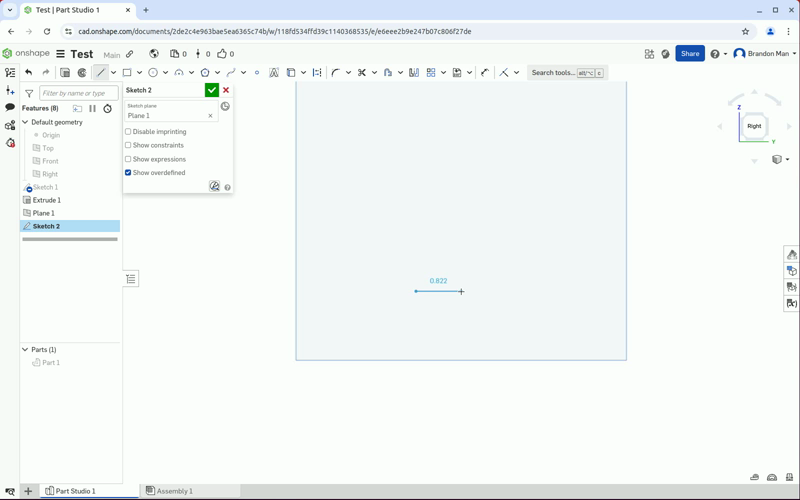
click(461, 291)
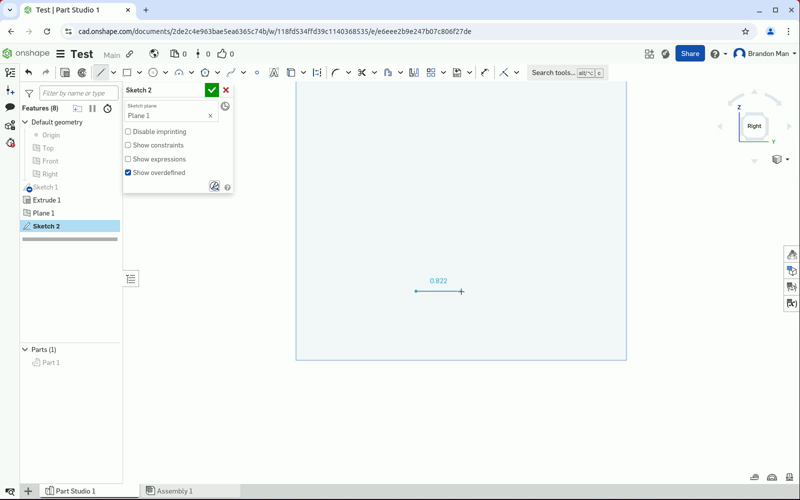
scroll(-6)
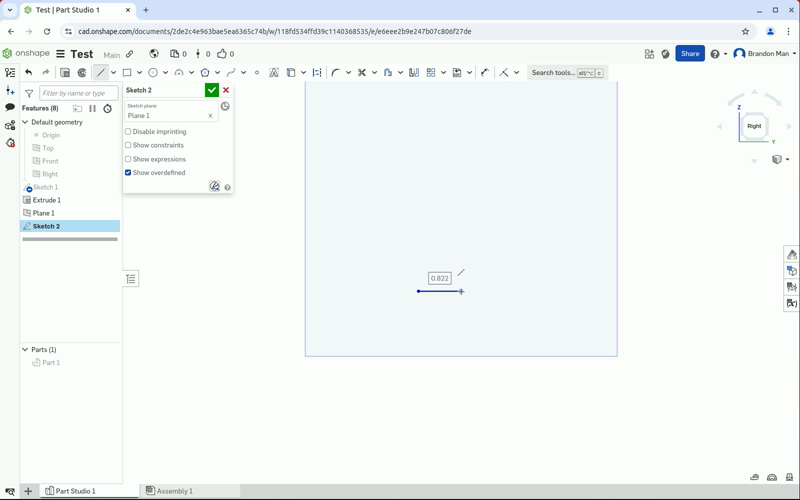
scroll(-6)
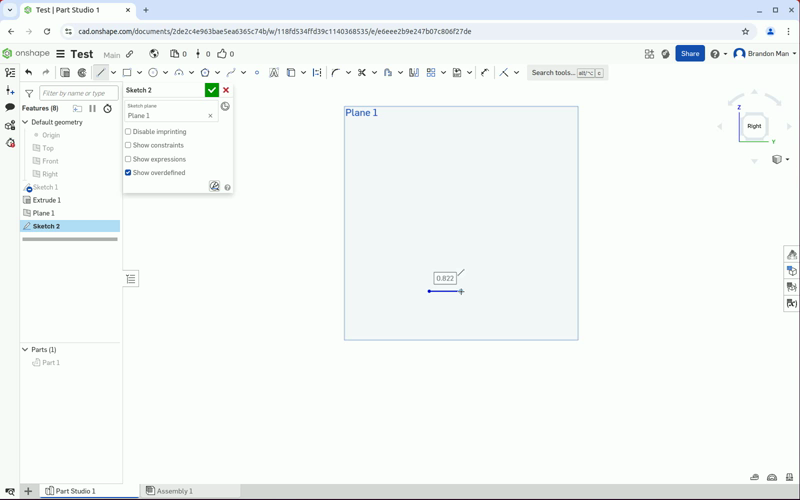
scroll(-6)
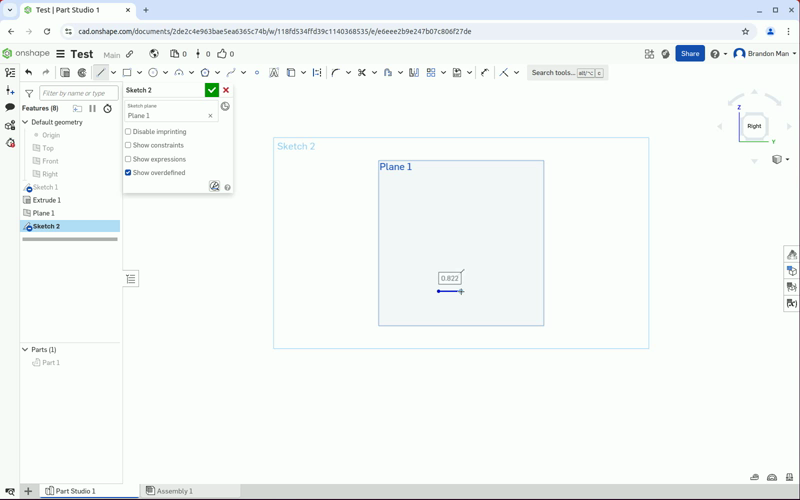
scroll(-6)
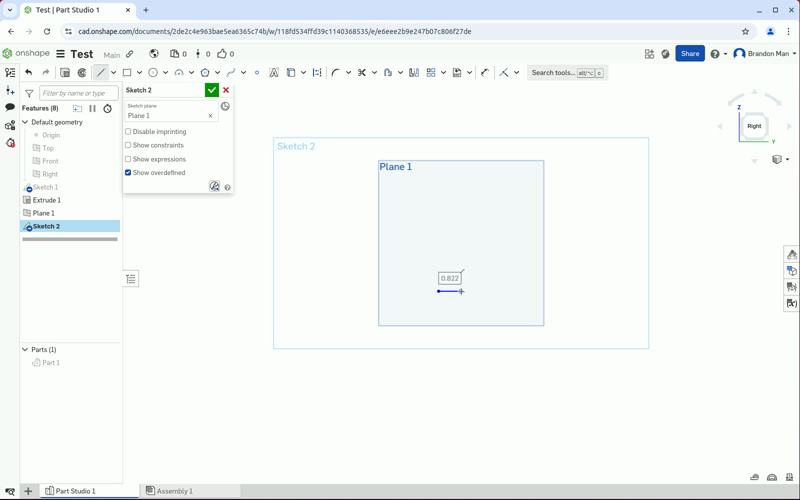
scroll(-6)
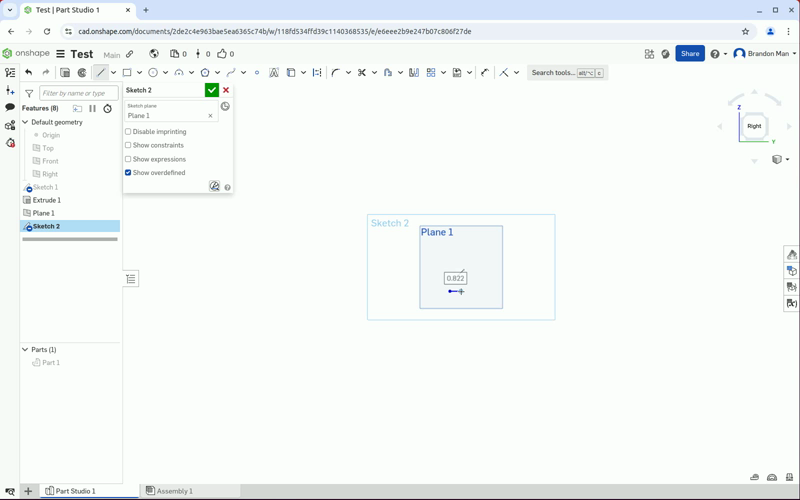
scroll(-6)
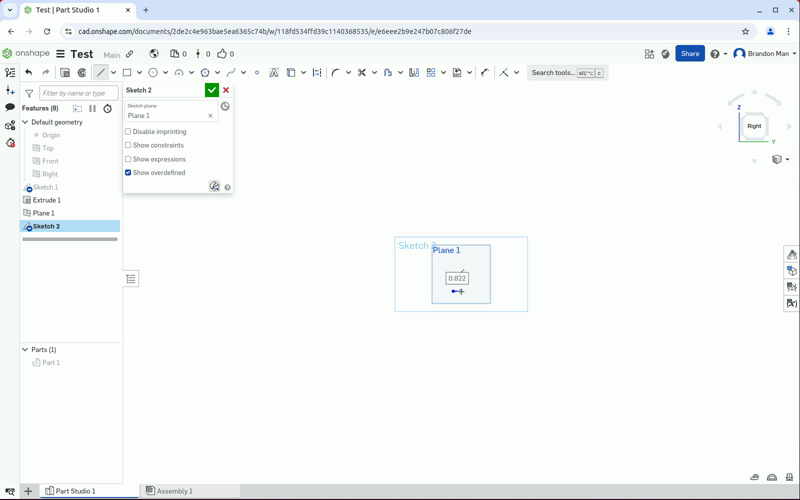
scroll(-6)
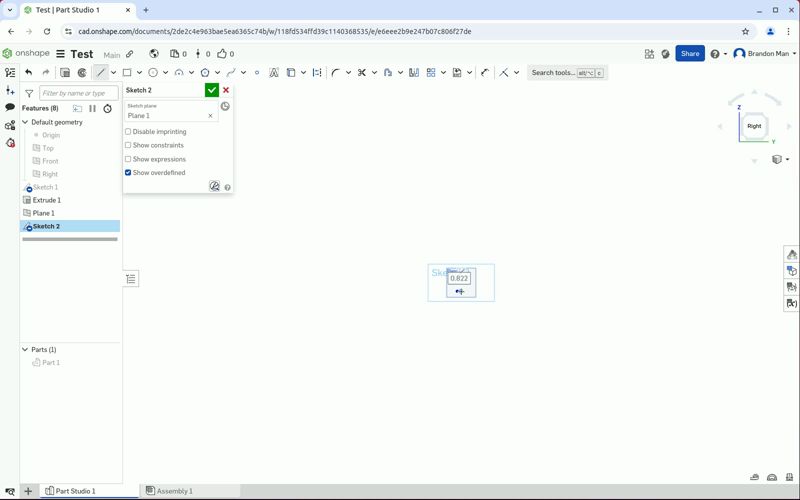
key_up(shift)
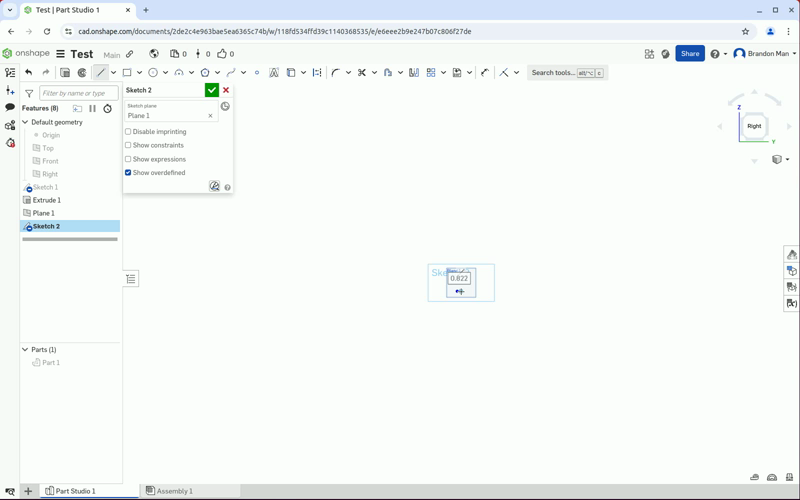
key_down(shift)
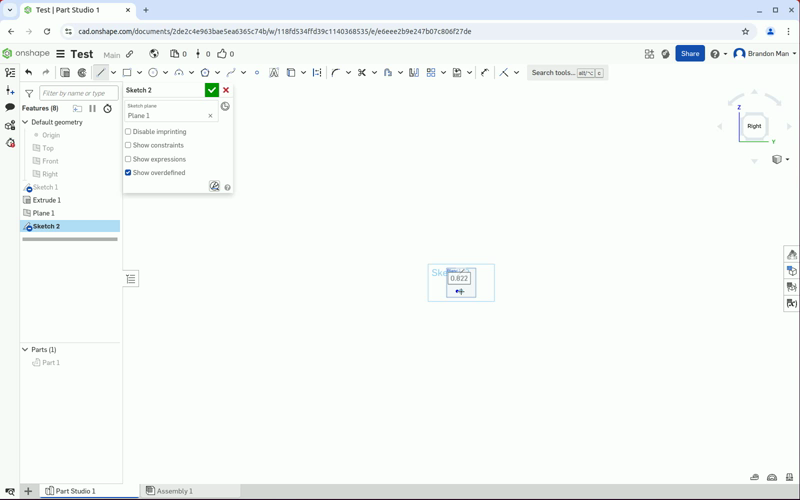
mouse_move(491, 291)
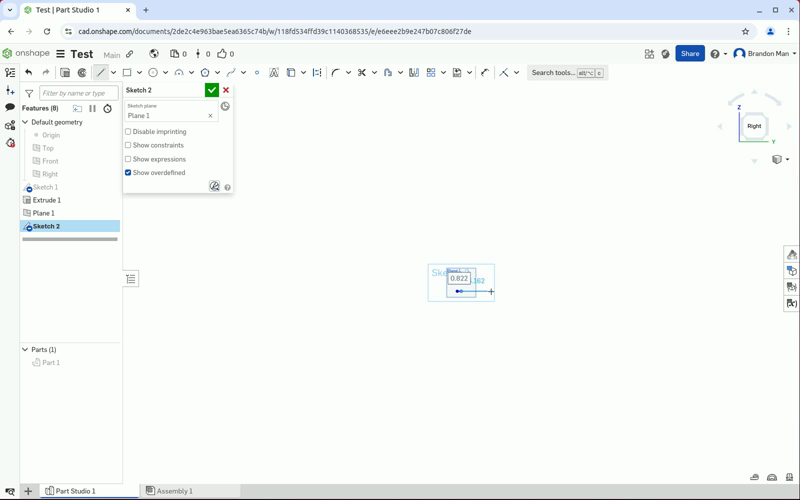
mouse_move(461, 273)
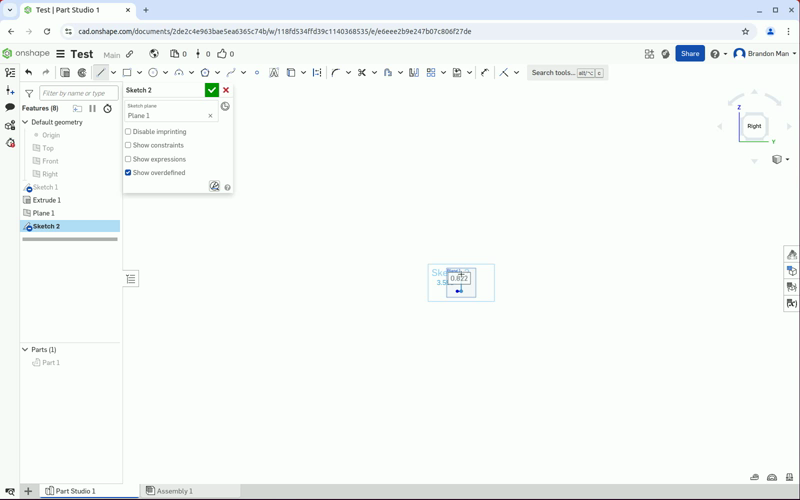
click(461, 273)
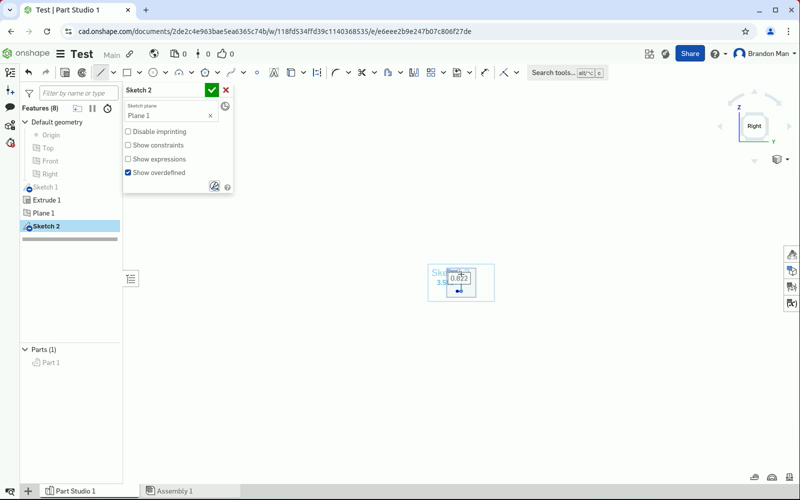
key_up(shift)
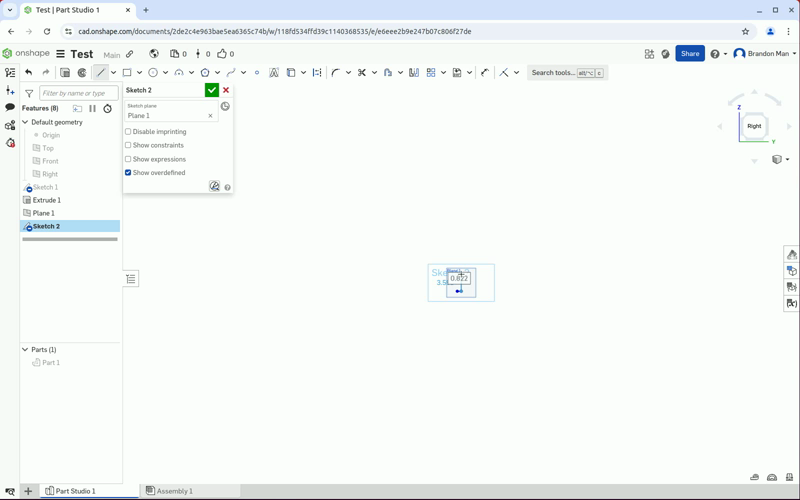
key_down(shift)
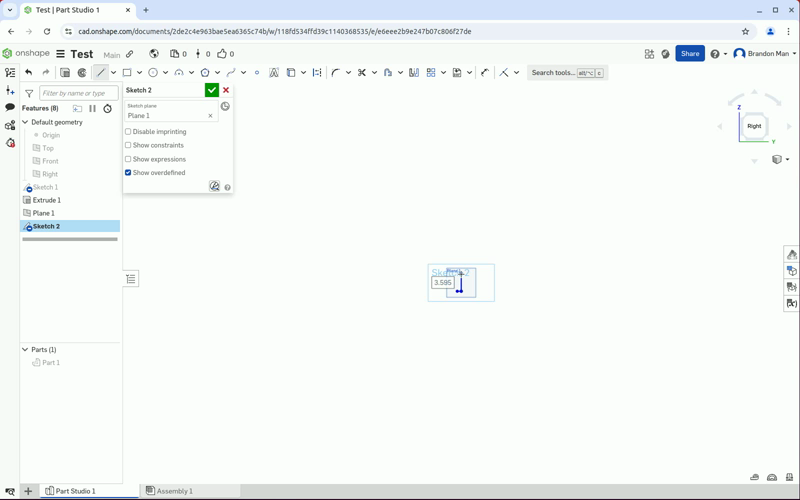
mouse_move(491, 273)
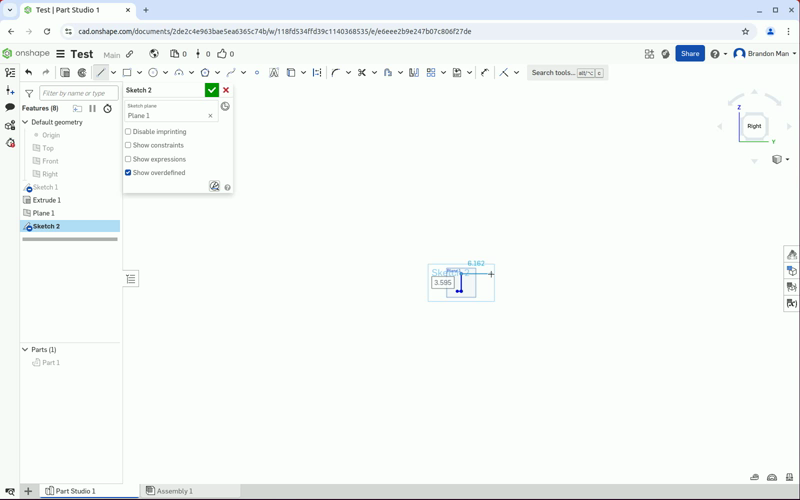
mouse_move(457, 273)
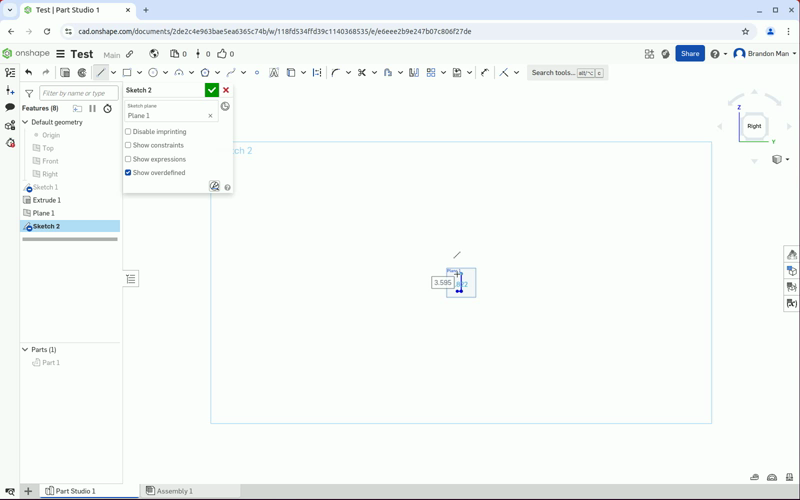
scroll(6)
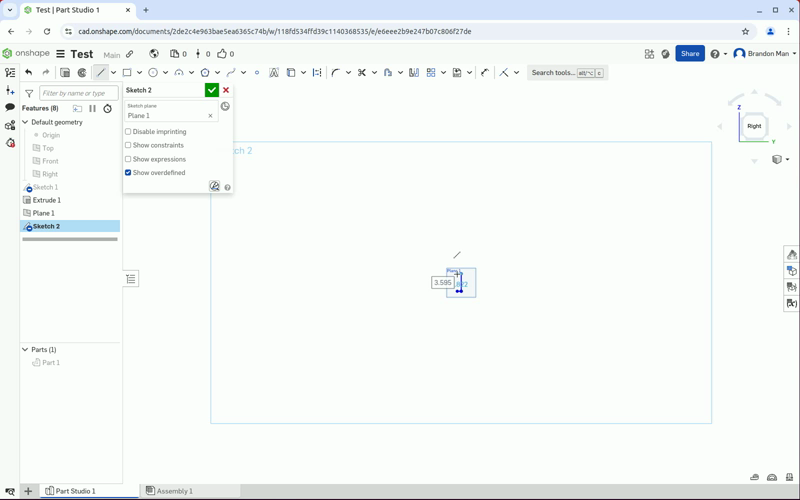
scroll(6)
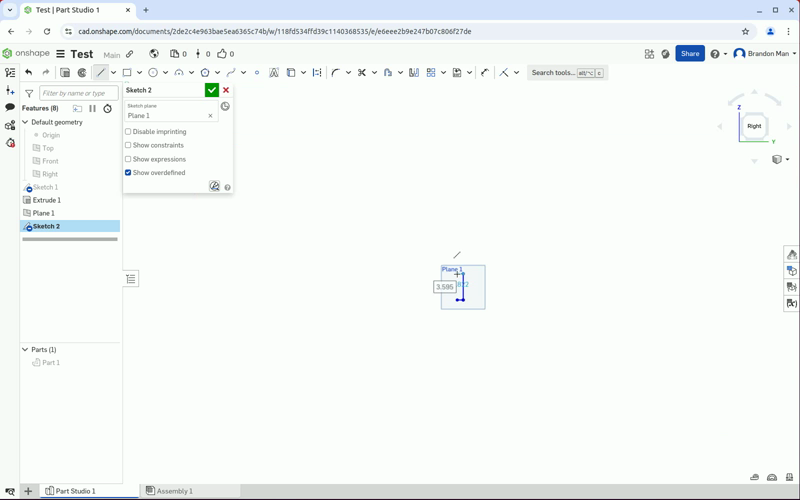
scroll(6)
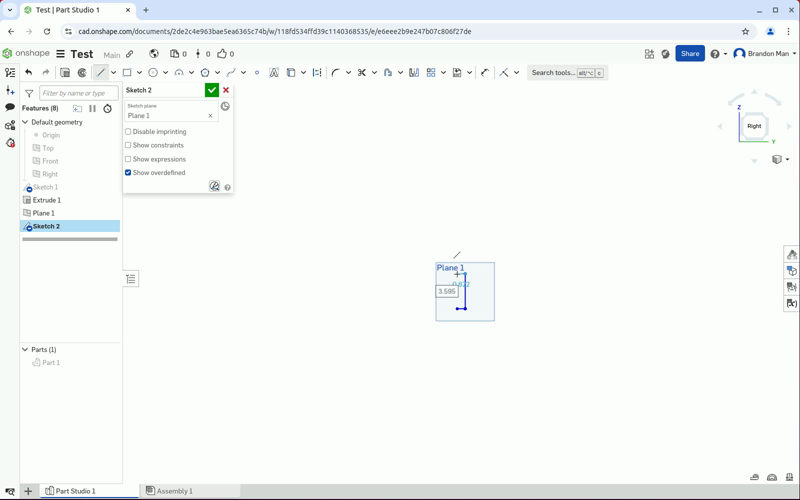
scroll(6)
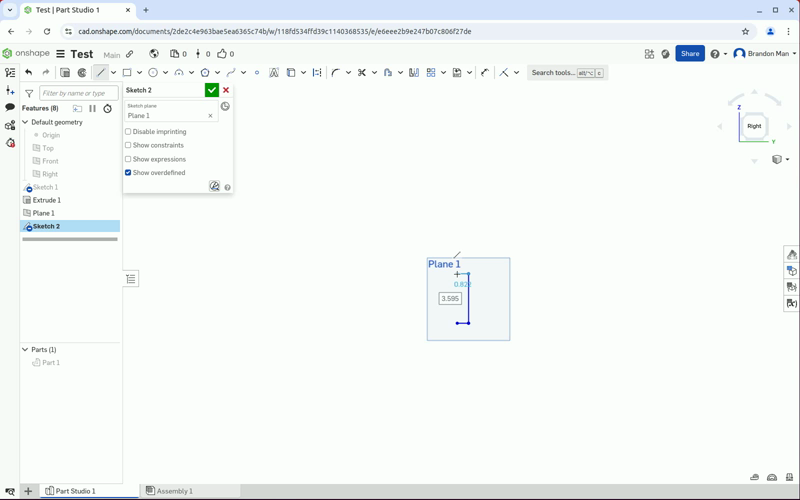
scroll(6)
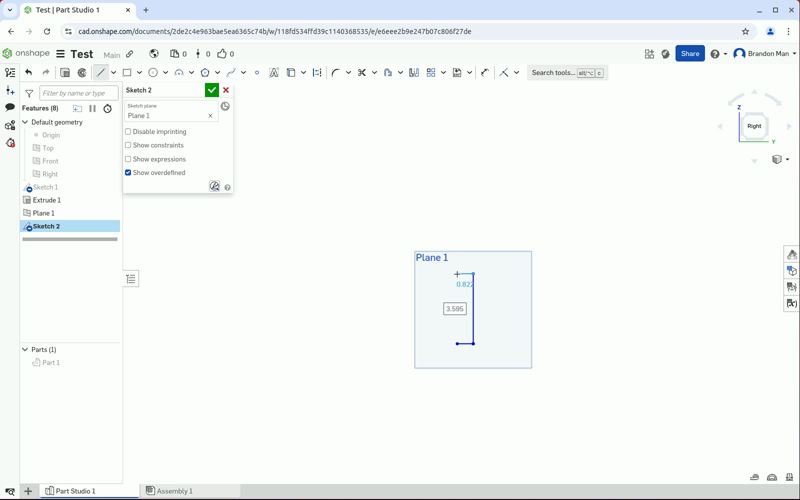
scroll(6)
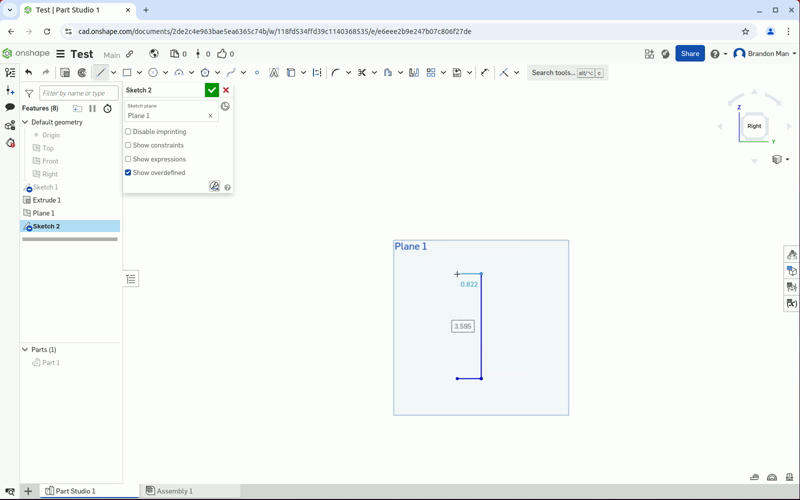
scroll(6)
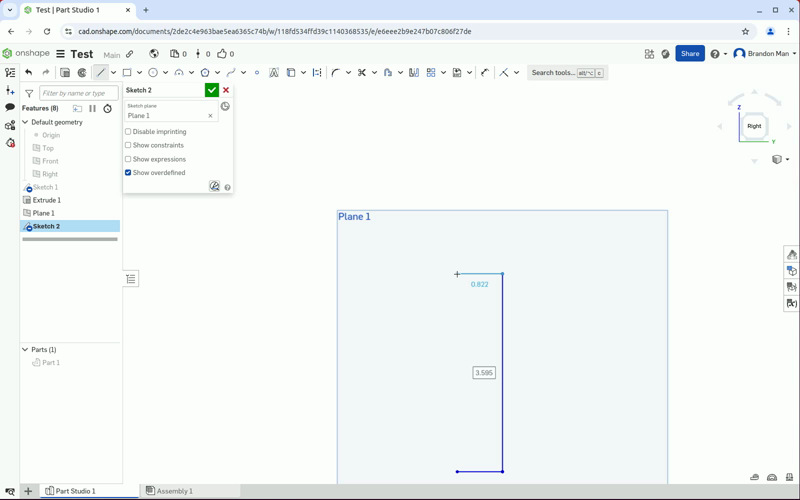
click(457, 273)
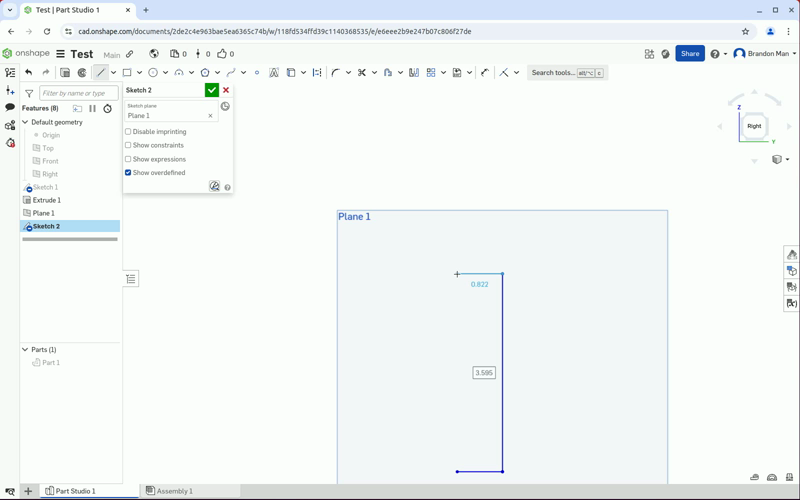
scroll(-6)
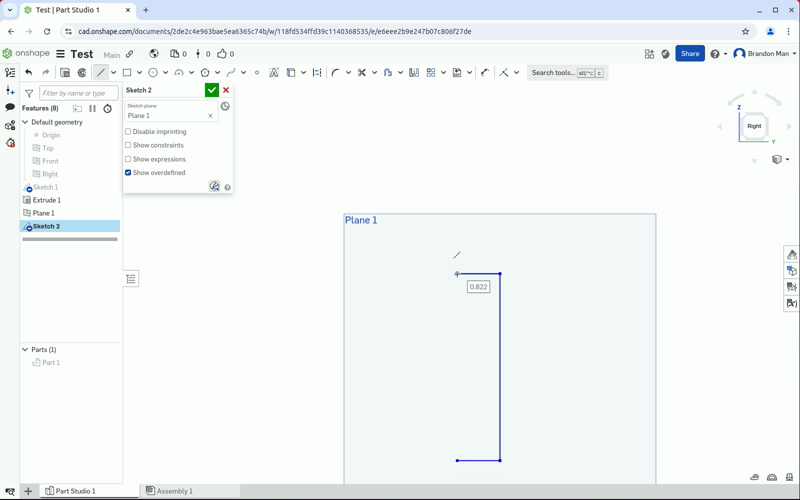
scroll(-6)
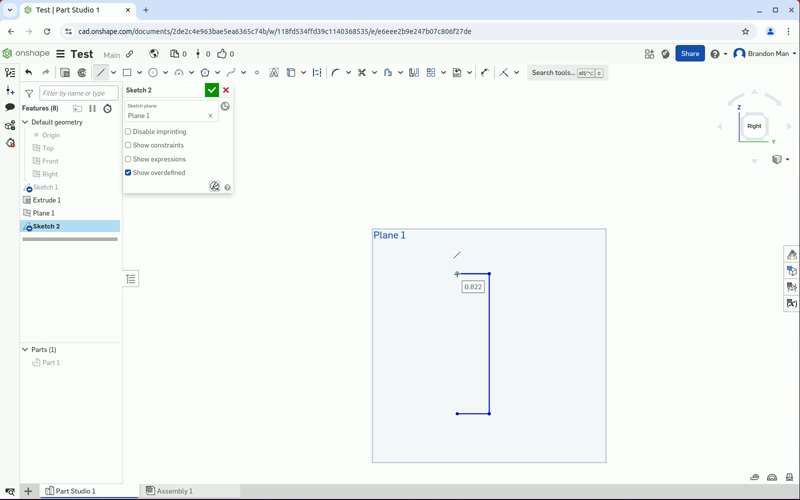
scroll(-6)
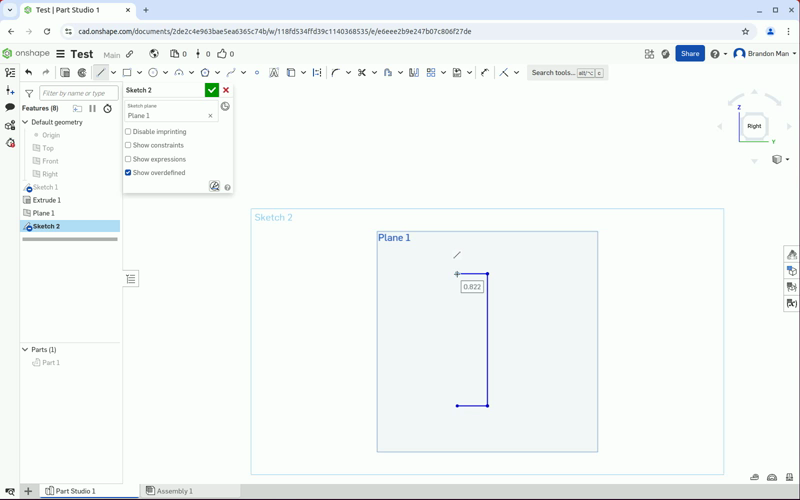
scroll(-6)
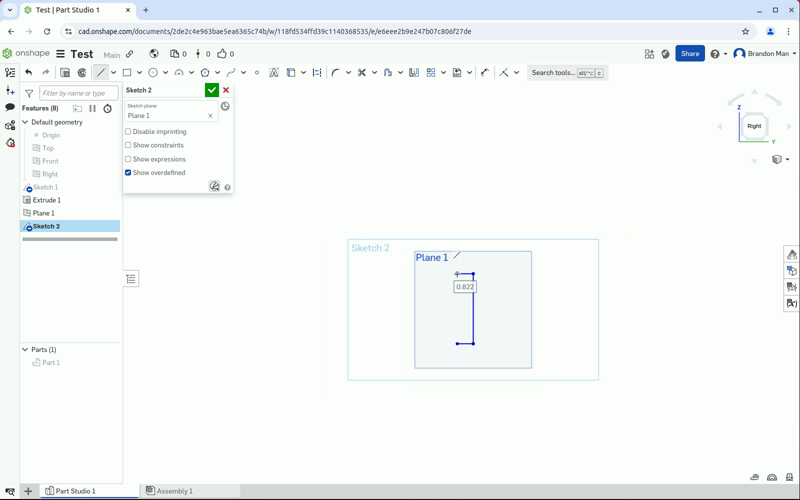
scroll(-6)
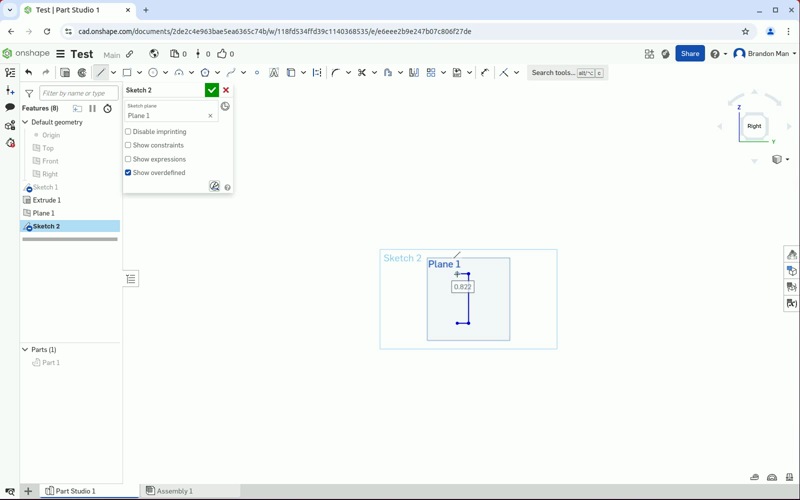
scroll(-6)
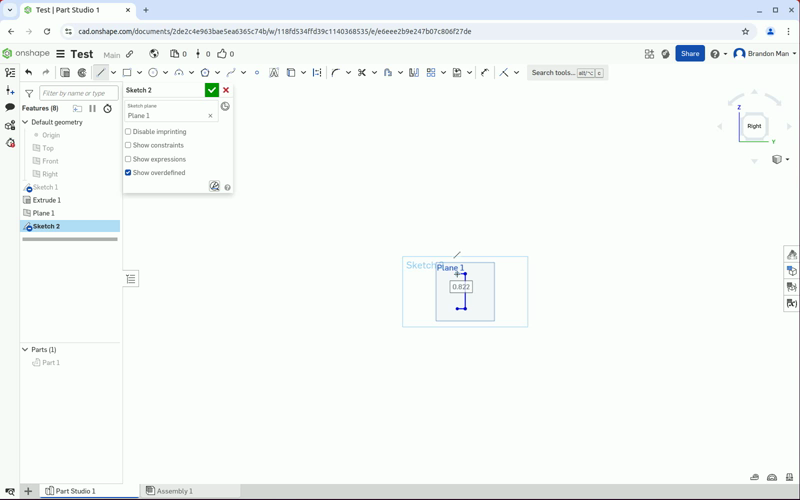
scroll(-6)
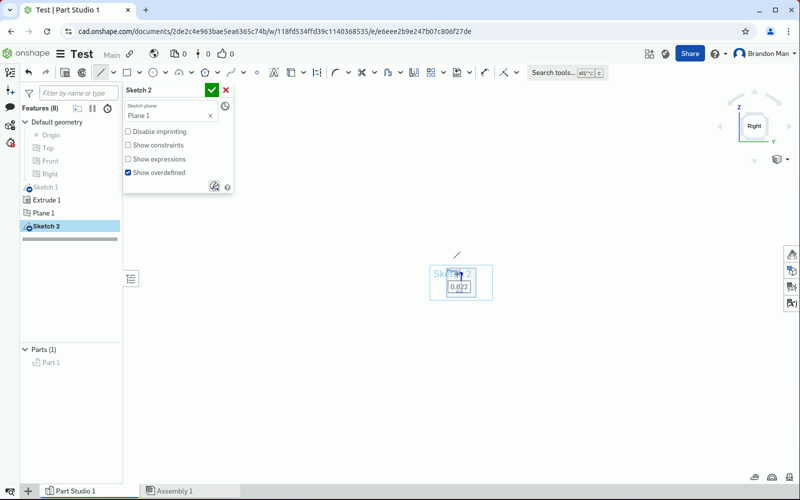
key_up(shift)
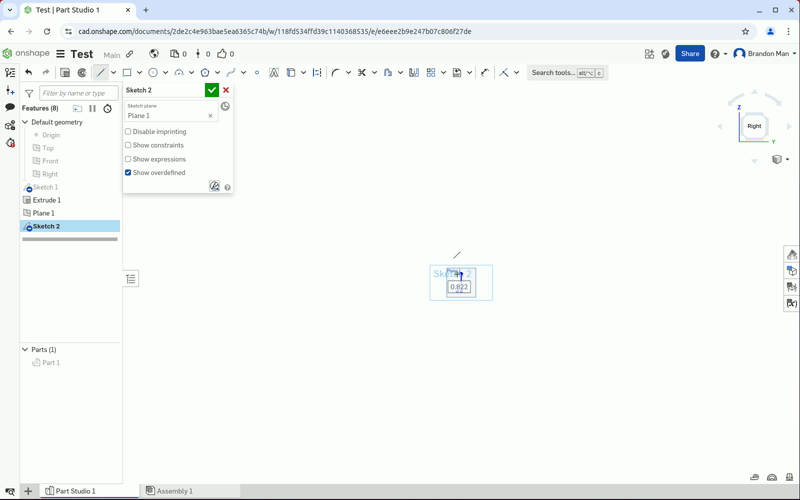
mouse_move(487, 273)
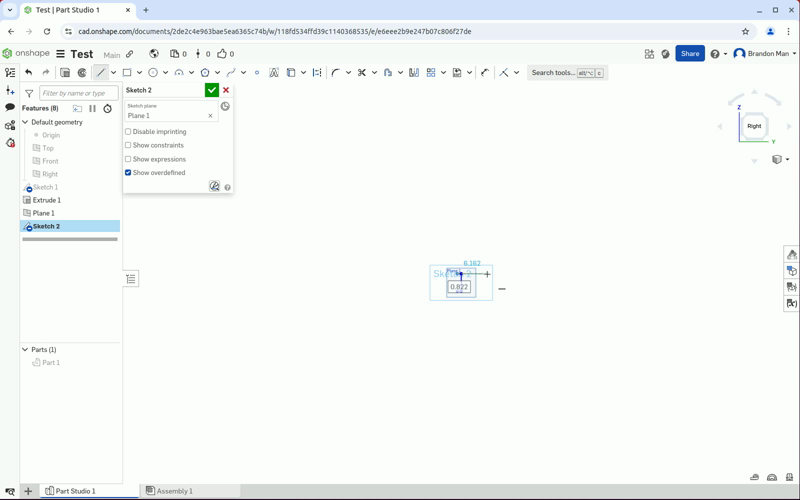
key_down(shift)
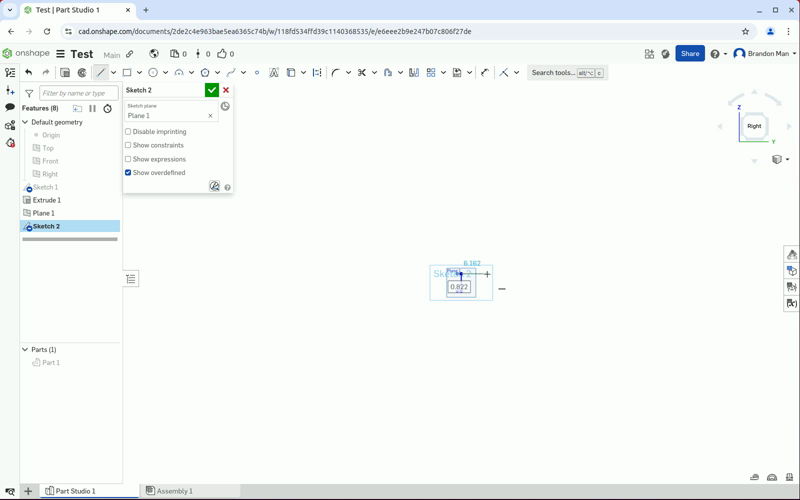
mouse_move(457, 291)
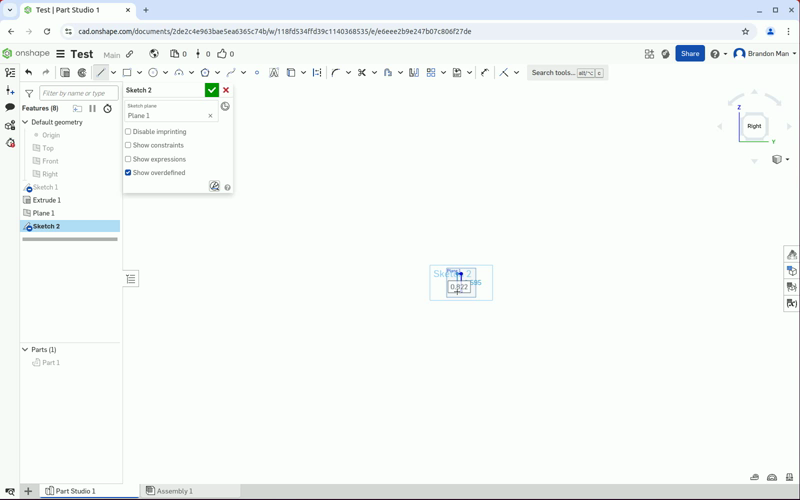
scroll(6)
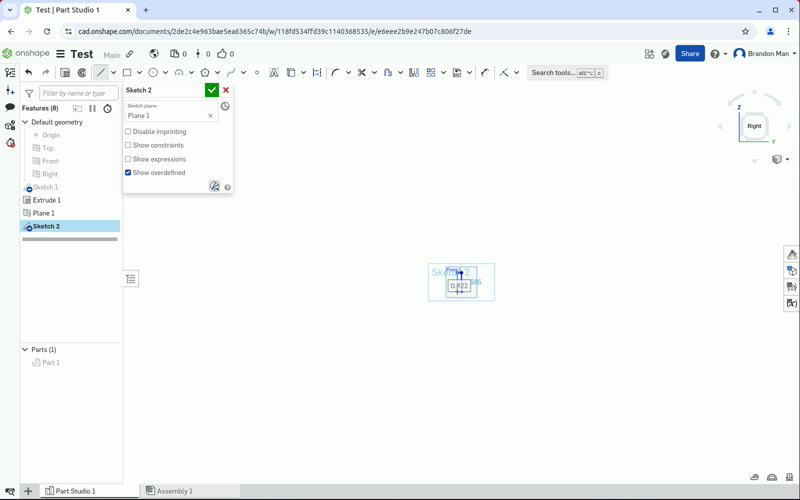
scroll(6)
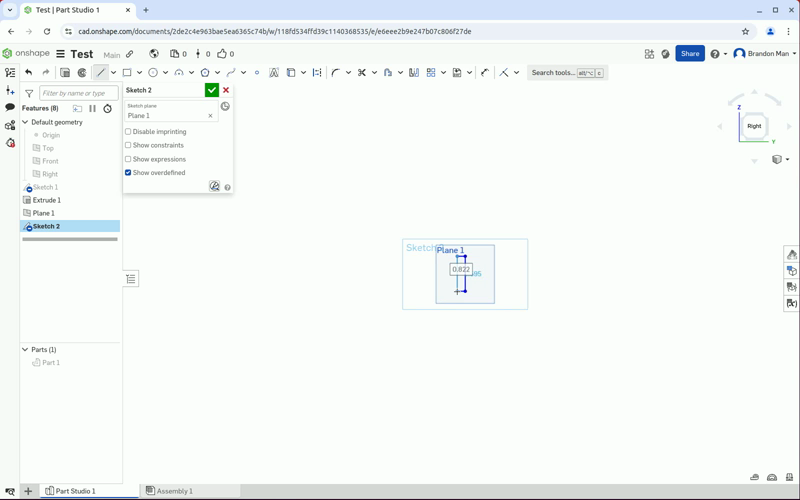
scroll(6)
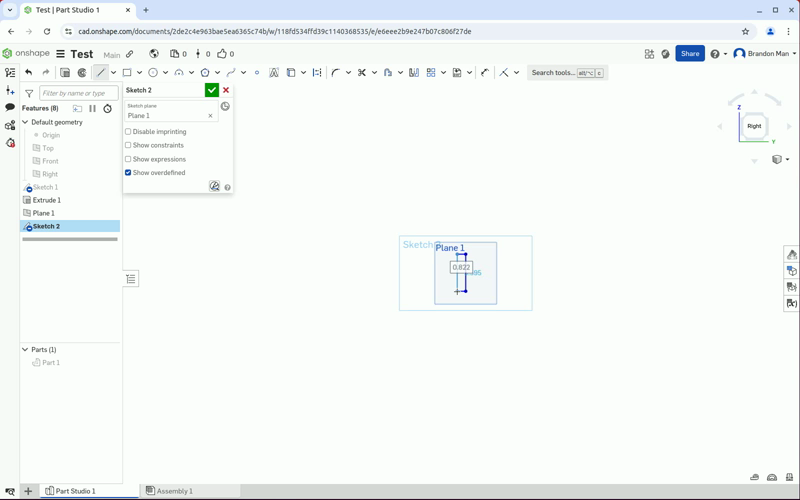
scroll(6)
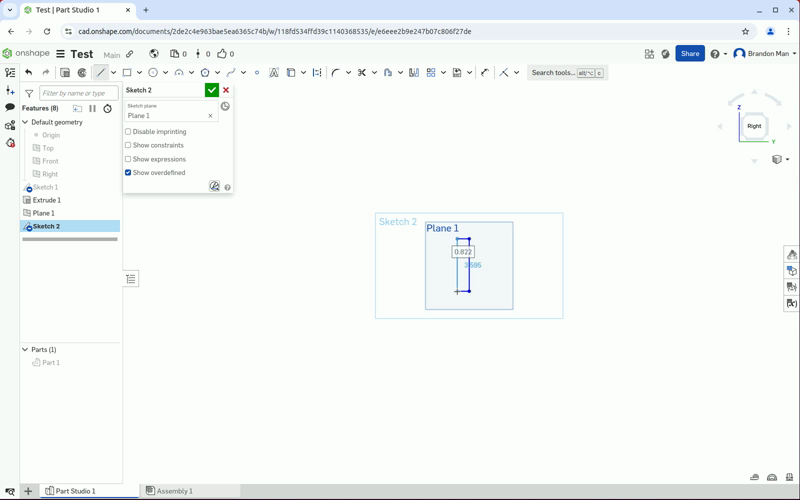
scroll(6)
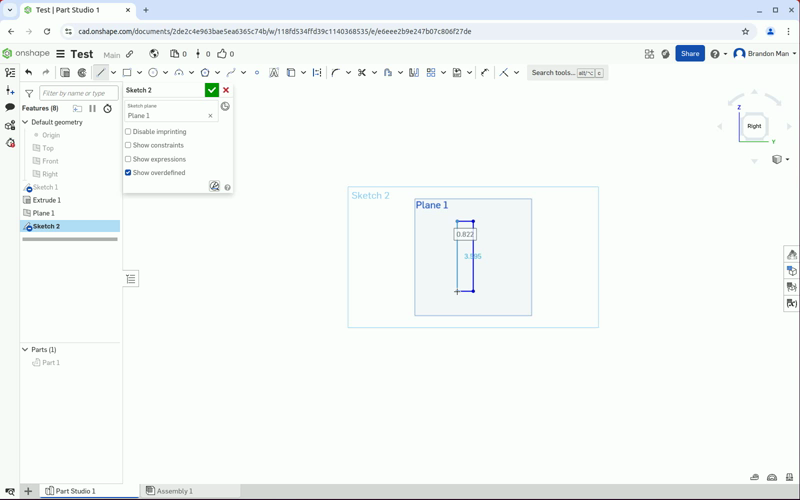
scroll(6)
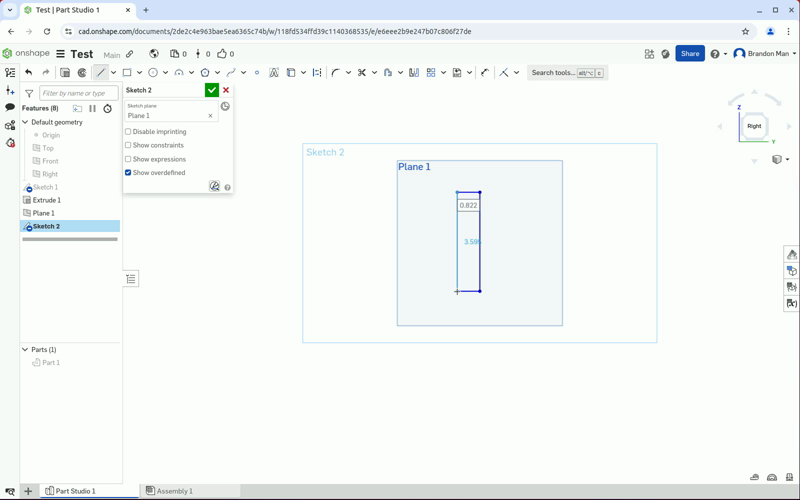
scroll(6)
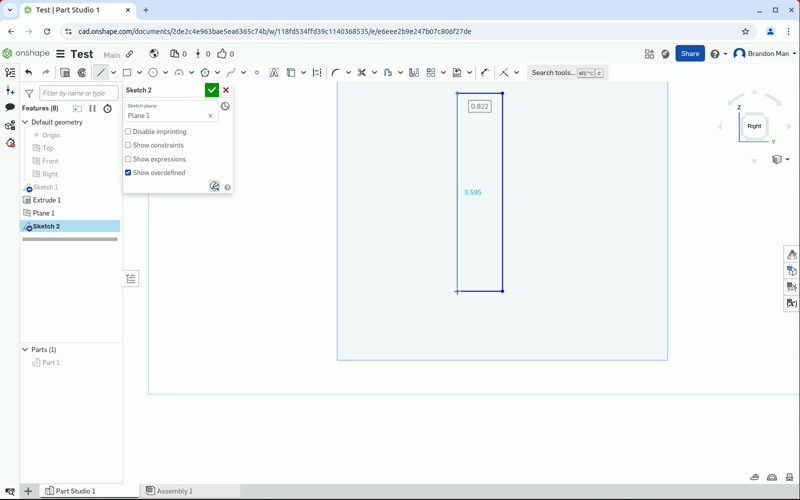
key_up(shift)
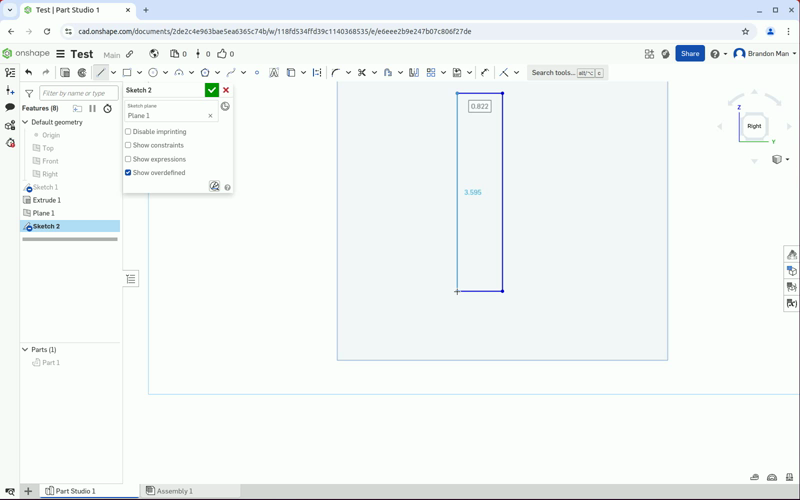
click(457, 291)
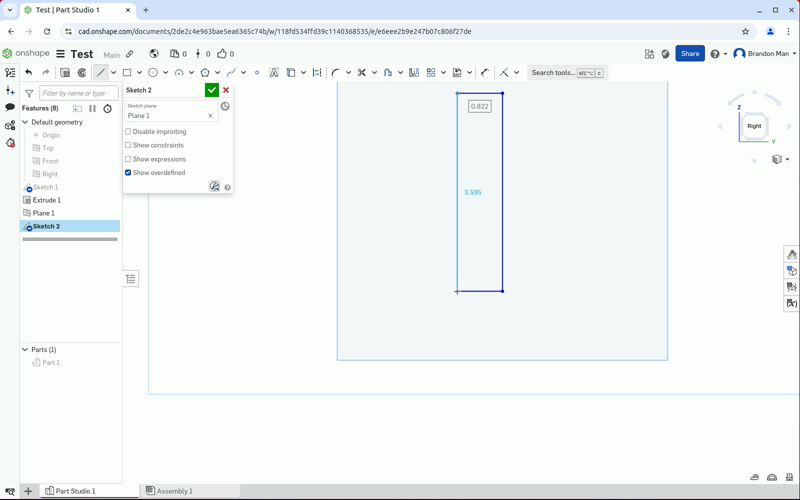
scroll(-6)
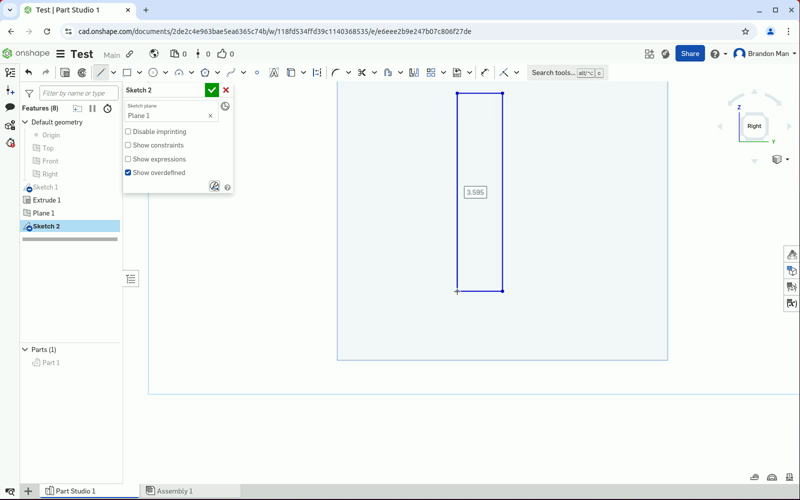
scroll(-6)
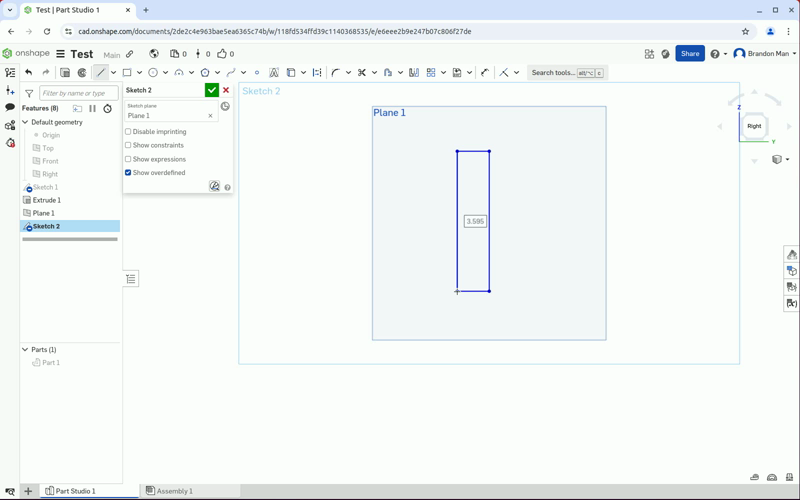
scroll(-6)
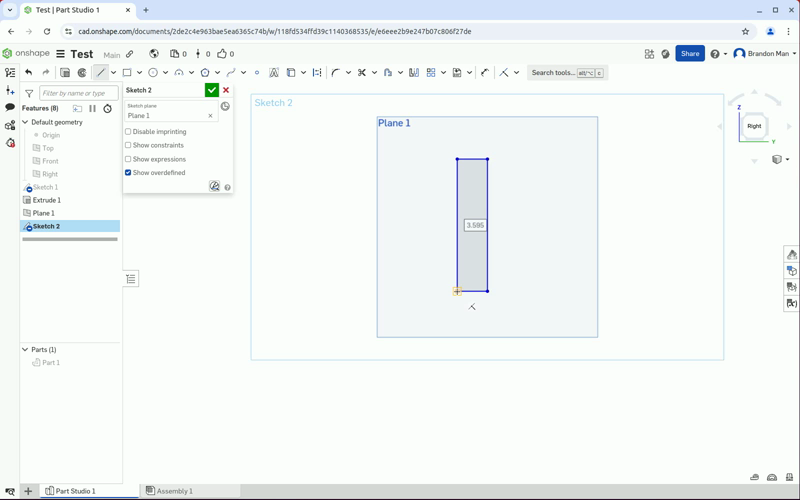
scroll(-6)
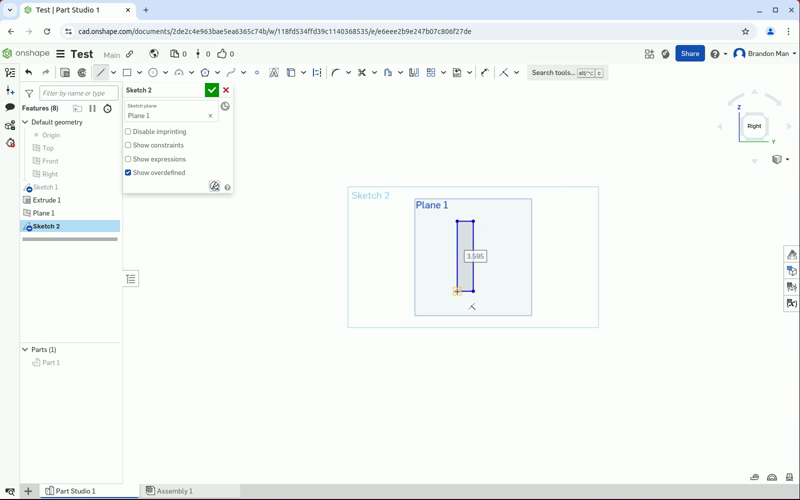
scroll(-6)
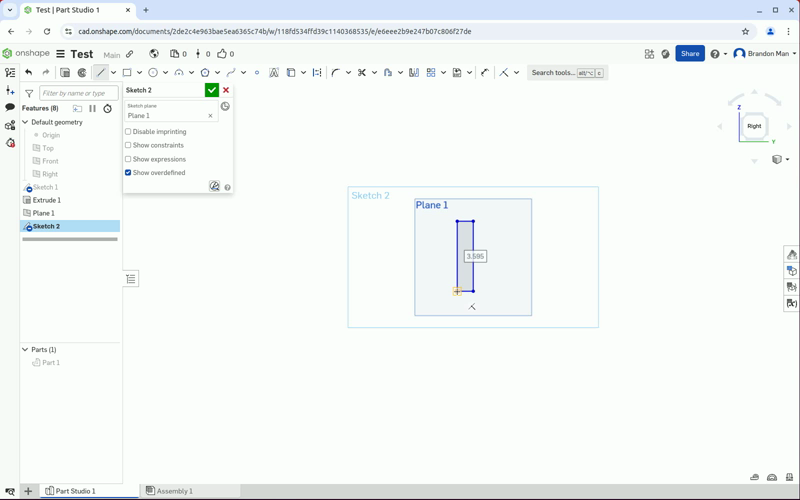
scroll(-6)
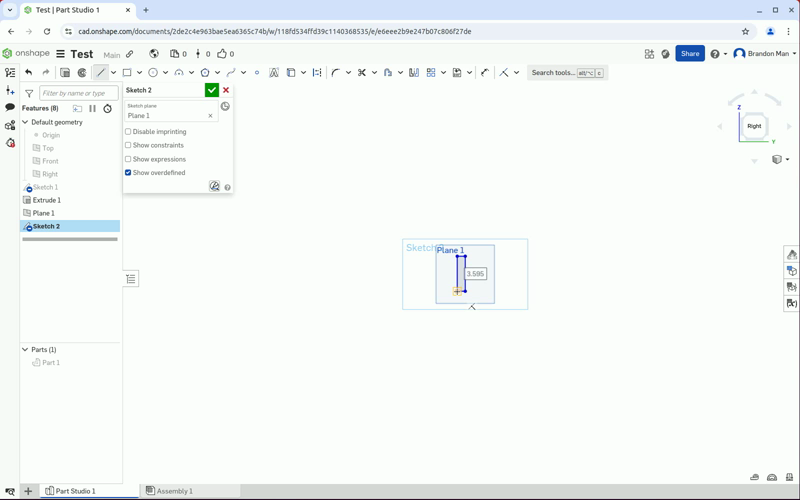
scroll(-6)
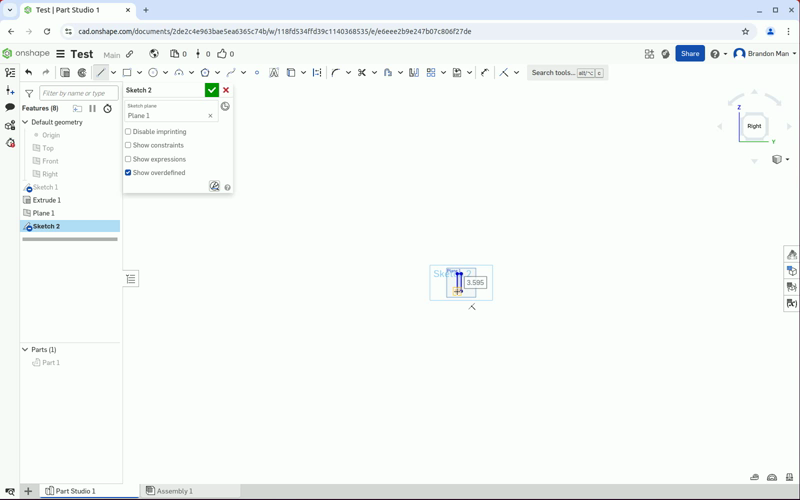
key(esc)
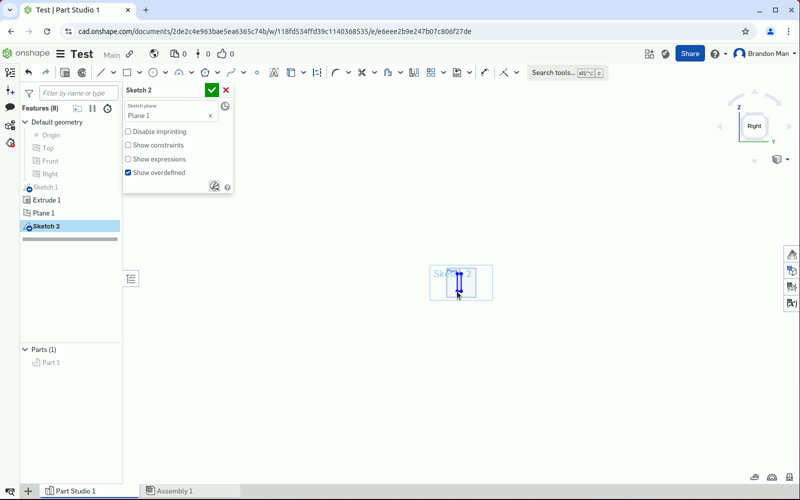
mouse_move(457, 282)
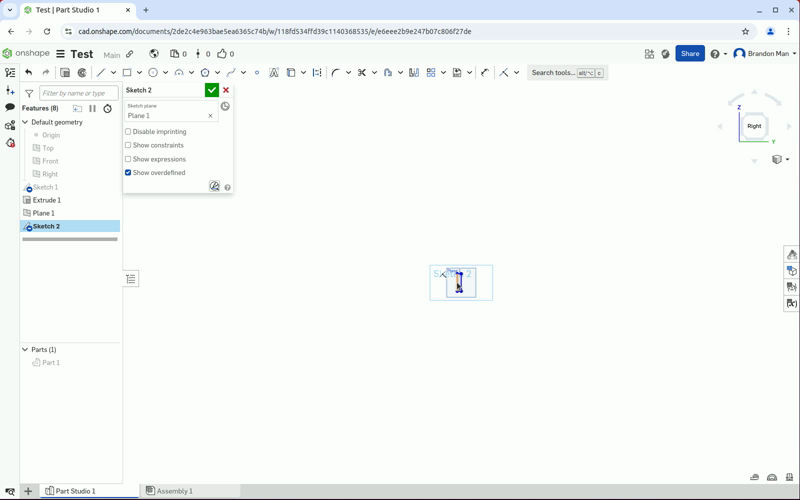
scroll(6)
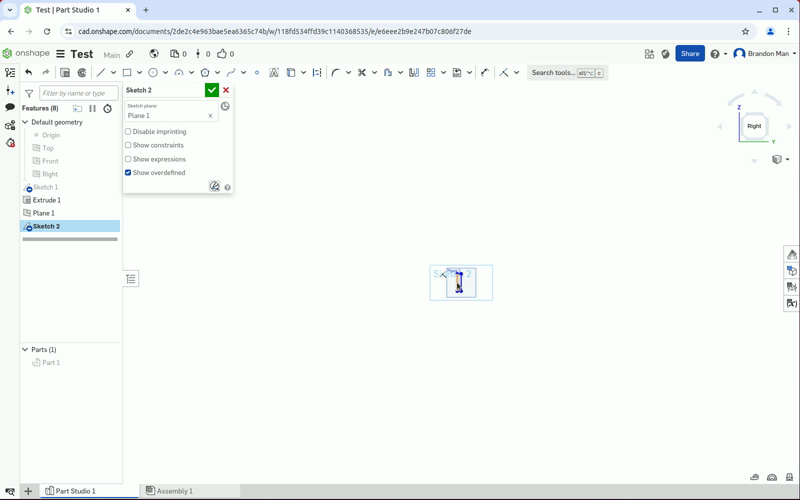
scroll(6)
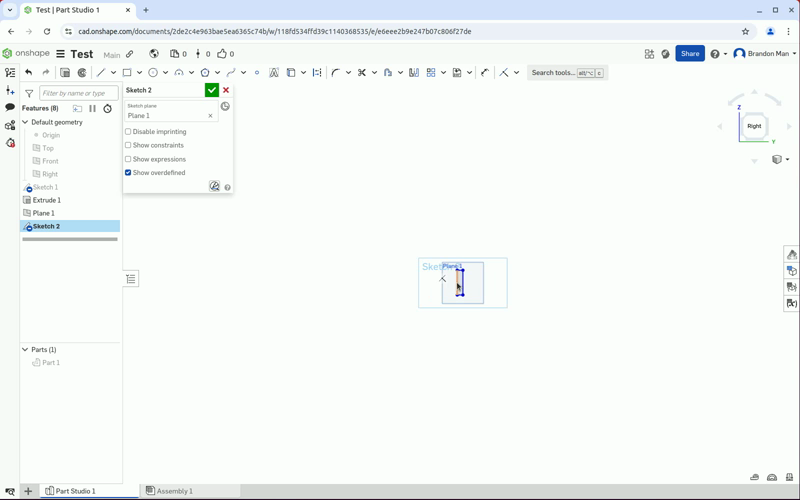
scroll(6)
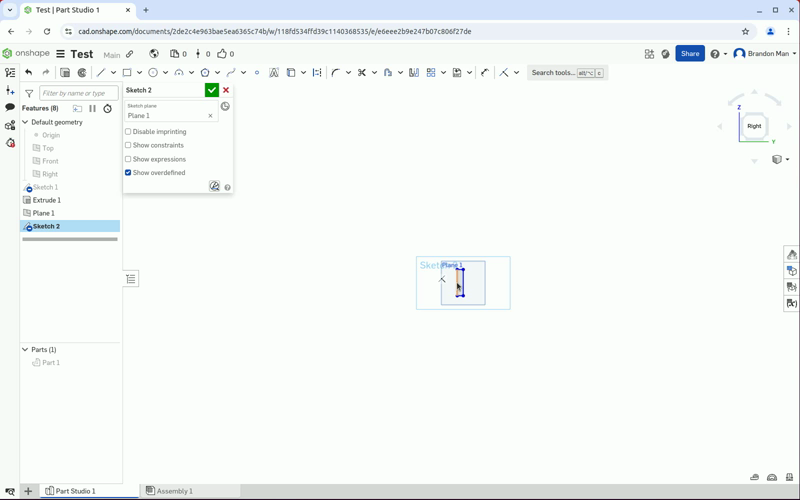
scroll(6)
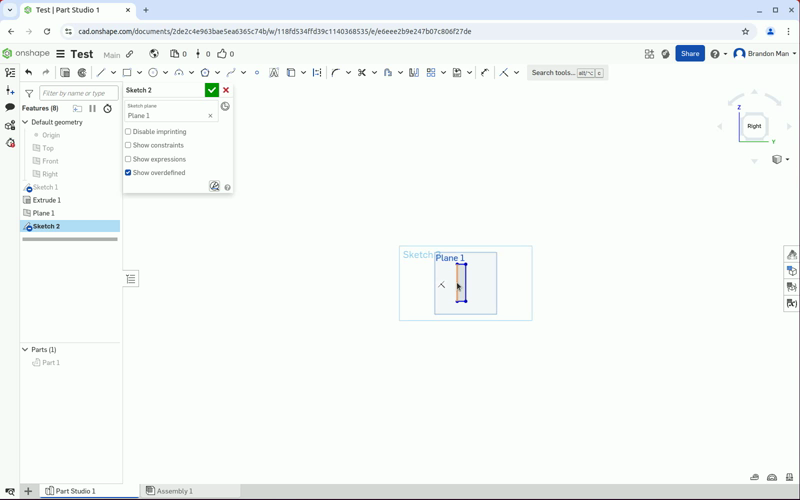
scroll(6)
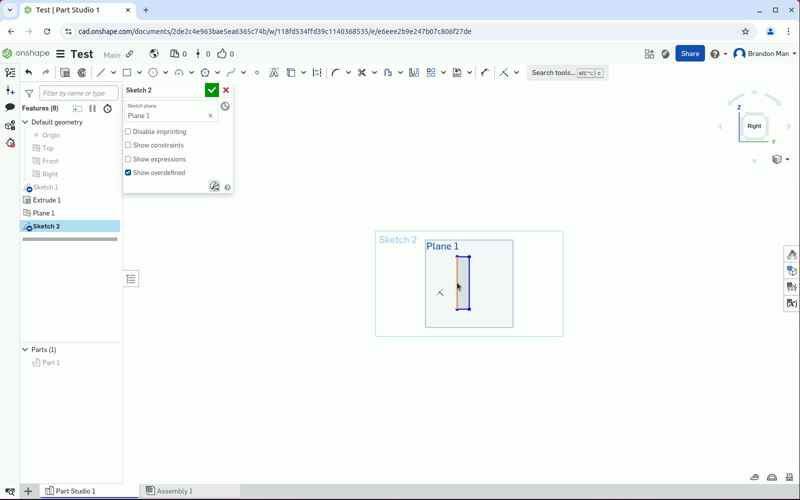
scroll(6)
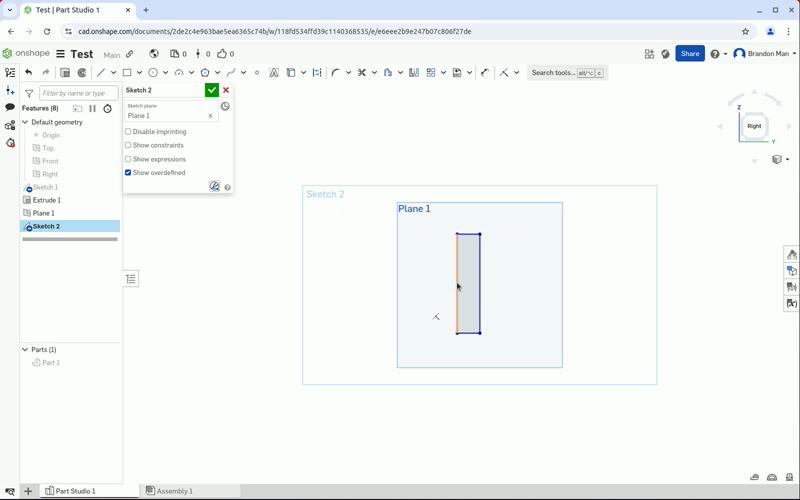
scroll(6)
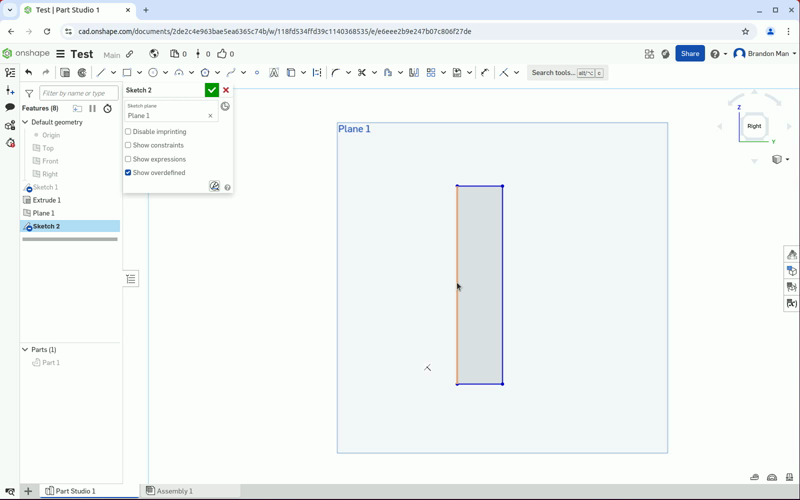
click(457, 282)
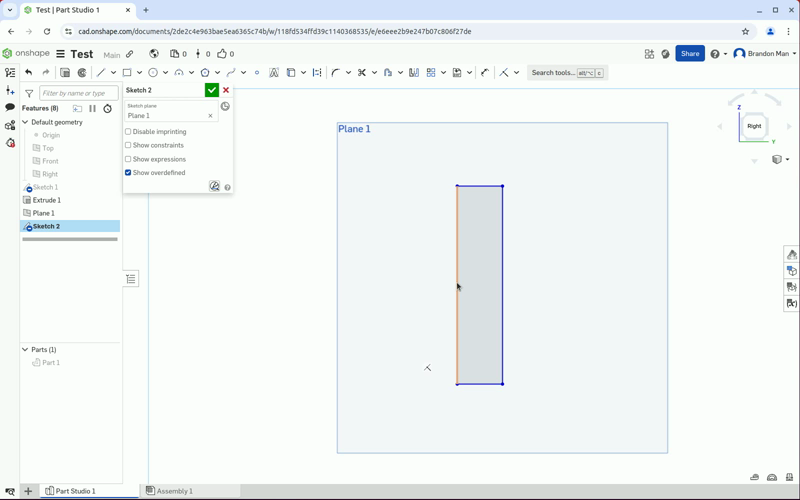
scroll(-6)
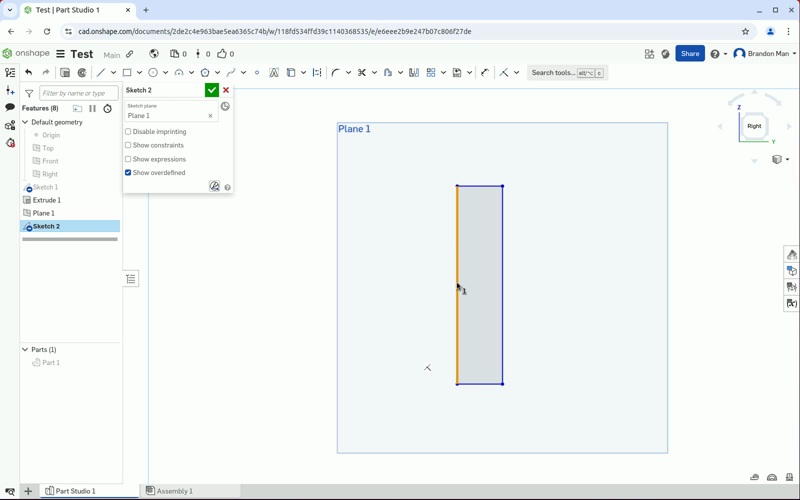
scroll(-6)
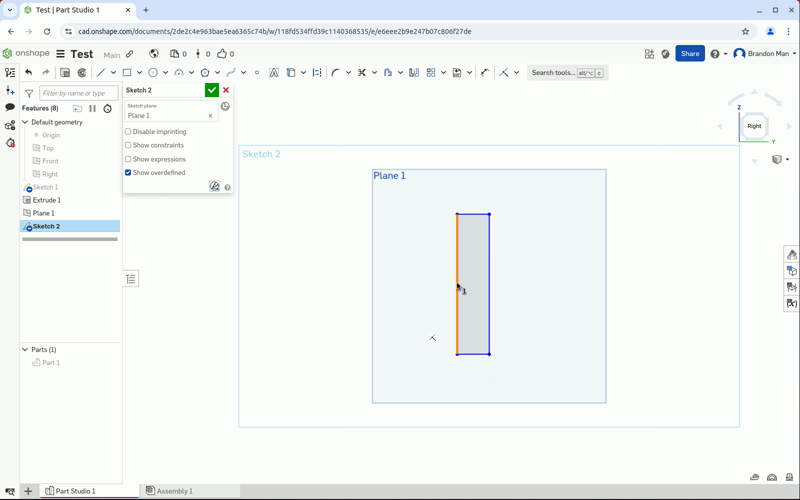
scroll(-6)
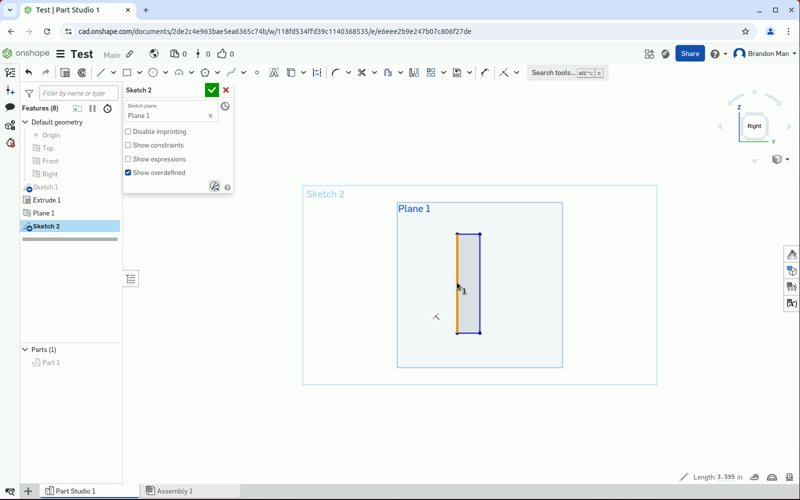
scroll(-6)
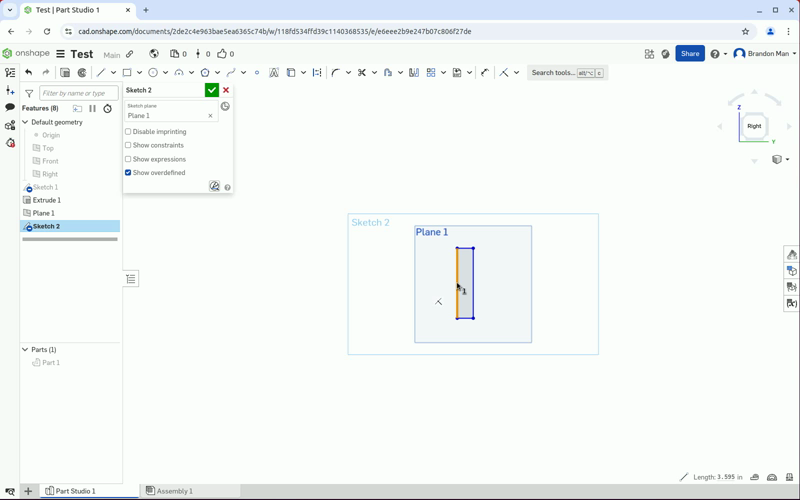
scroll(-6)
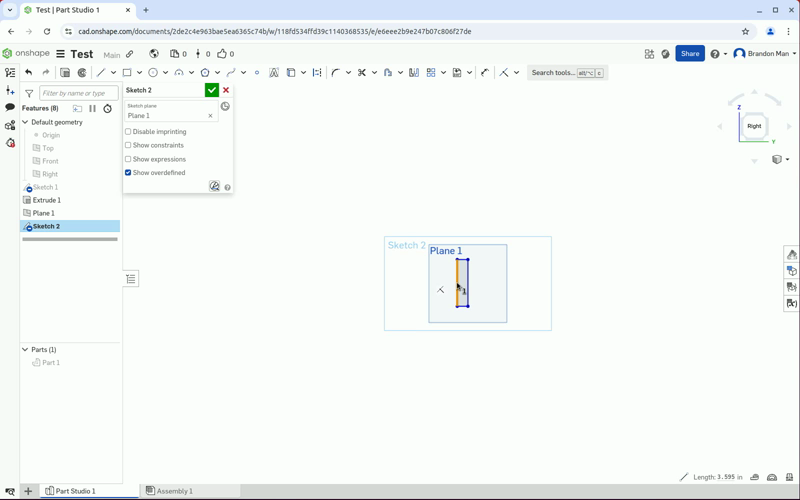
scroll(-6)
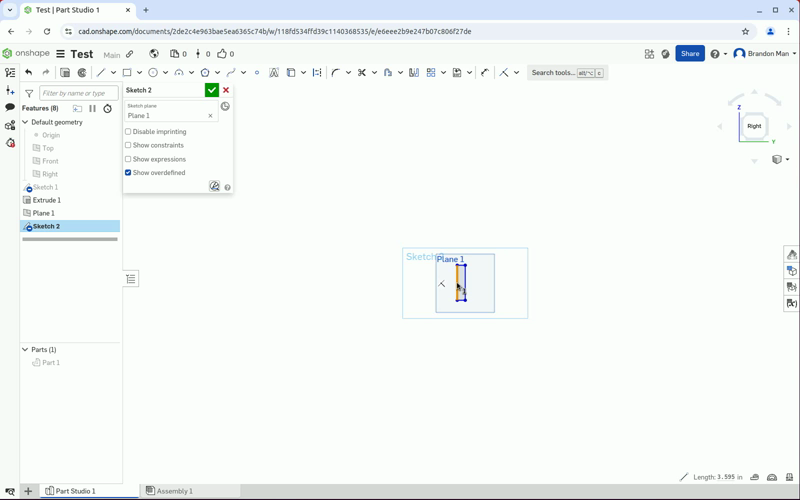
scroll(-6)
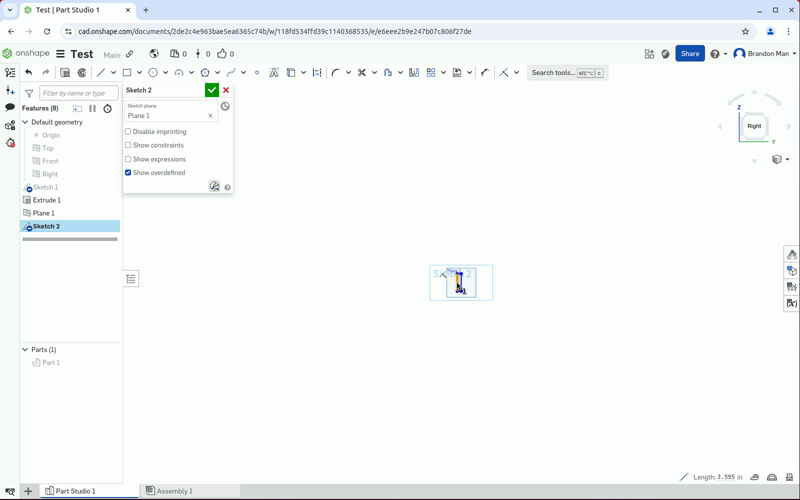
mouse_move(73, 352)
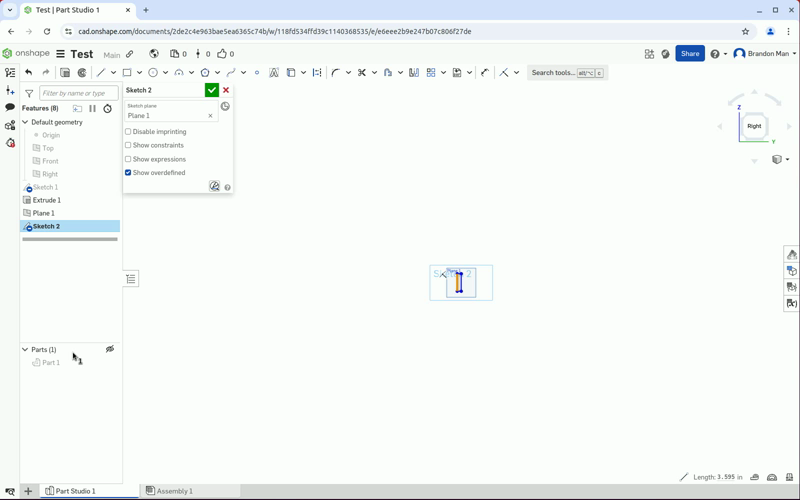
key(shift+y)
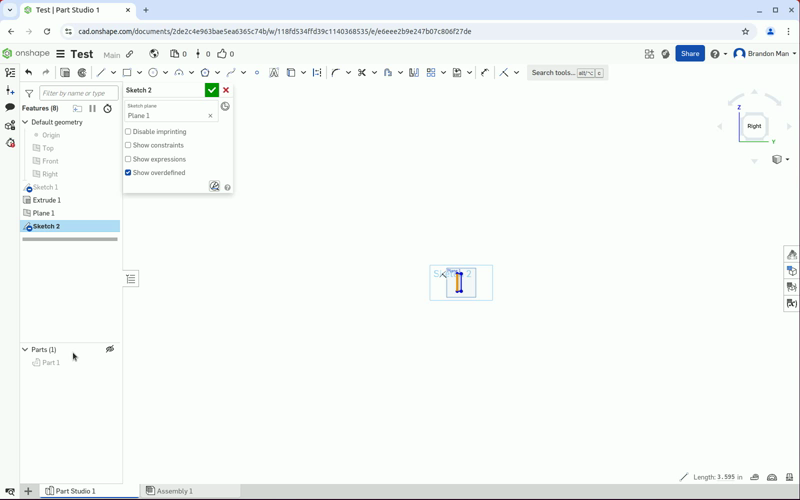
key(shift+e)
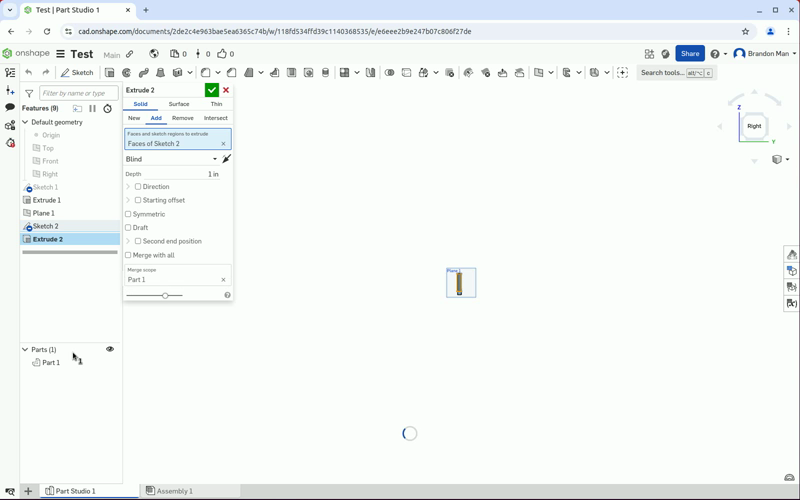
mouse_move(143, 106)
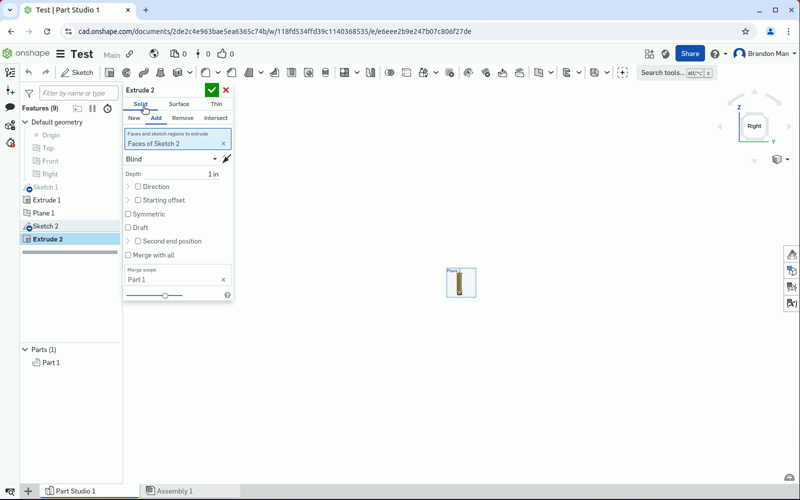
click(143, 106)
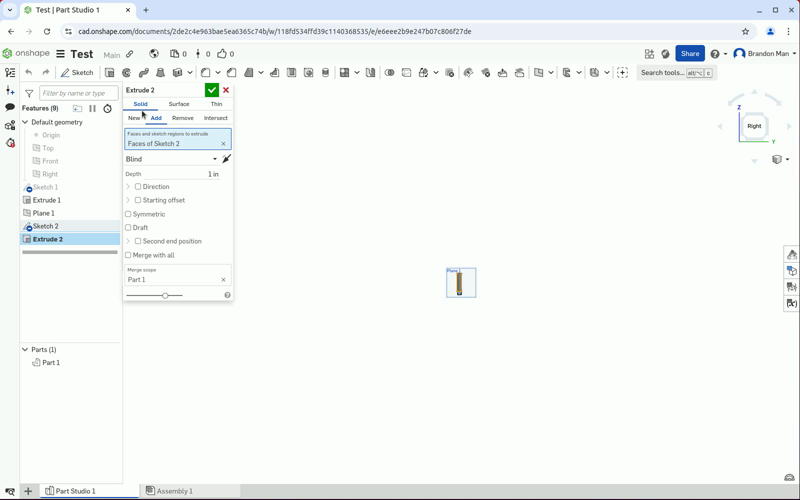
mouse_move(137, 120)
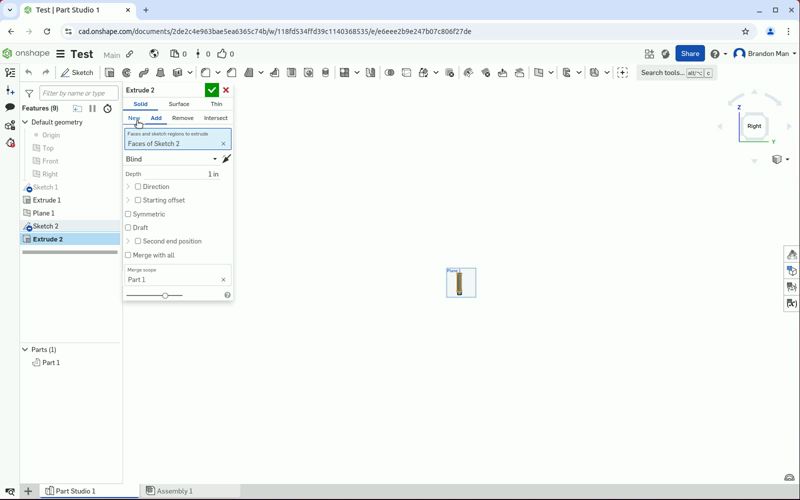
click(137, 120)
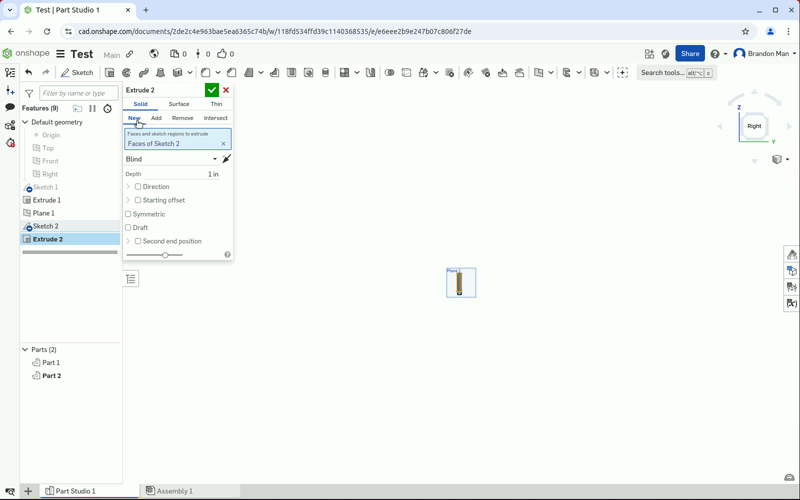
key(tab, 4)
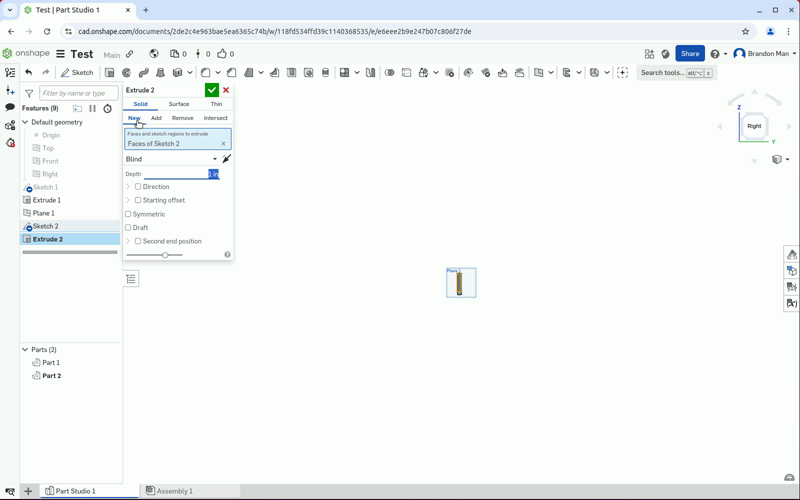
text(3.851)
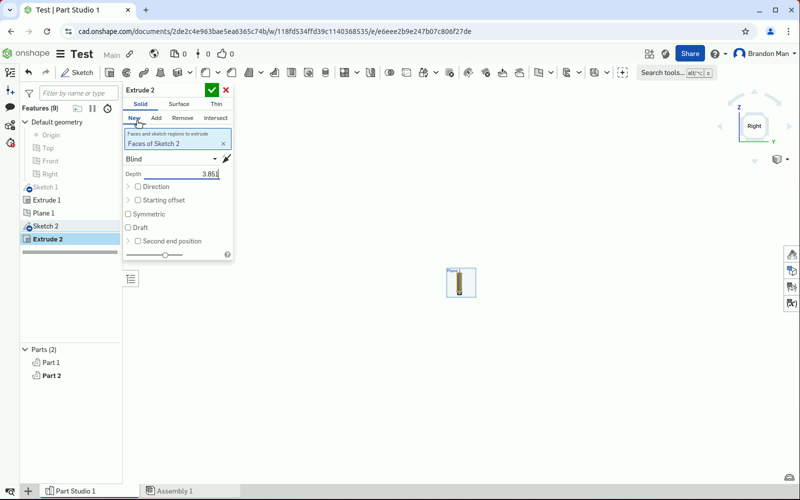
key(enter)
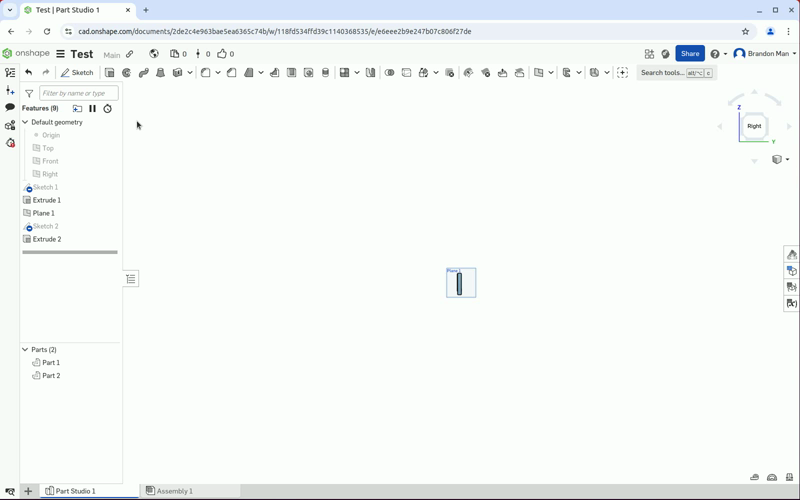
key(shift+h)
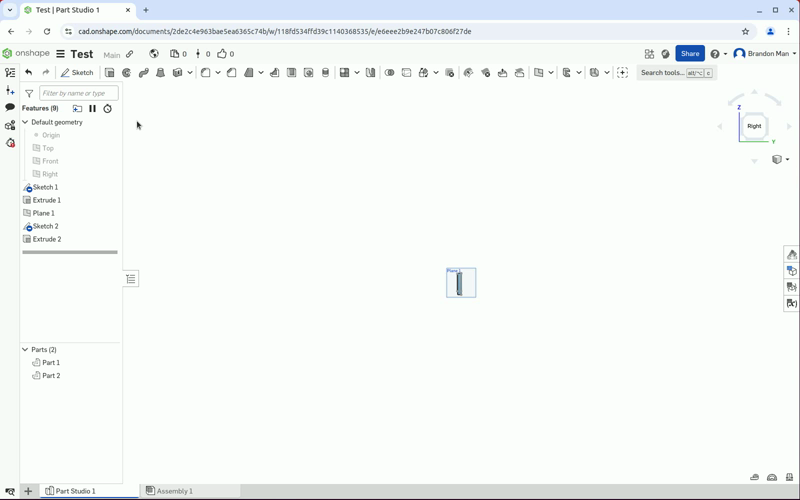
key(shift+h)
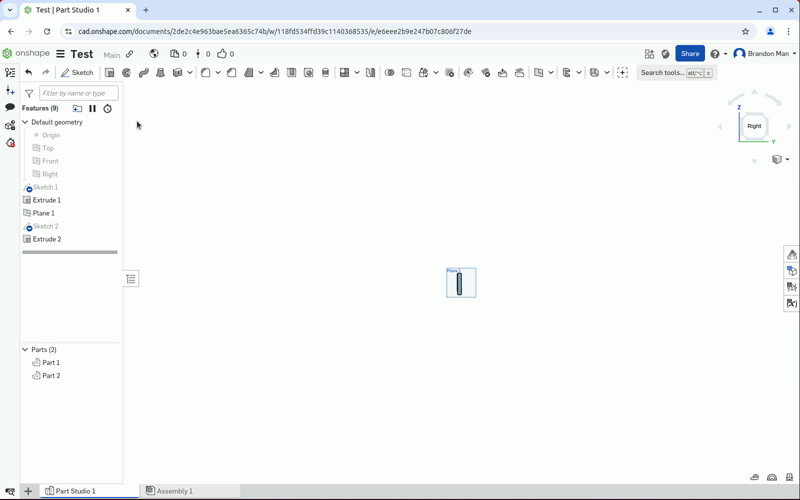
mouse_move(73, 189)
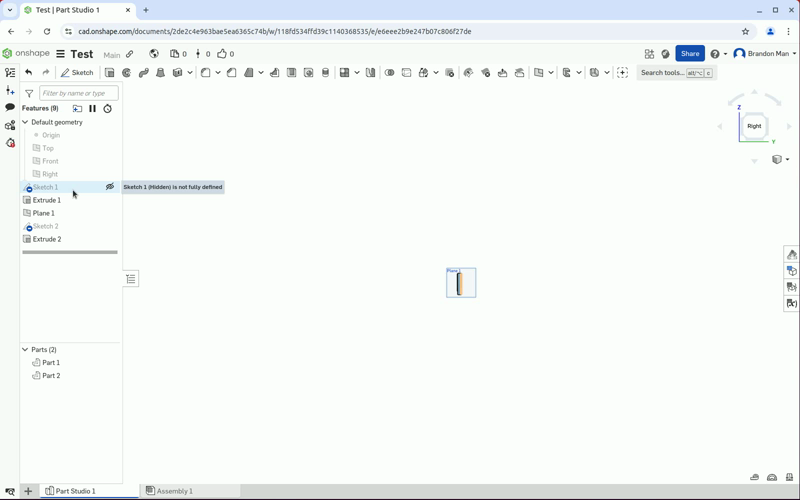
click(73, 189)
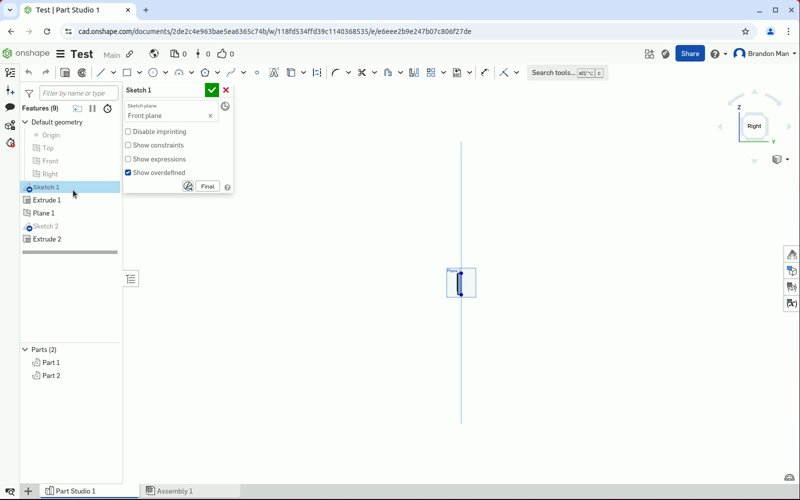
mouse_move(229, 92)
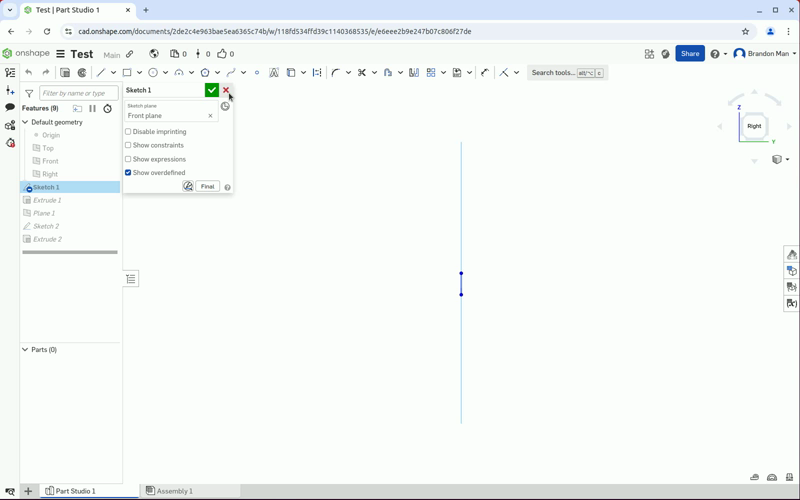
click(229, 92)
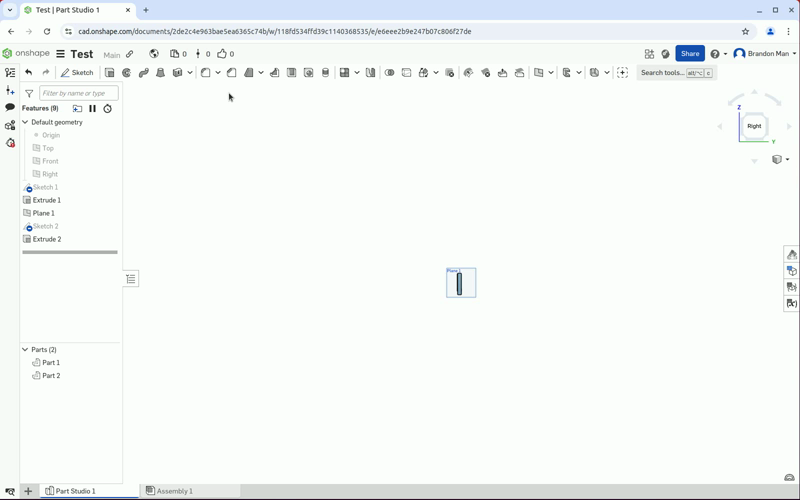
mouse_move(541, 75)
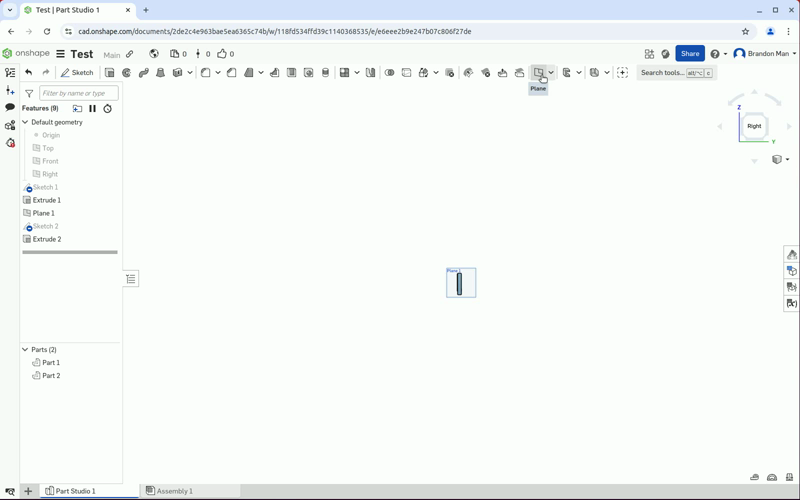
click(541, 75)
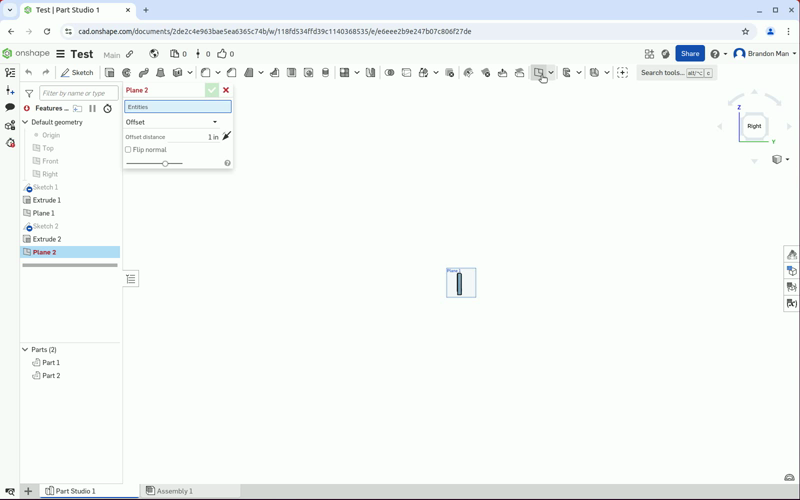
mouse_move(73, 176)
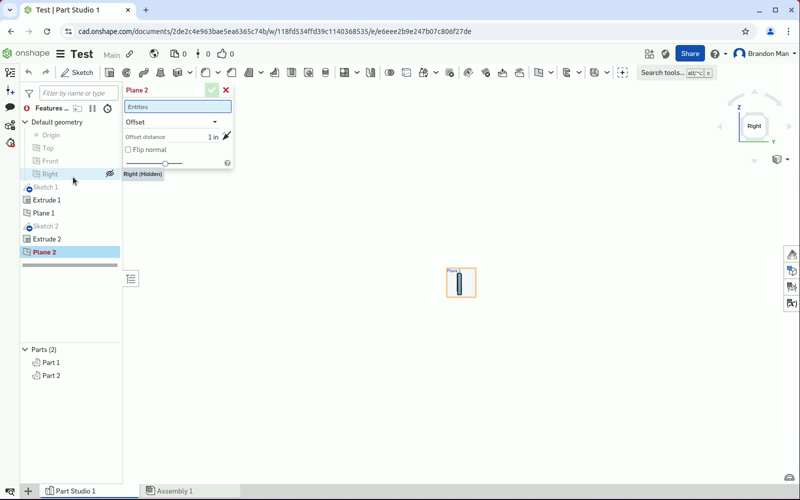
click(73, 176)
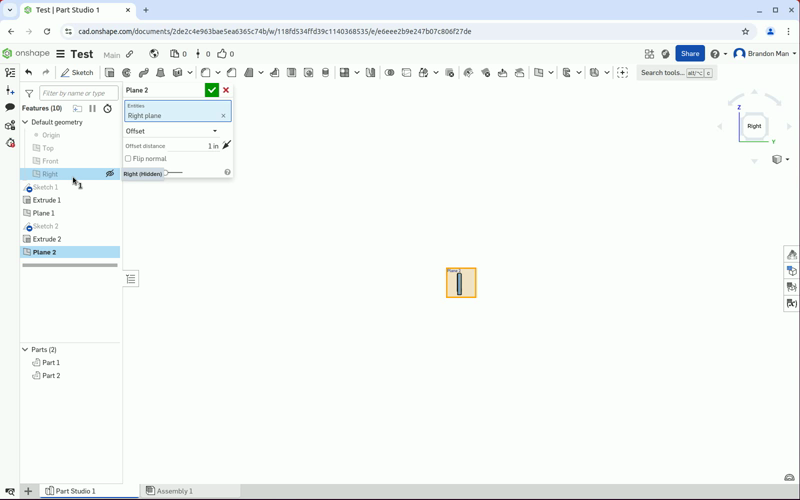
key(tab, 2)
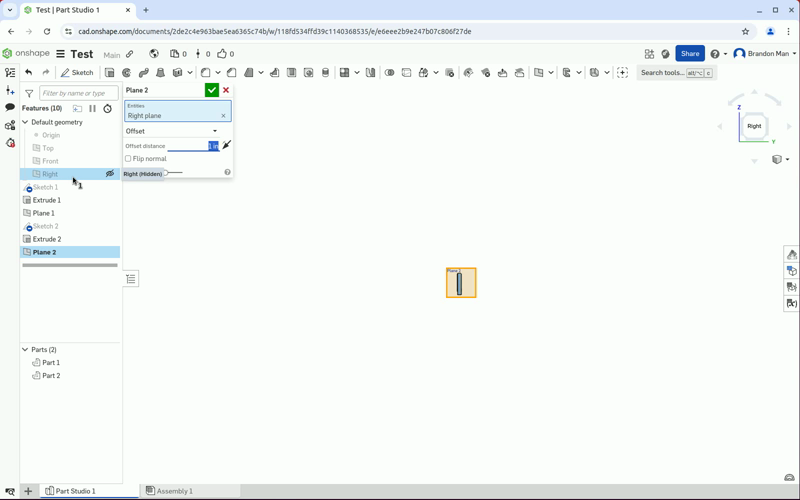
text(19.257)
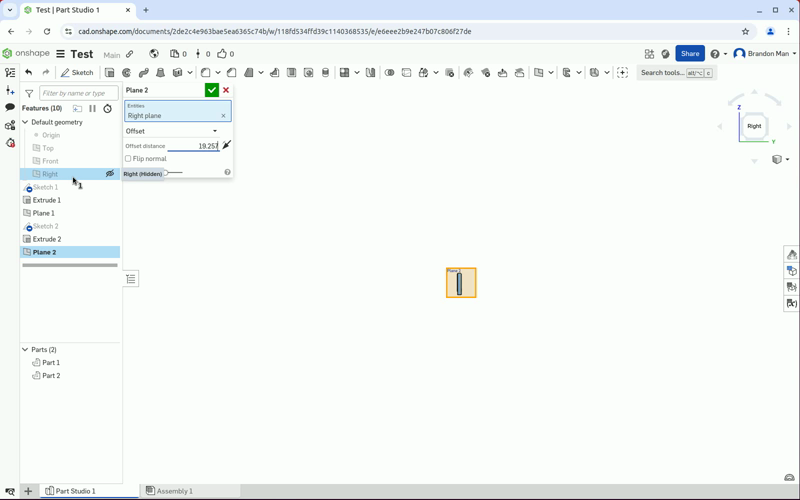
key(enter, 2)
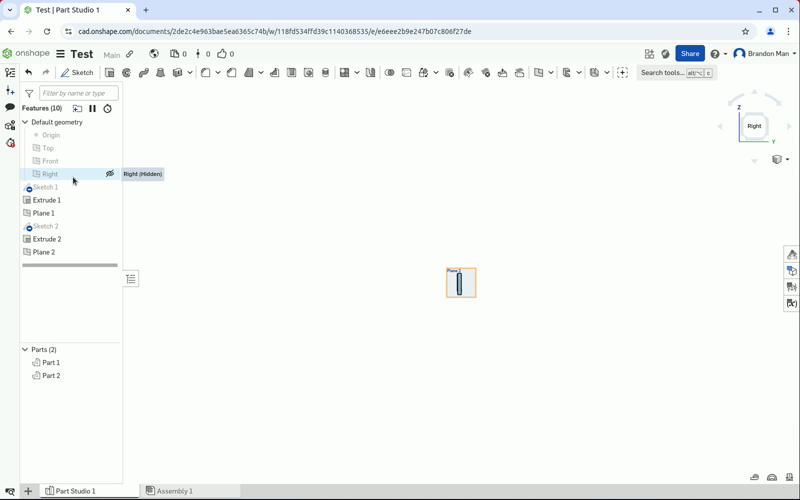
key(shift+s)
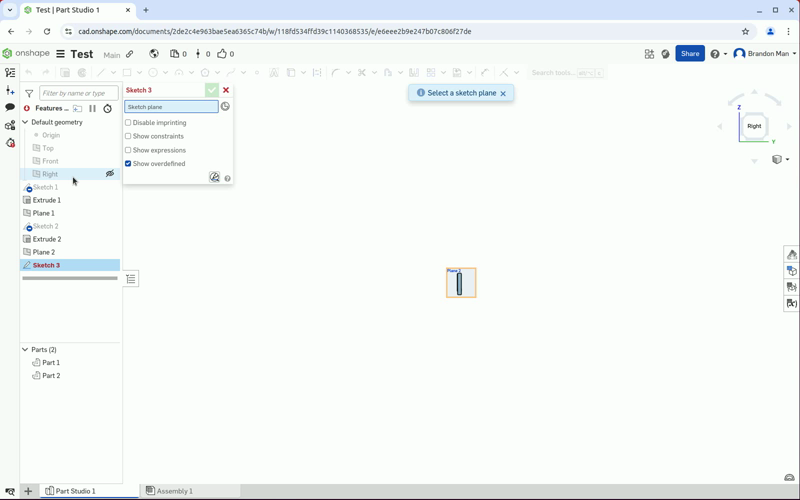
mouse_move(73, 254)
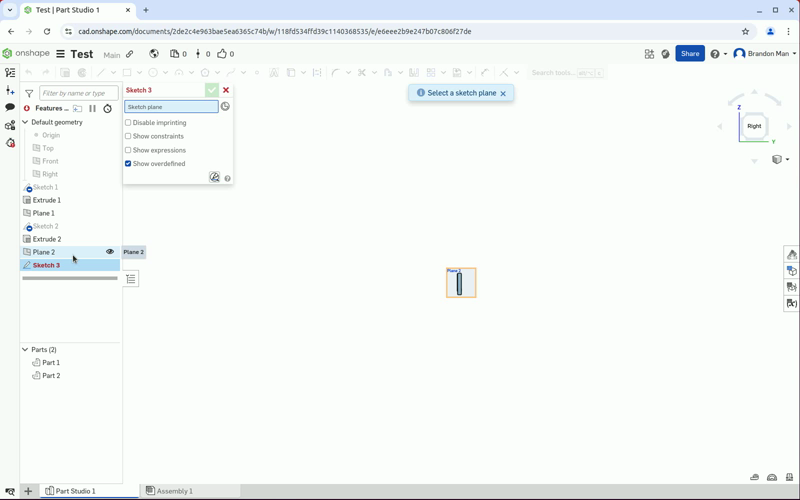
click(73, 254)
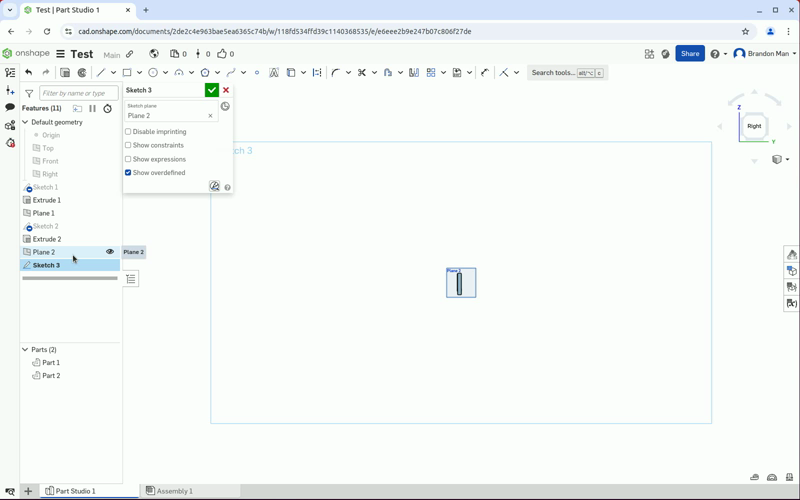
mouse_move(73, 352)
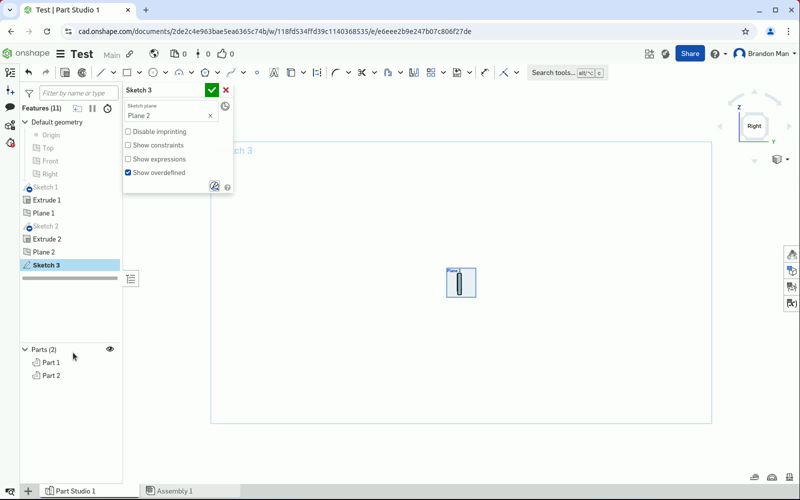
key(y)
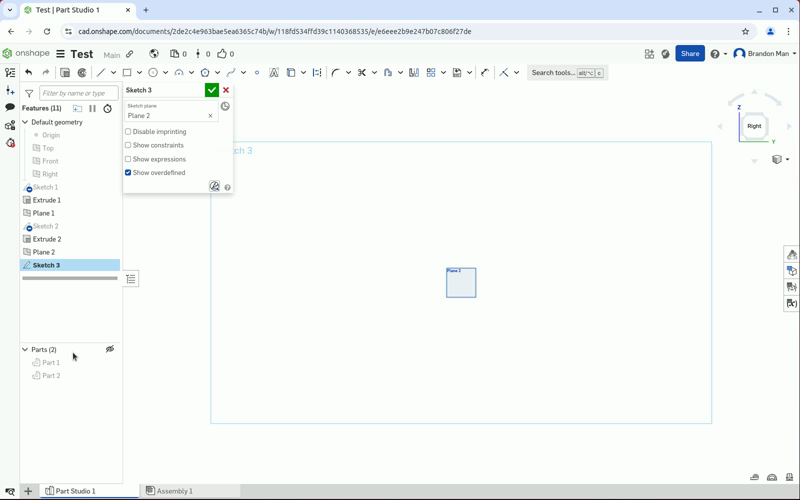
key(l)
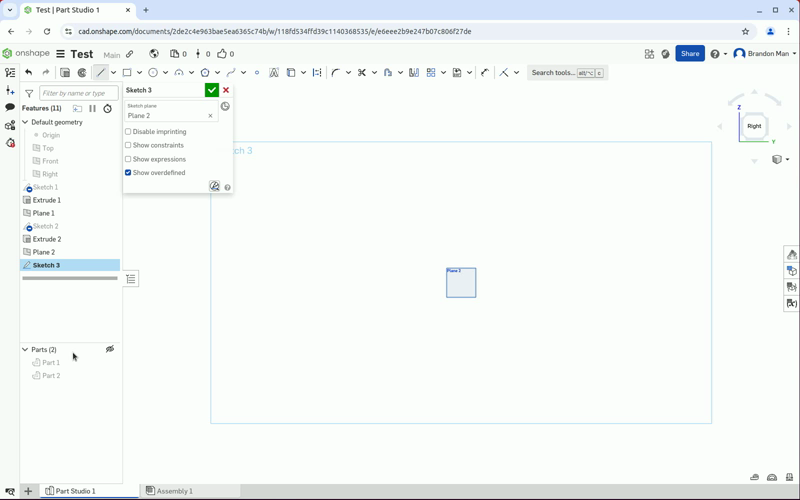
key_down(shift)
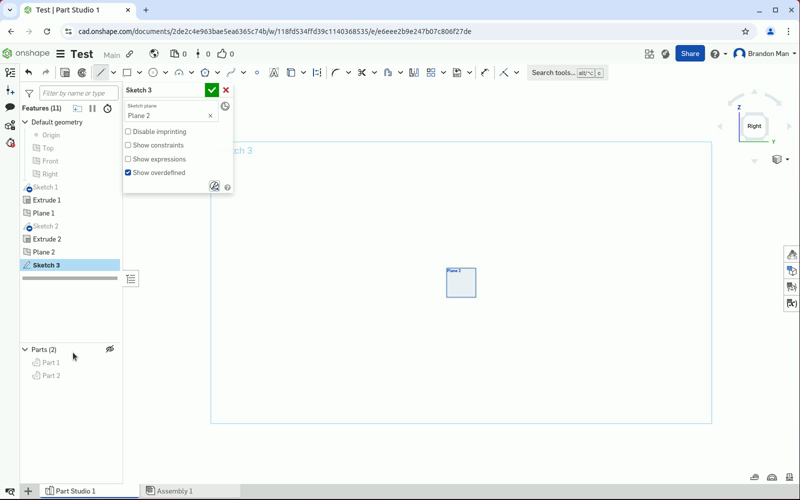
mouse_move(457, 291)
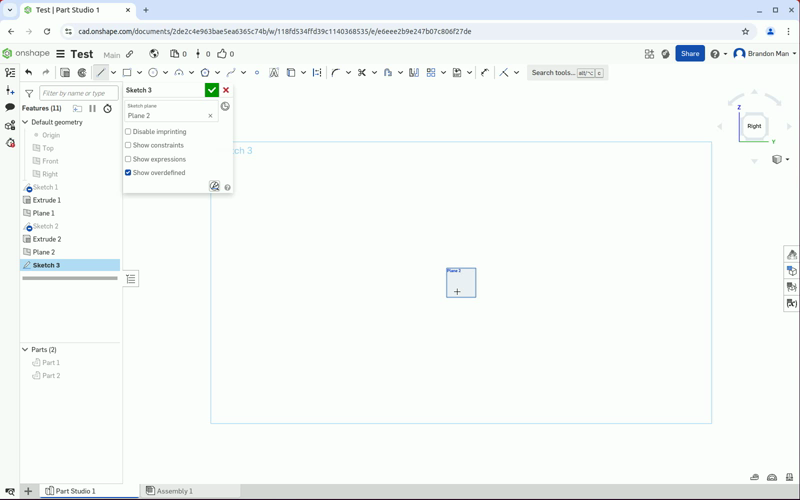
click(457, 291)
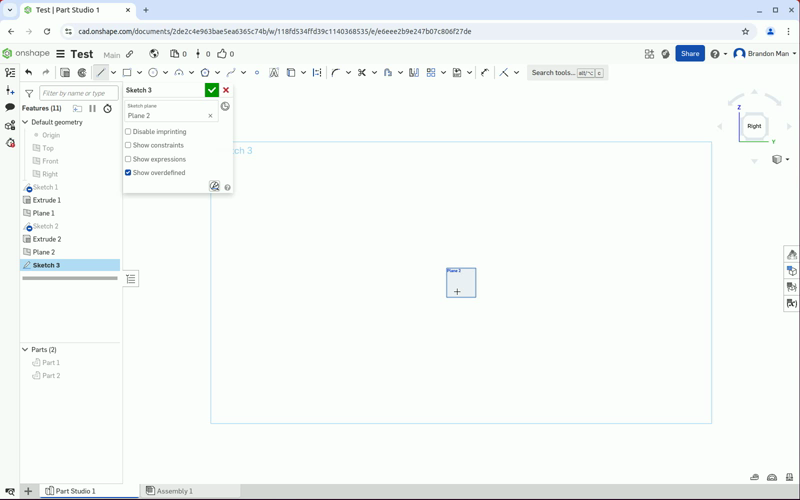
key_up(shift)
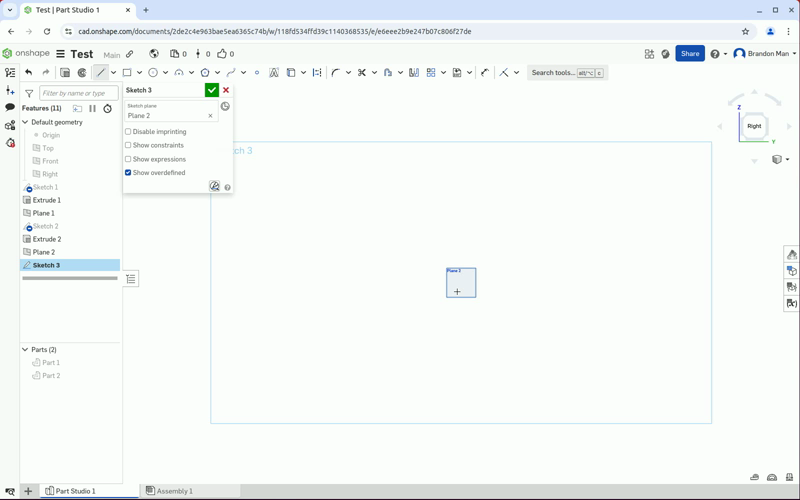
key_down(shift)
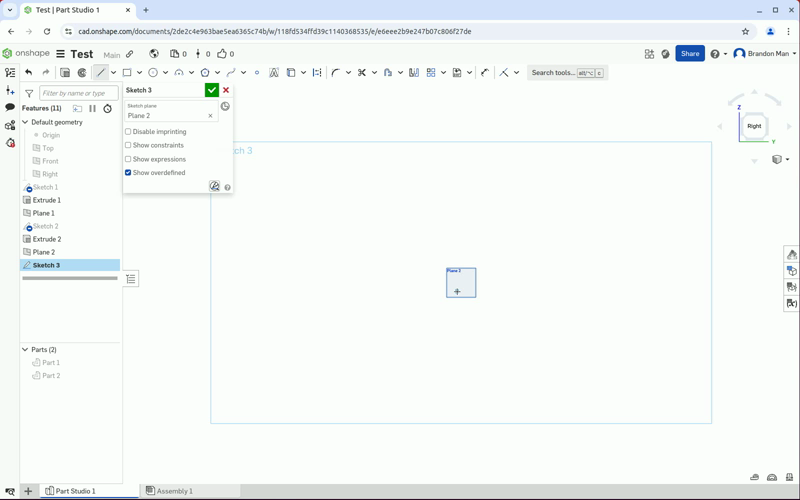
mouse_move(487, 291)
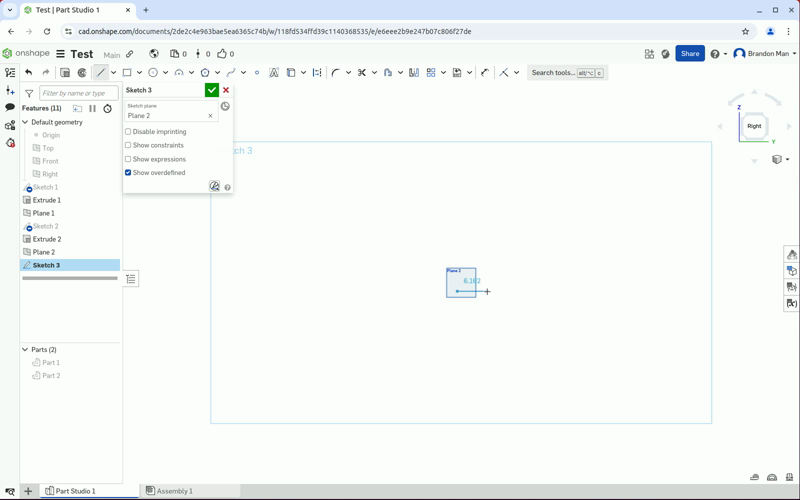
mouse_move(461, 291)
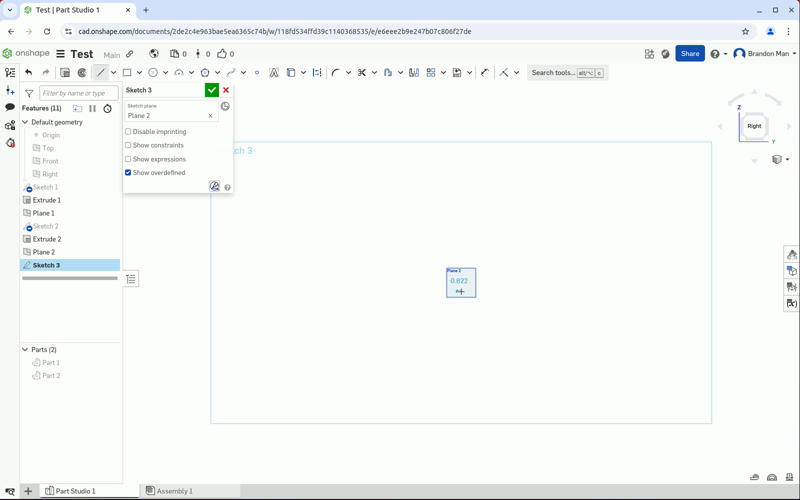
scroll(6)
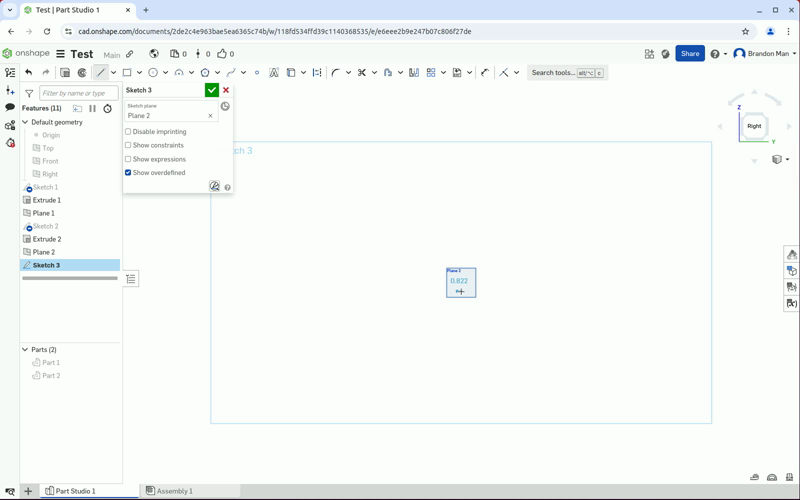
scroll(6)
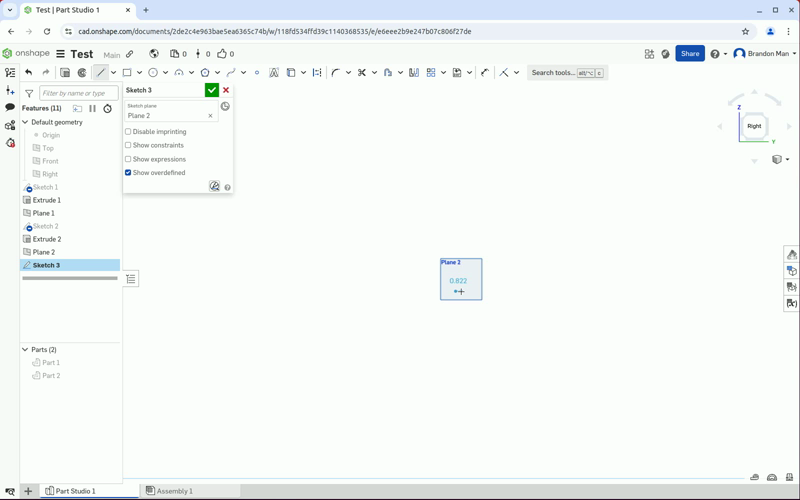
scroll(6)
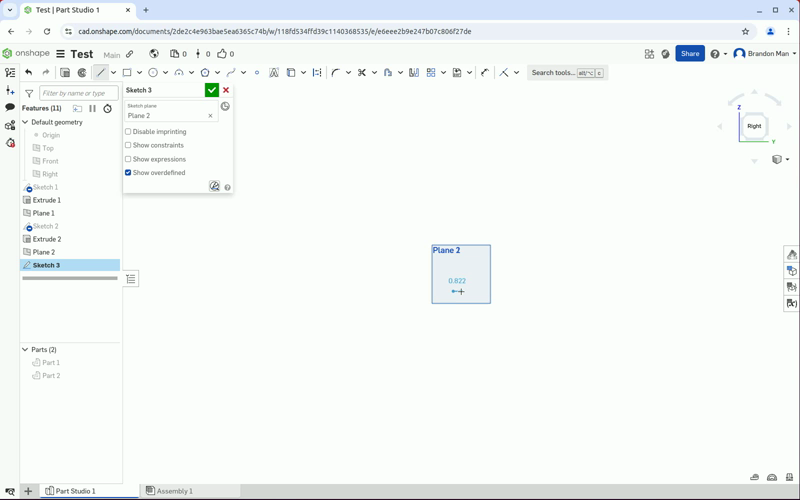
scroll(6)
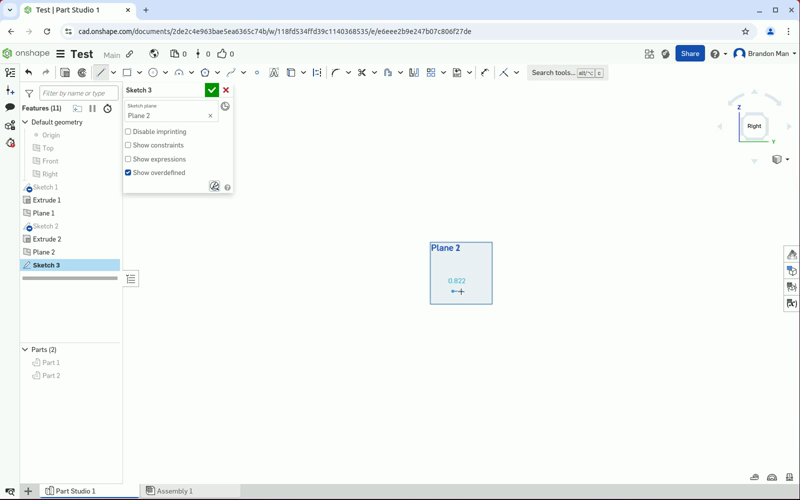
scroll(6)
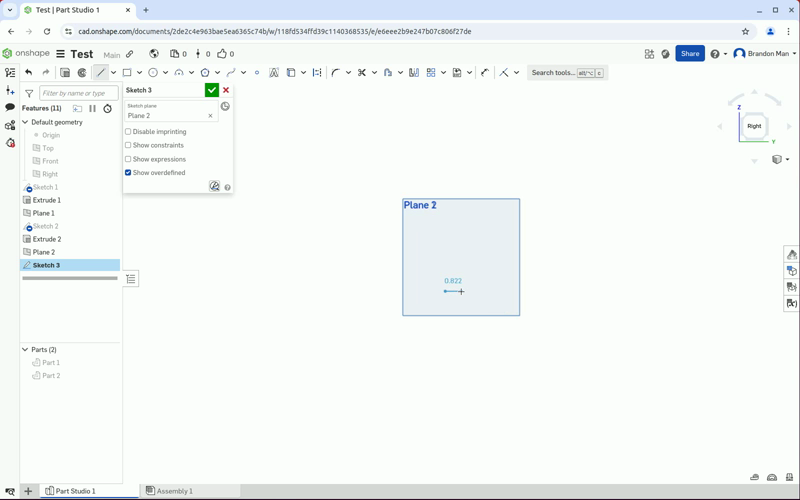
scroll(6)
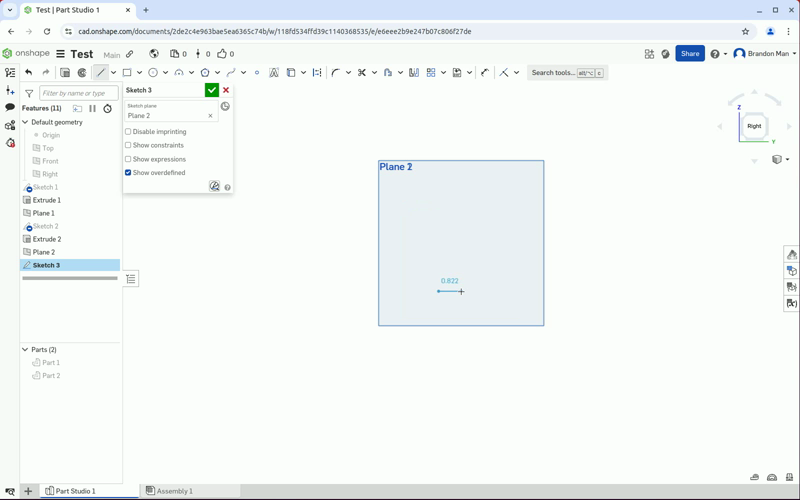
scroll(6)
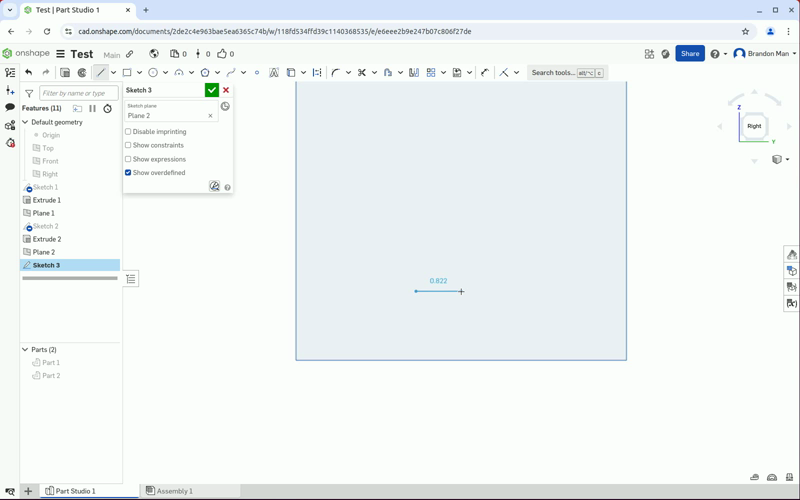
click(461, 291)
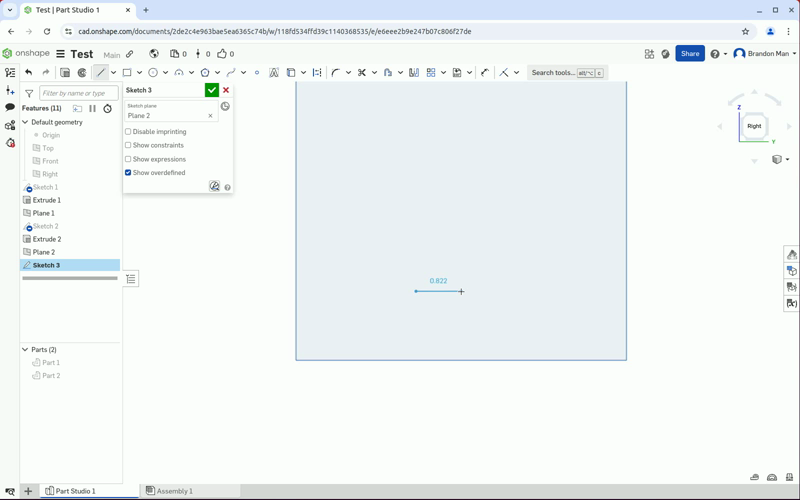
scroll(-6)
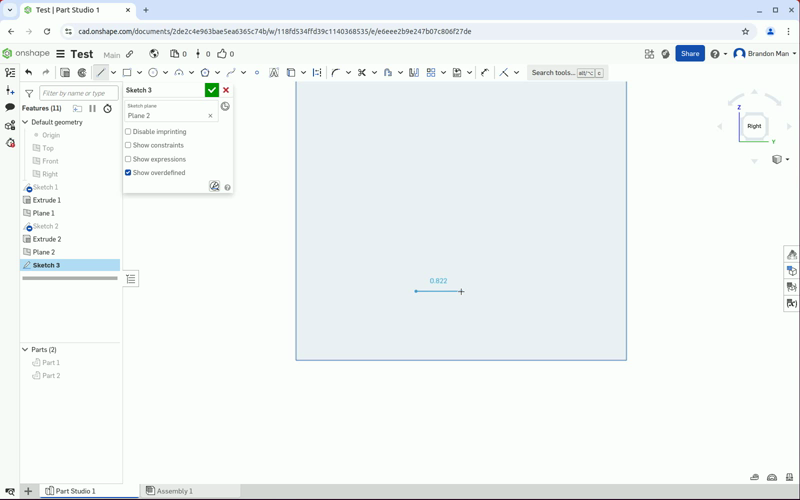
scroll(-6)
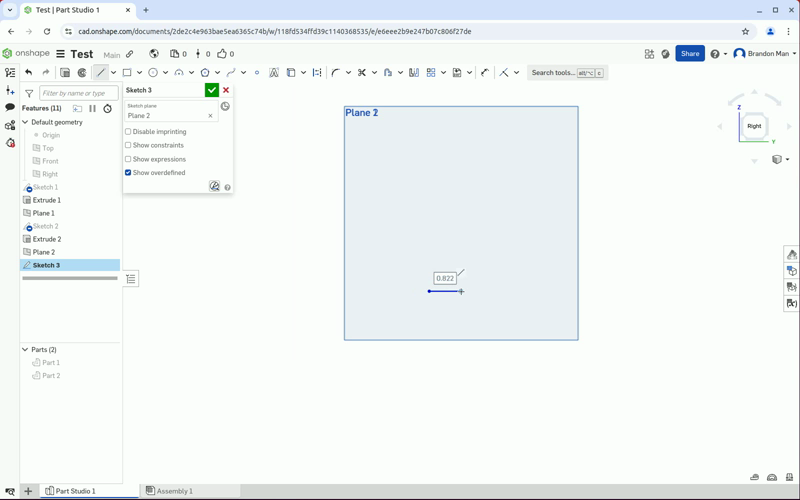
scroll(-6)
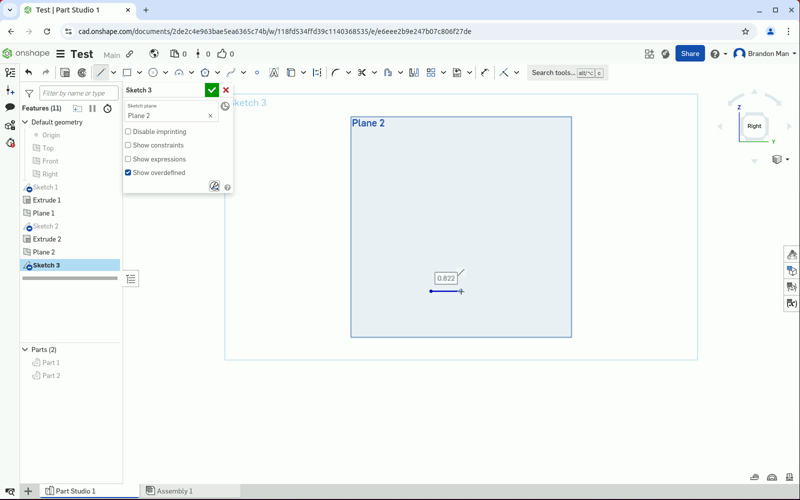
scroll(-6)
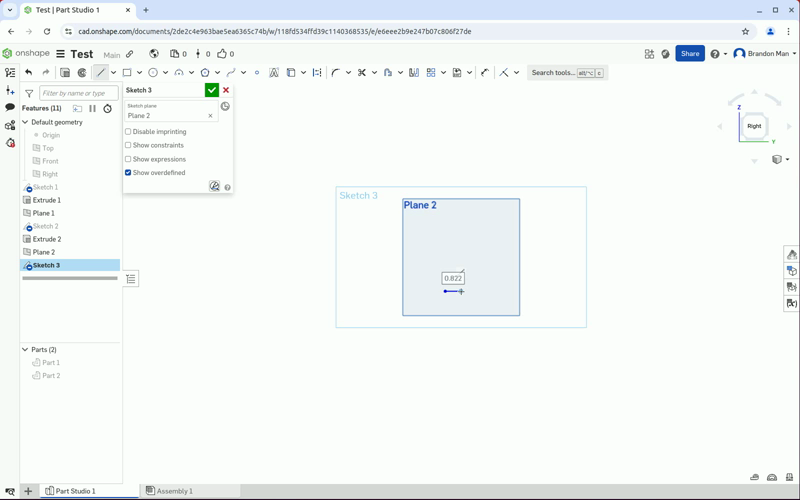
scroll(-6)
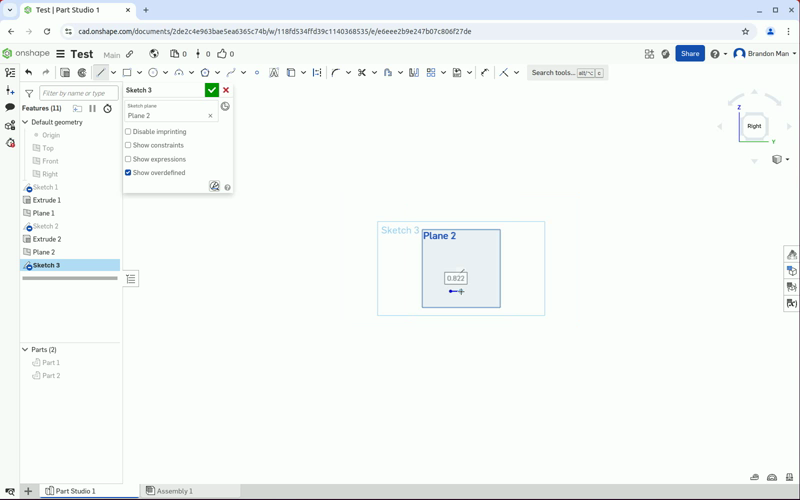
scroll(-6)
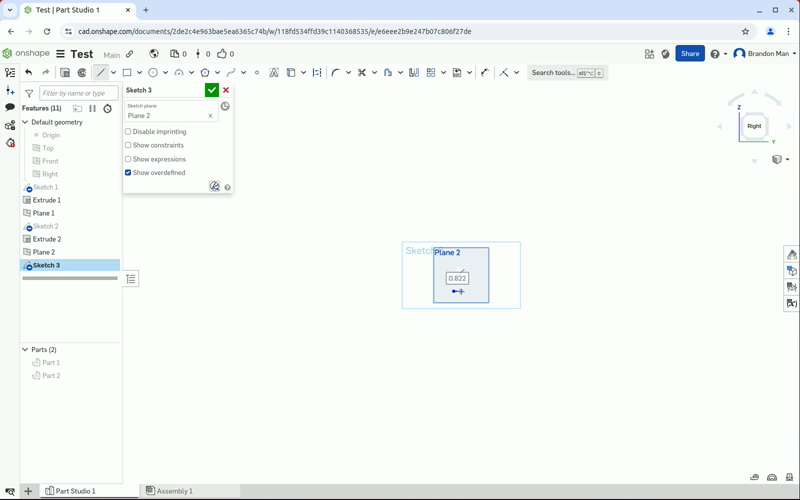
scroll(-6)
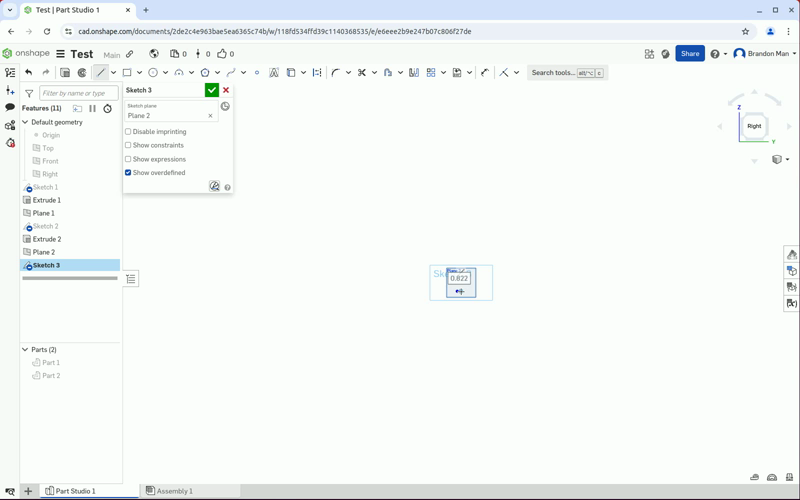
key_up(shift)
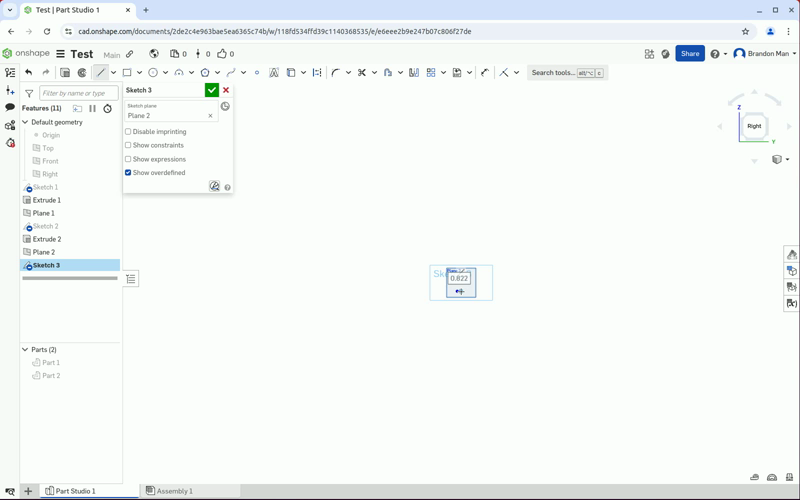
key_down(shift)
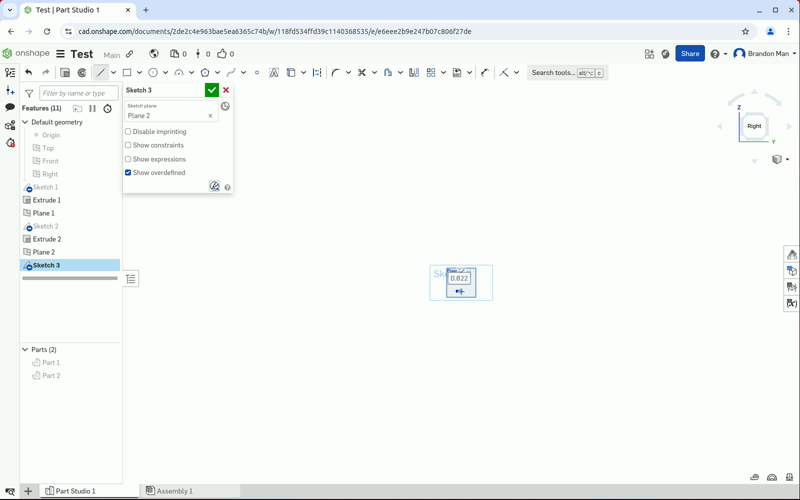
mouse_move(491, 291)
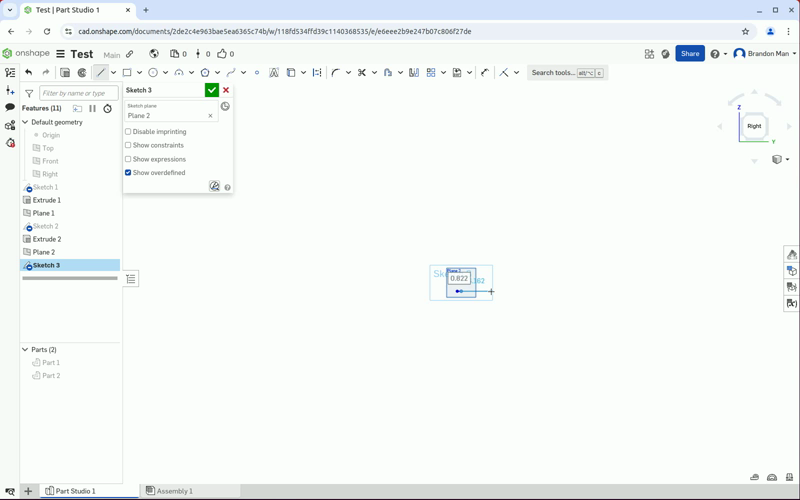
mouse_move(461, 273)
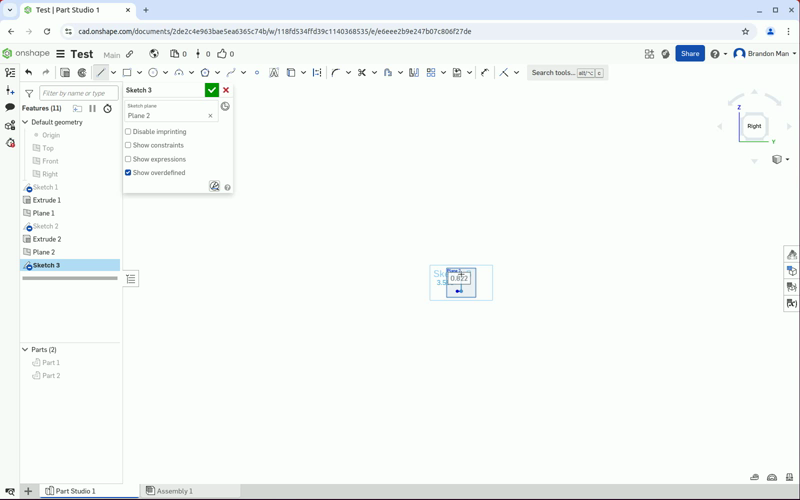
click(461, 273)
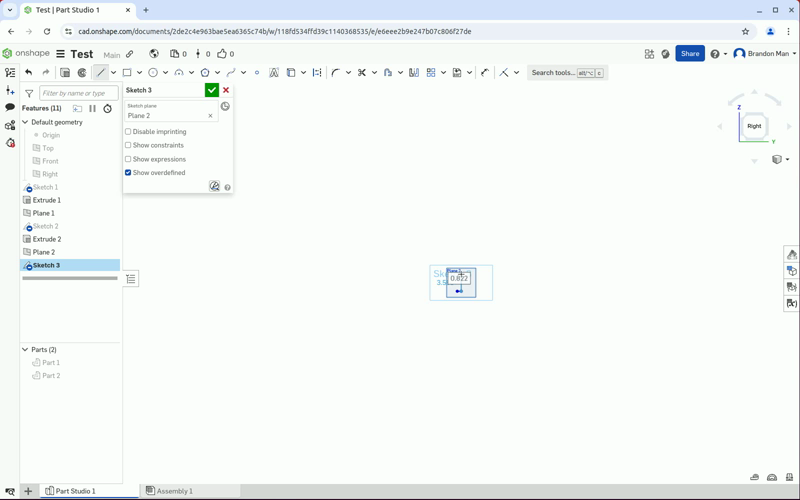
key_up(shift)
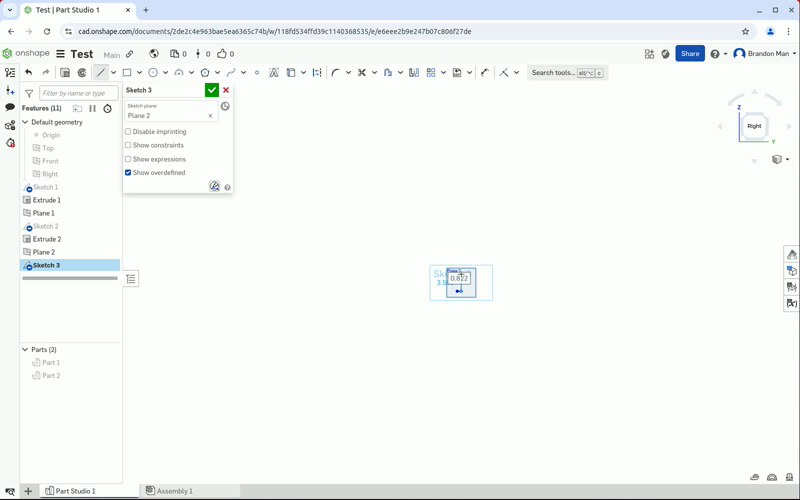
key_down(shift)
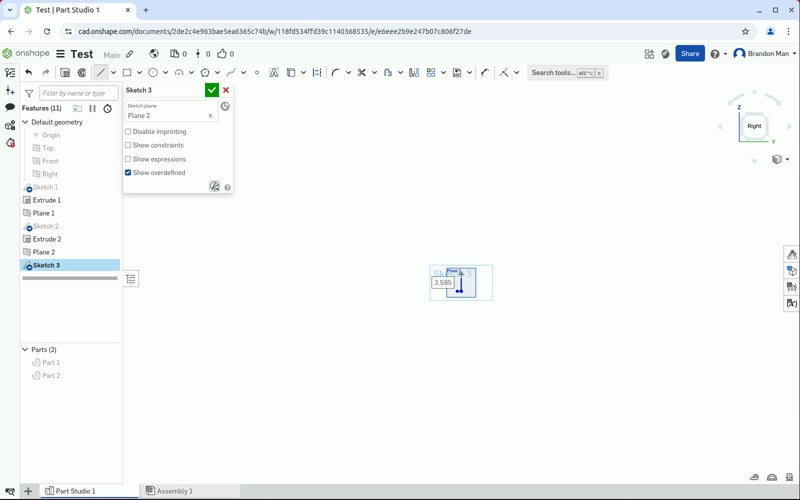
mouse_move(491, 273)
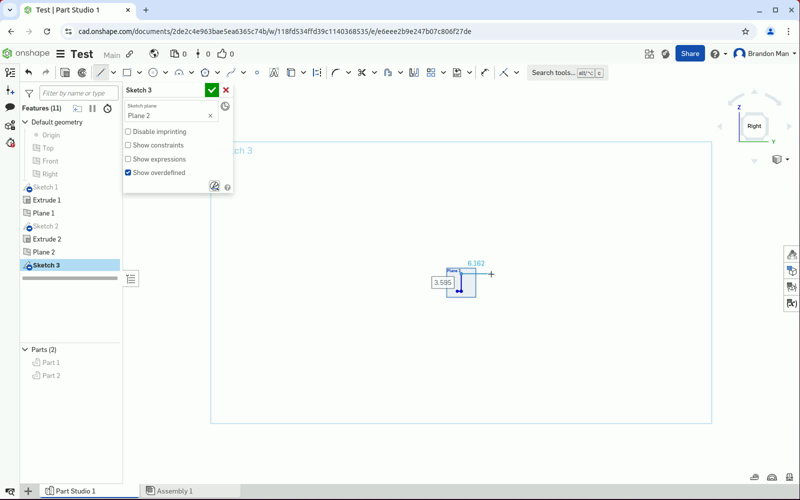
mouse_move(457, 273)
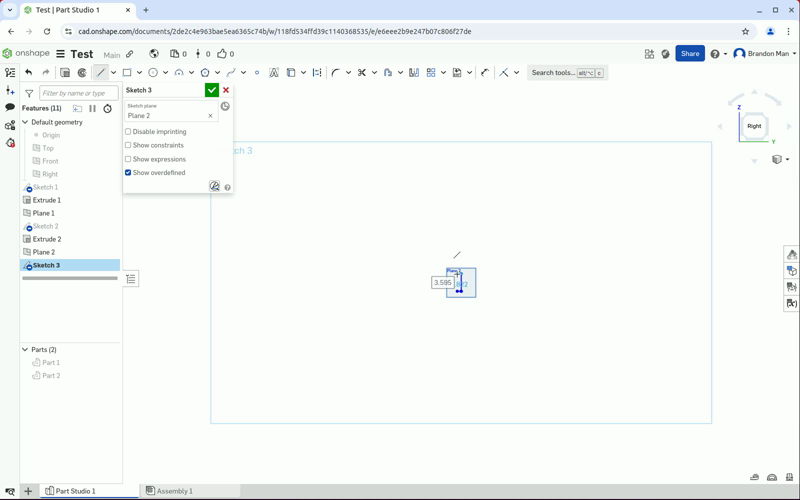
scroll(6)
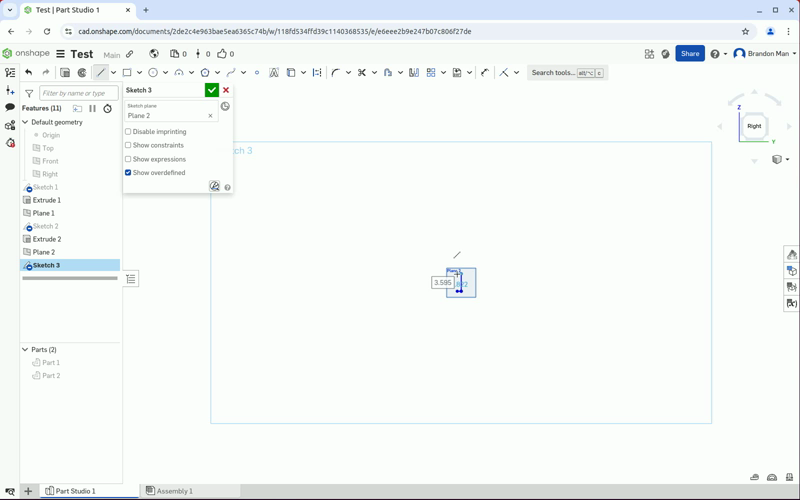
scroll(6)
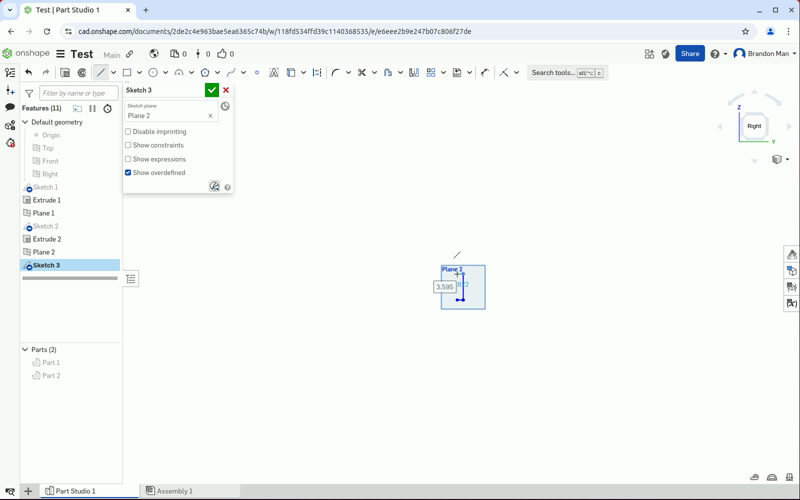
scroll(6)
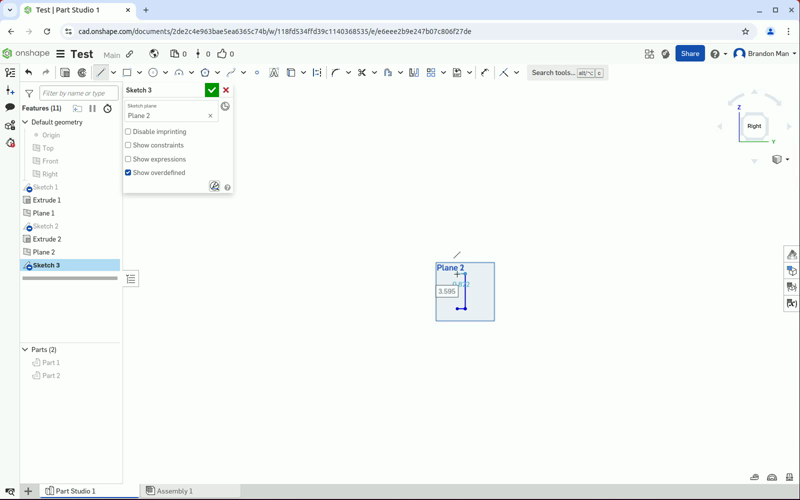
scroll(6)
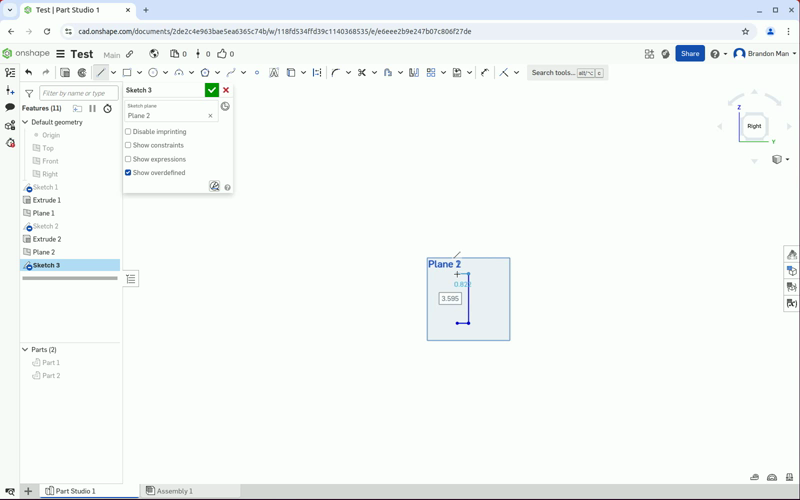
scroll(6)
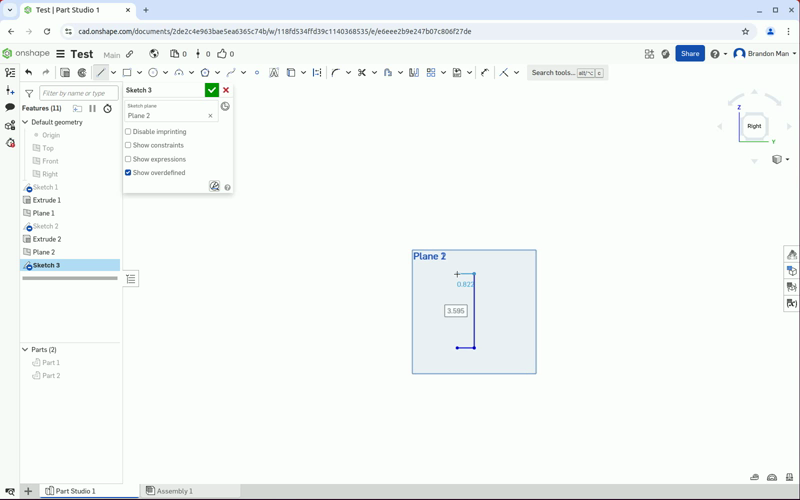
scroll(6)
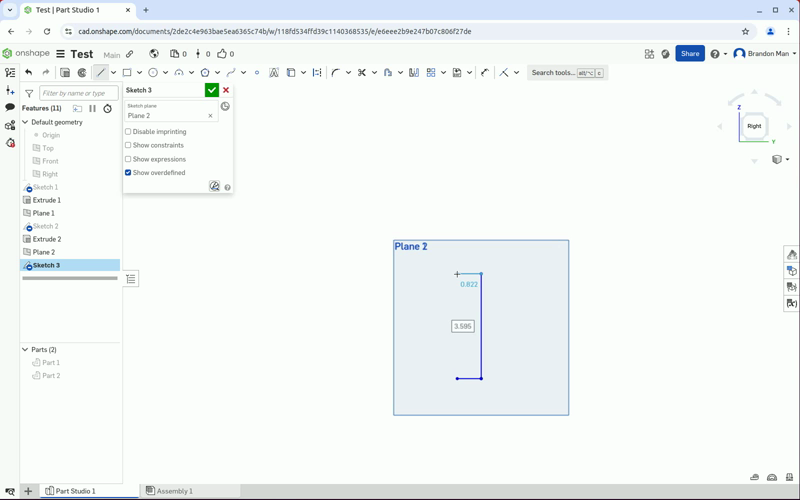
scroll(6)
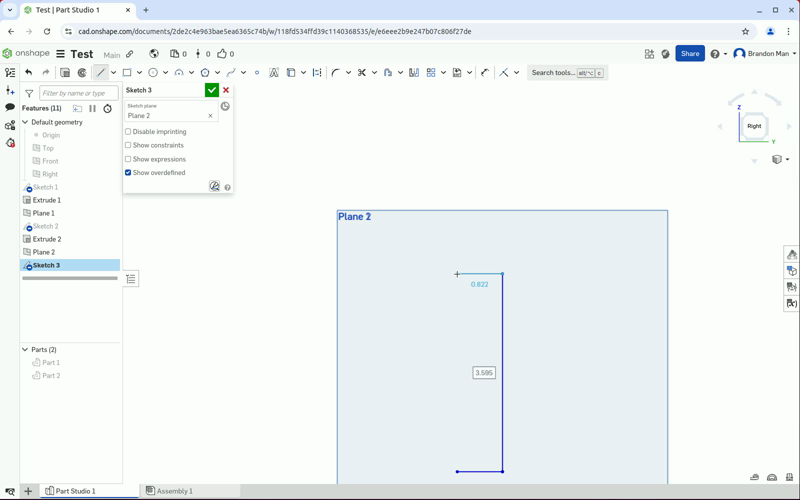
click(457, 273)
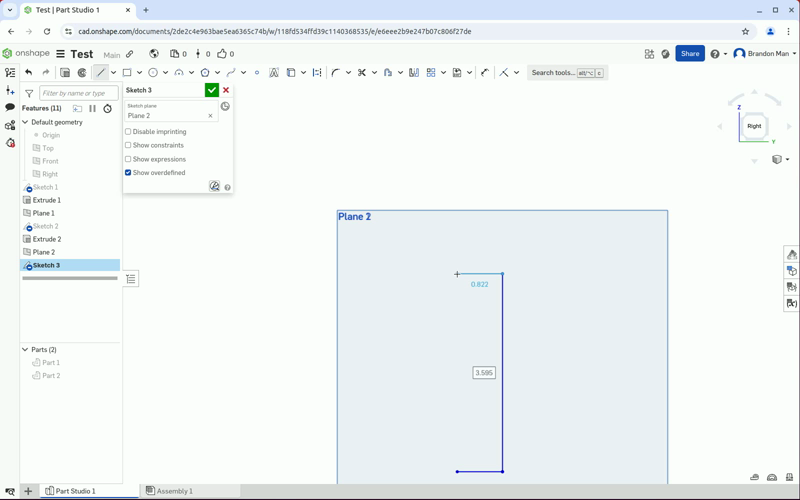
scroll(-6)
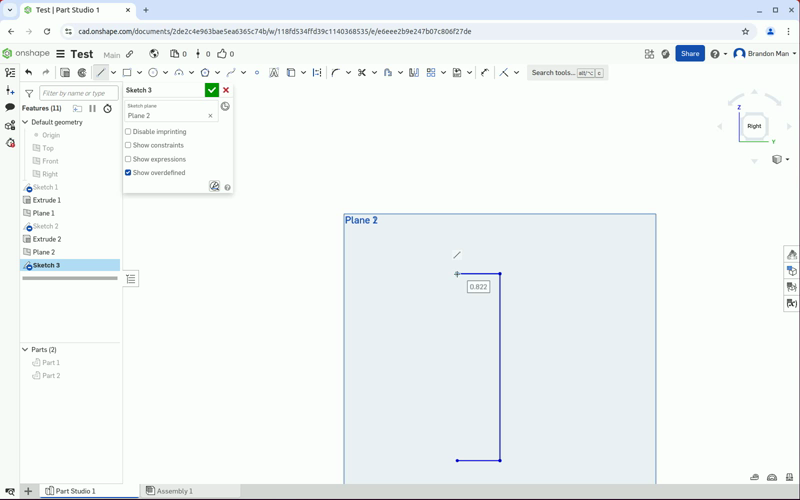
scroll(-6)
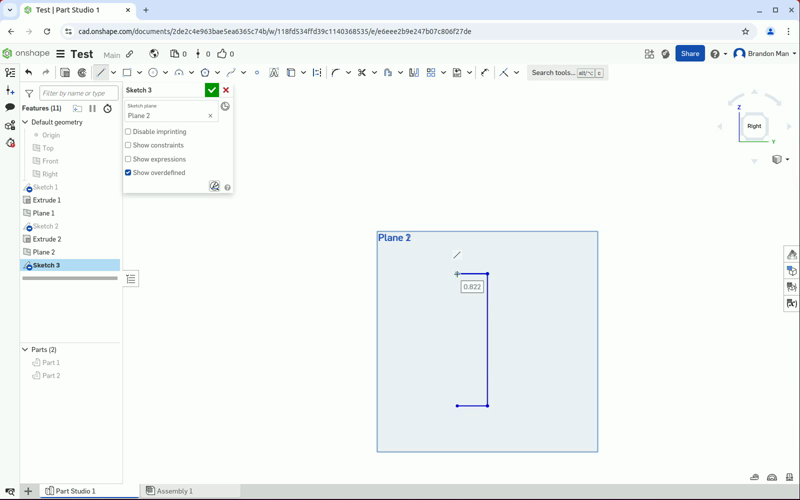
scroll(-6)
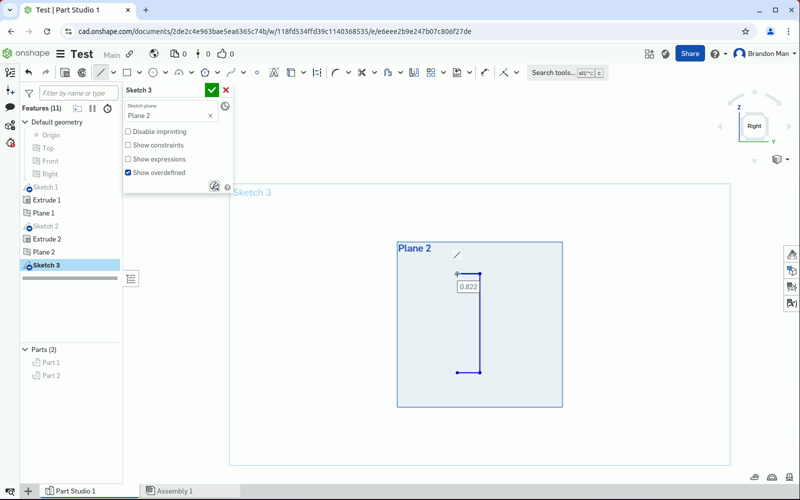
scroll(-6)
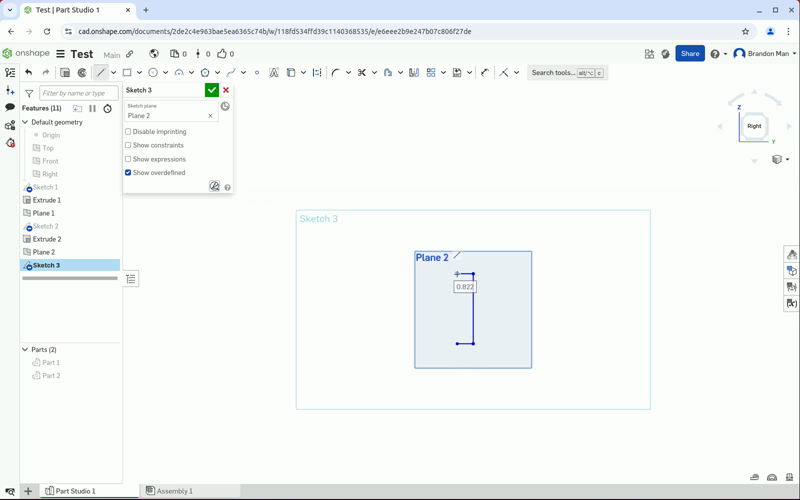
scroll(-6)
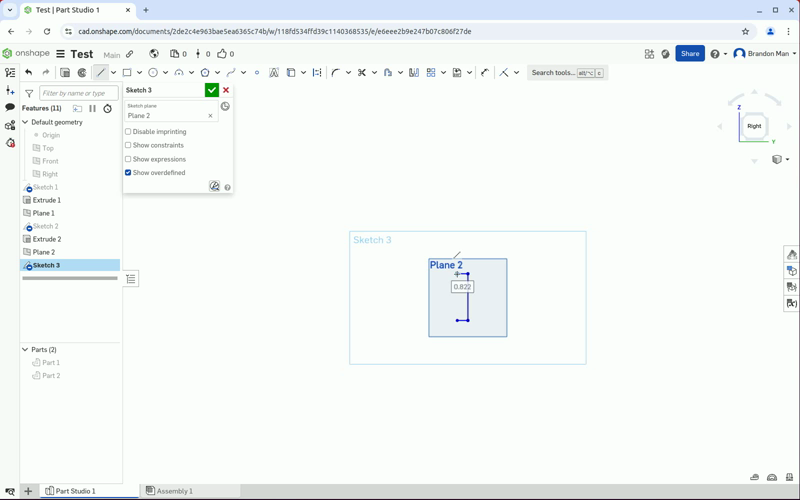
scroll(-6)
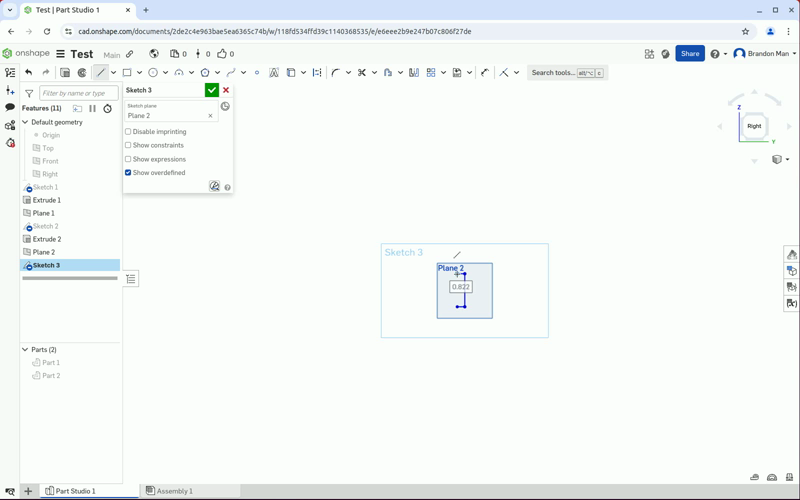
scroll(-6)
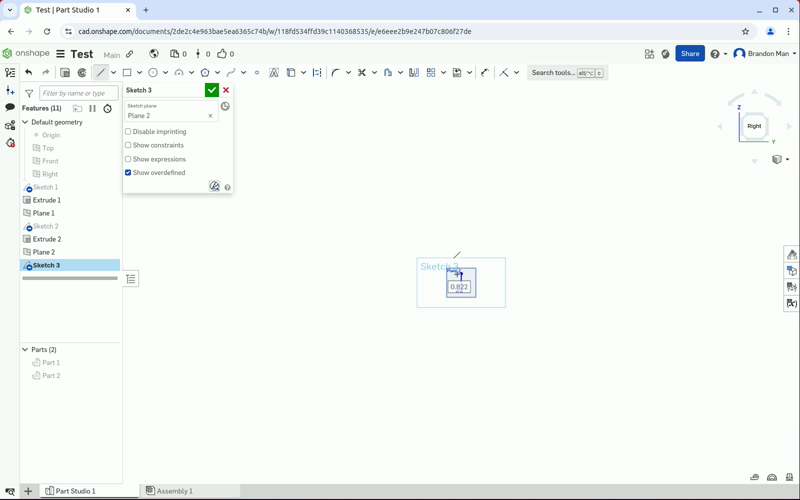
key_up(shift)
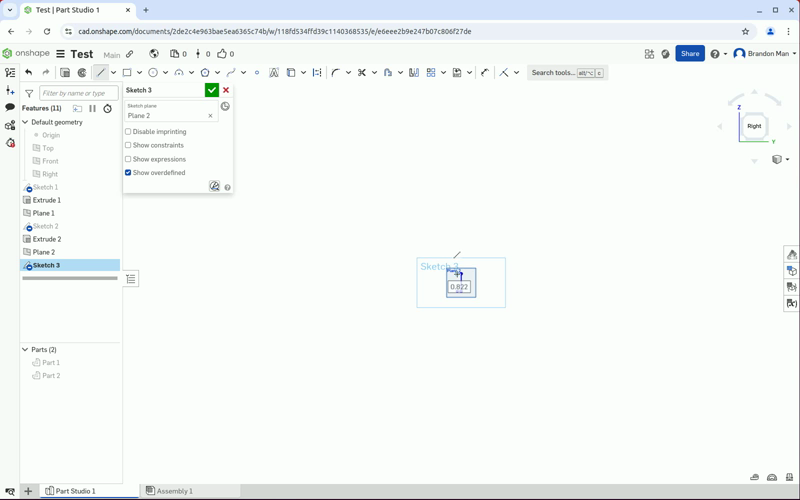
mouse_move(487, 273)
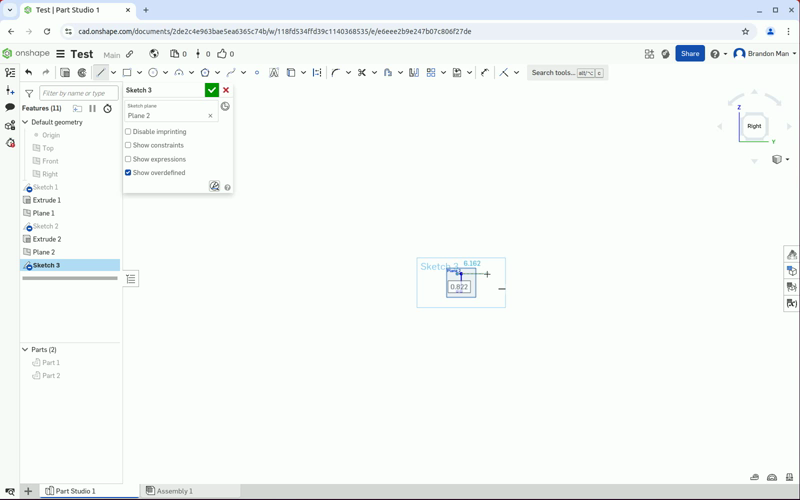
key_down(shift)
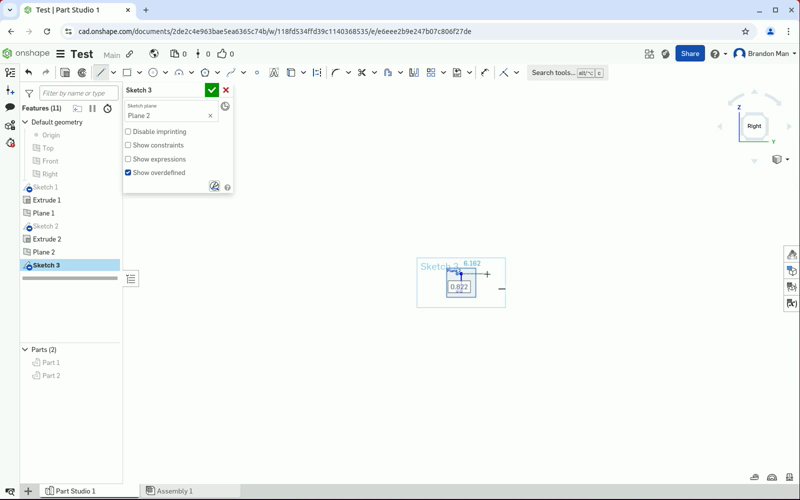
mouse_move(457, 291)
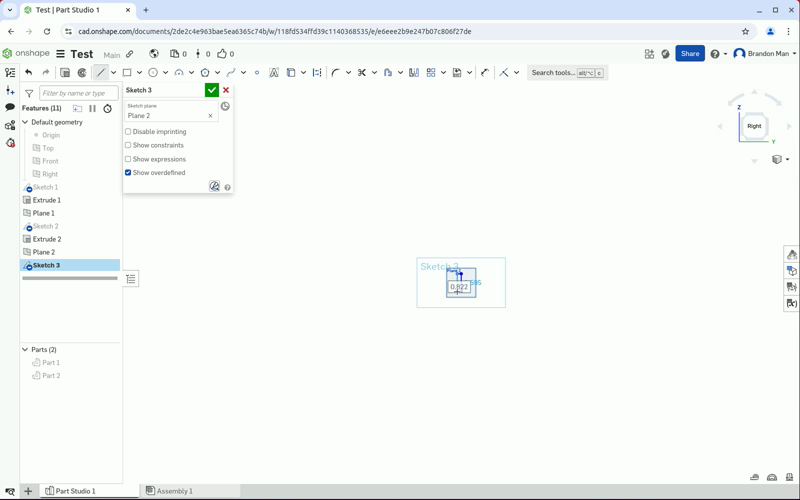
scroll(6)
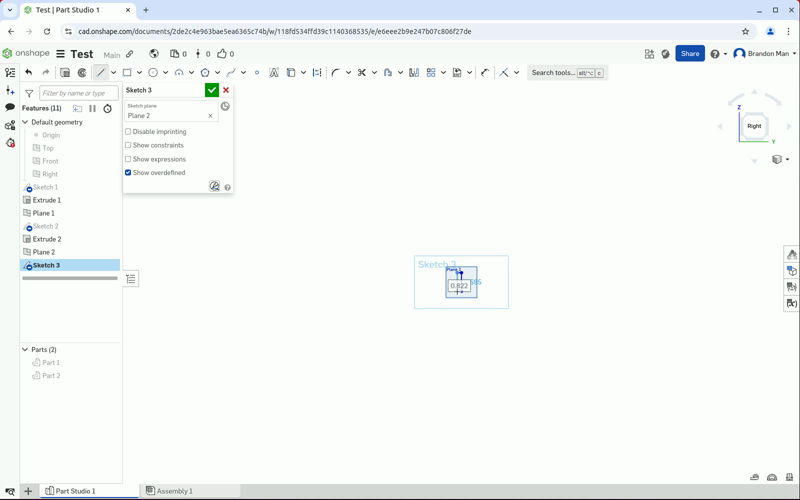
scroll(6)
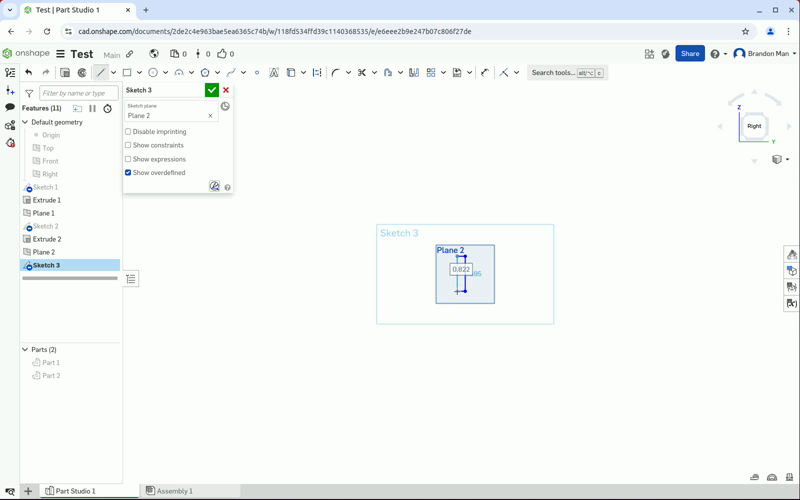
scroll(6)
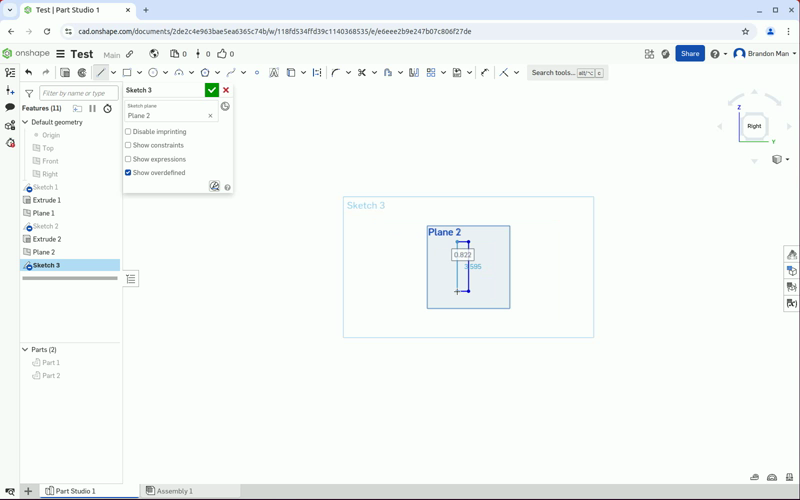
scroll(6)
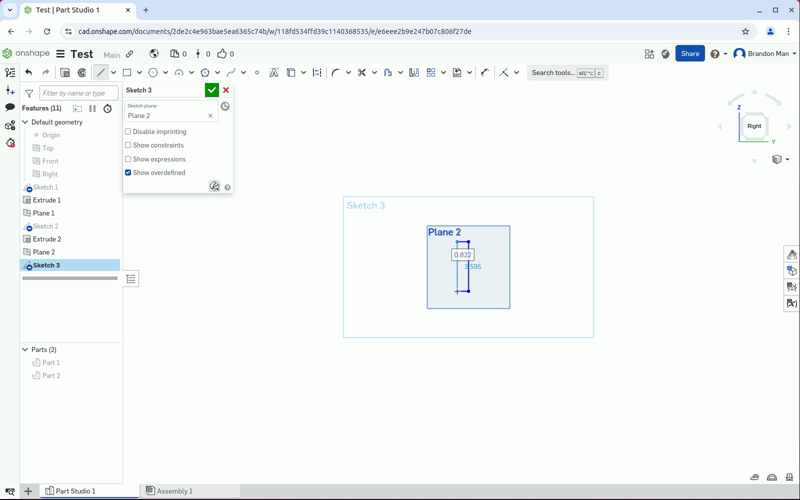
scroll(6)
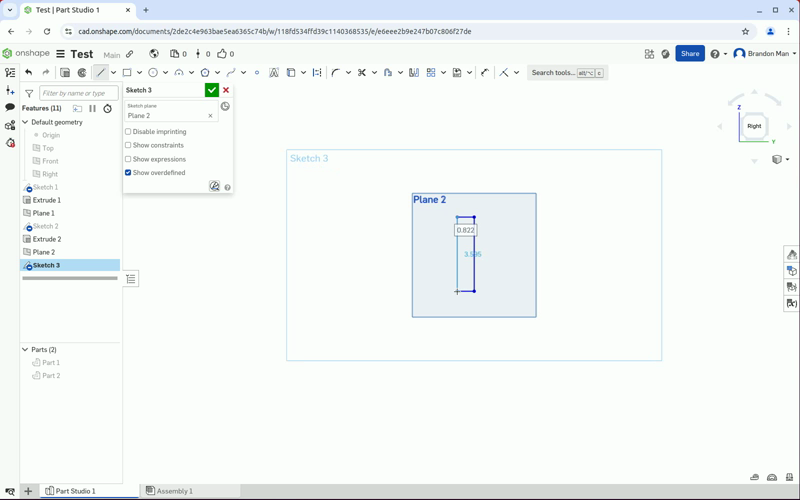
scroll(6)
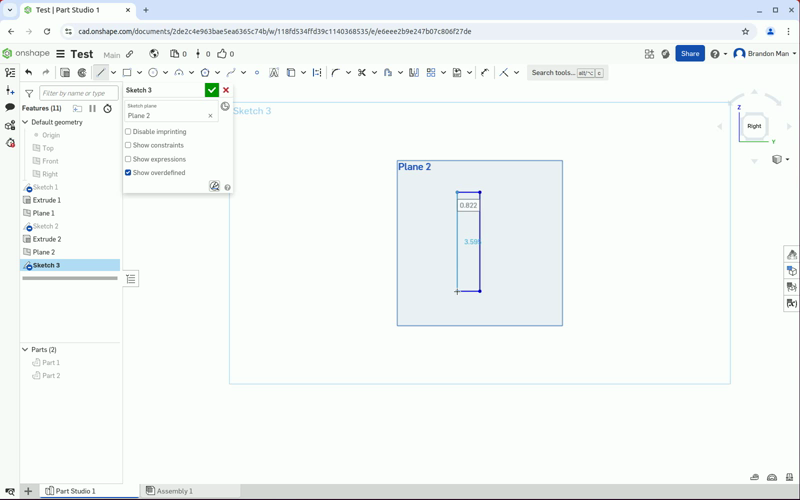
scroll(6)
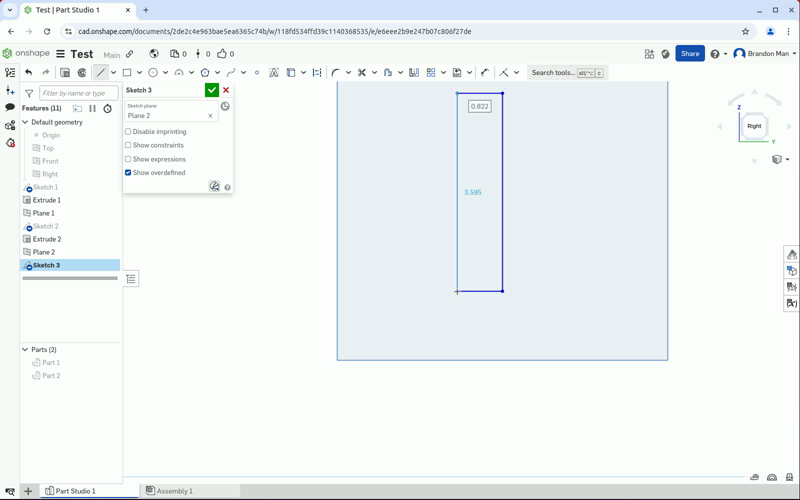
key_up(shift)
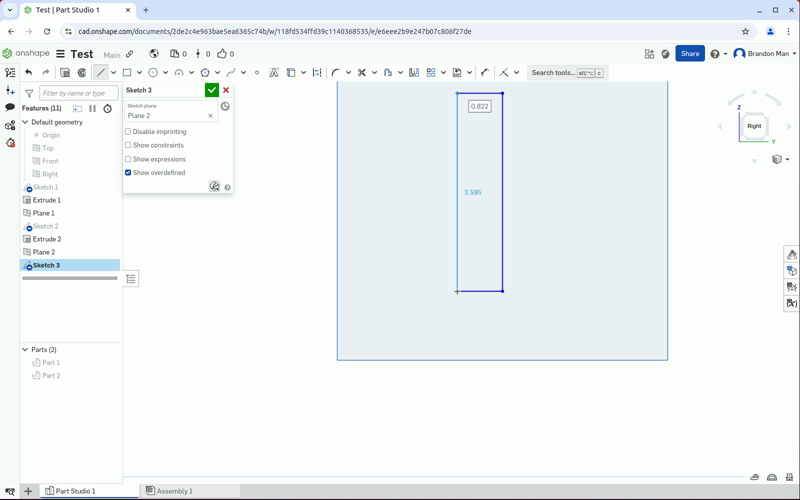
click(457, 291)
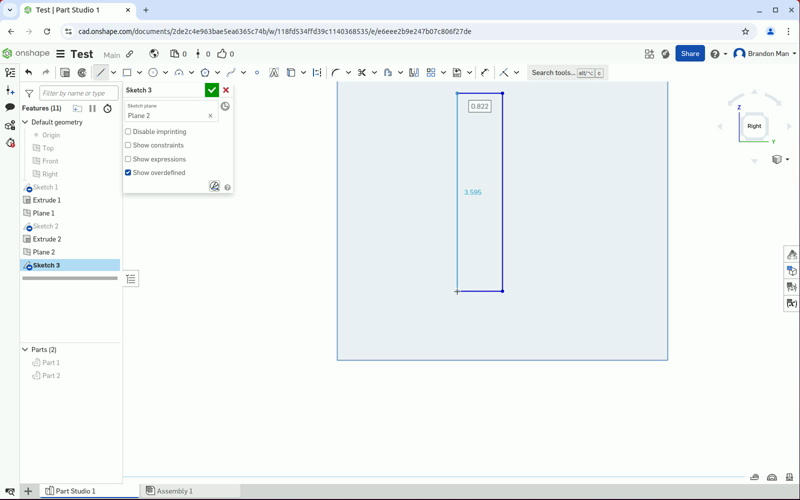
scroll(-6)
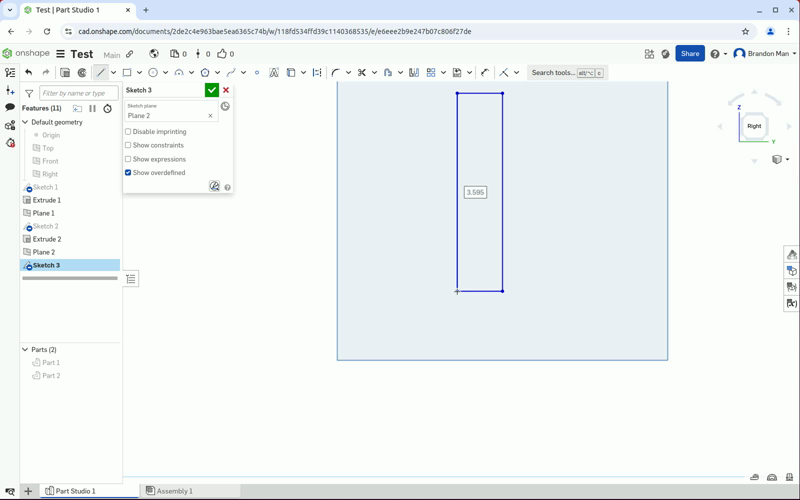
scroll(-6)
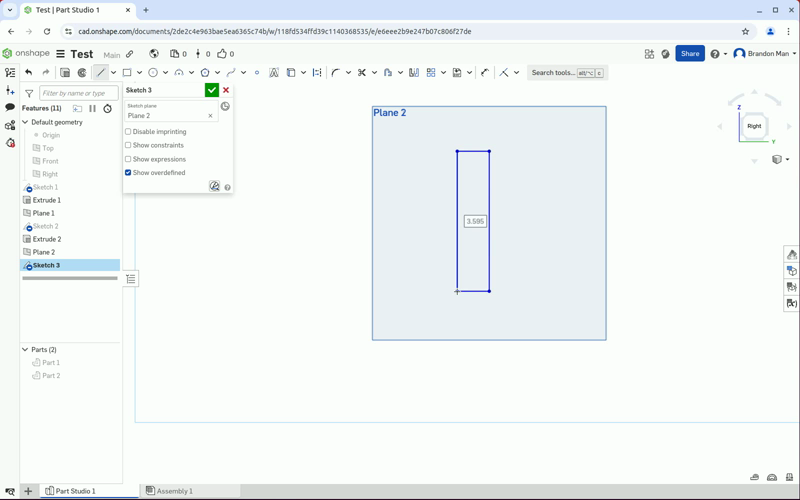
scroll(-6)
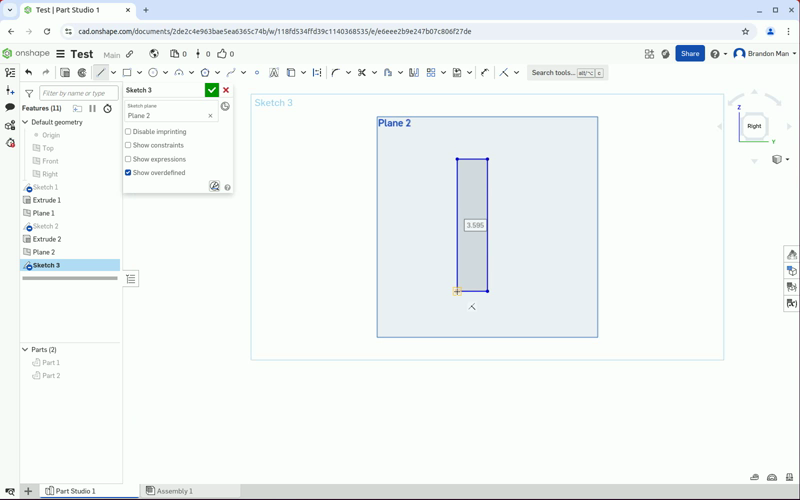
scroll(-6)
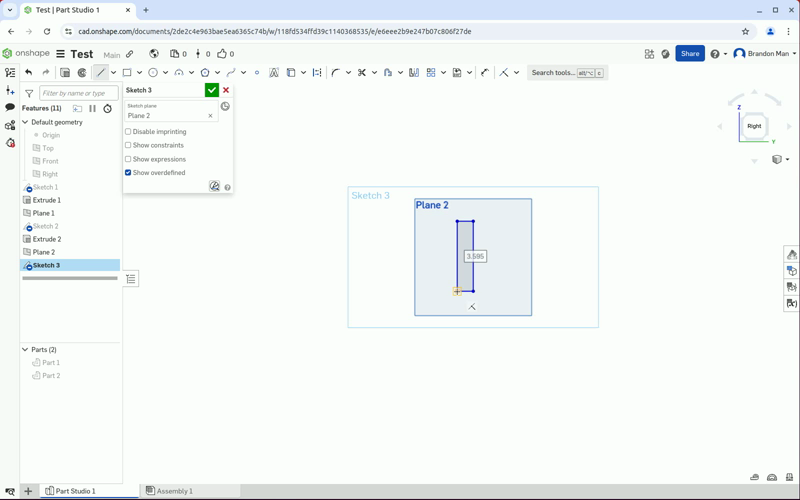
scroll(-6)
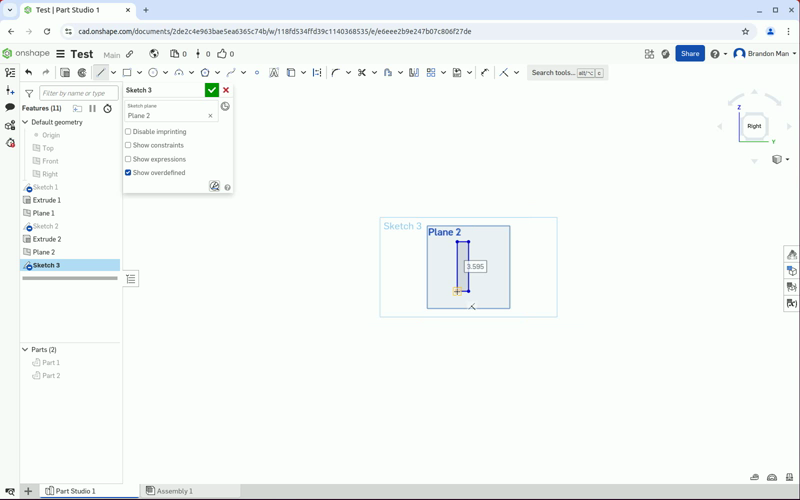
scroll(-6)
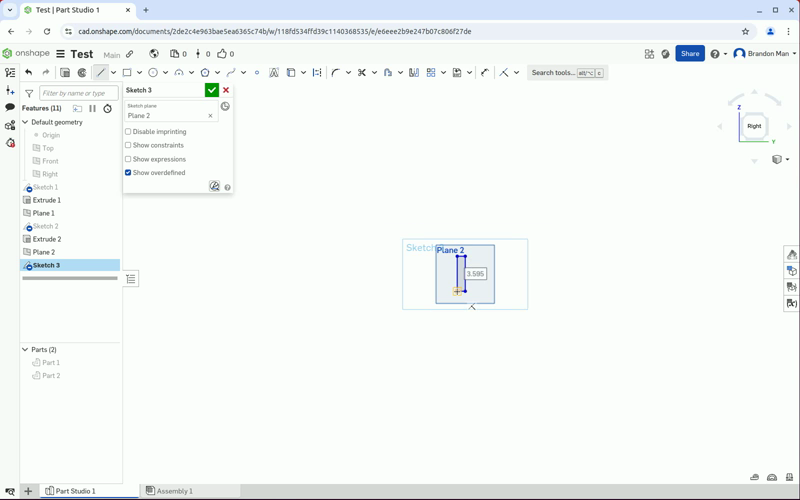
scroll(-6)
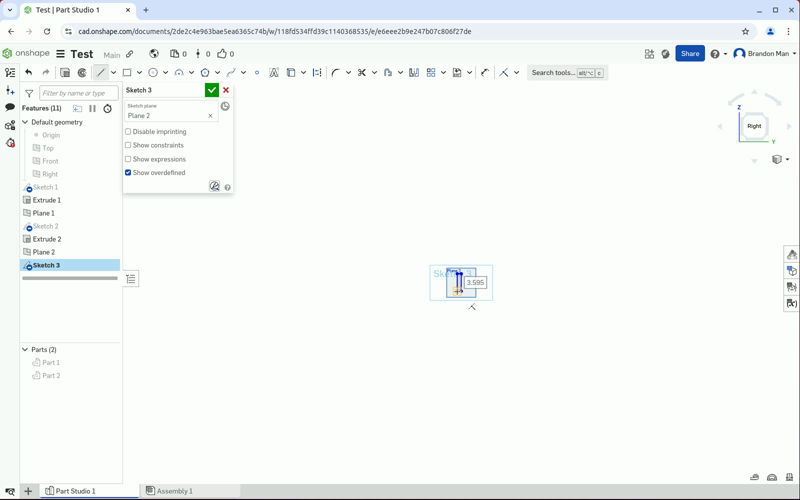
key(esc)
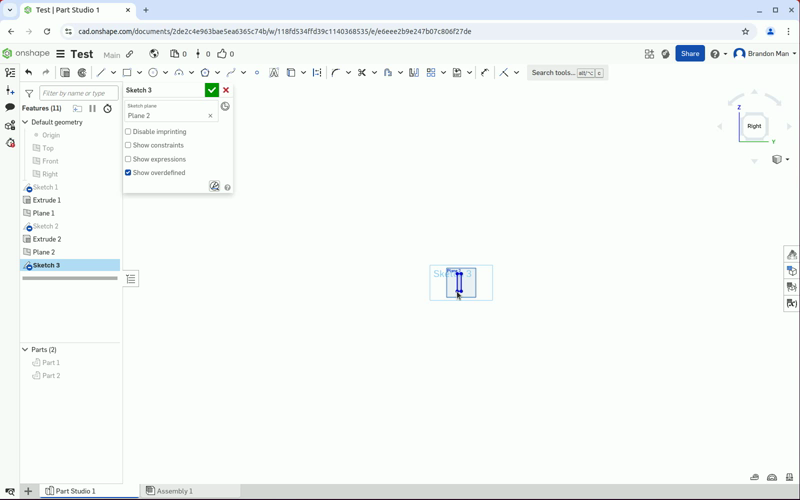
mouse_move(458, 287)
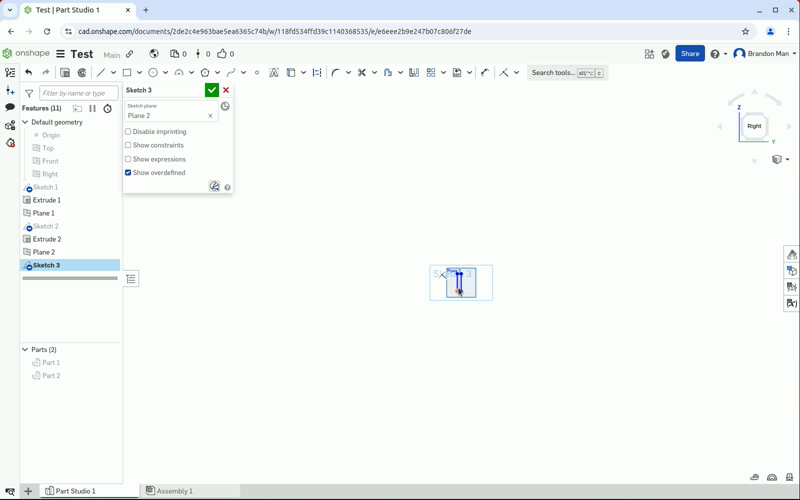
scroll(6)
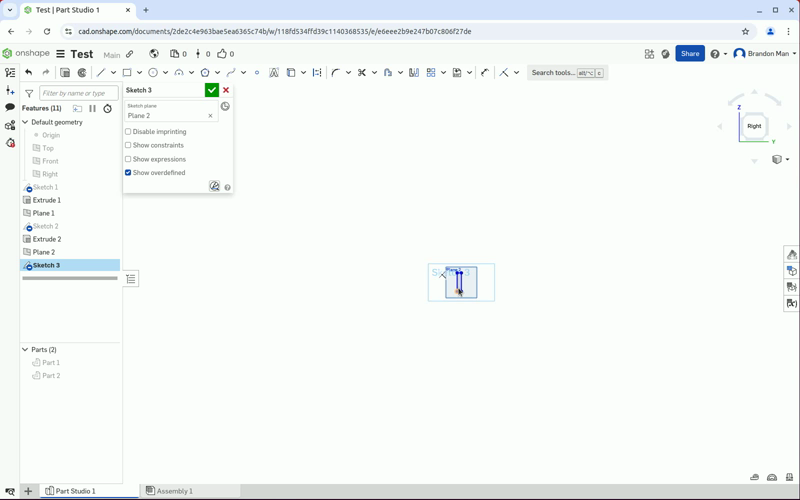
scroll(6)
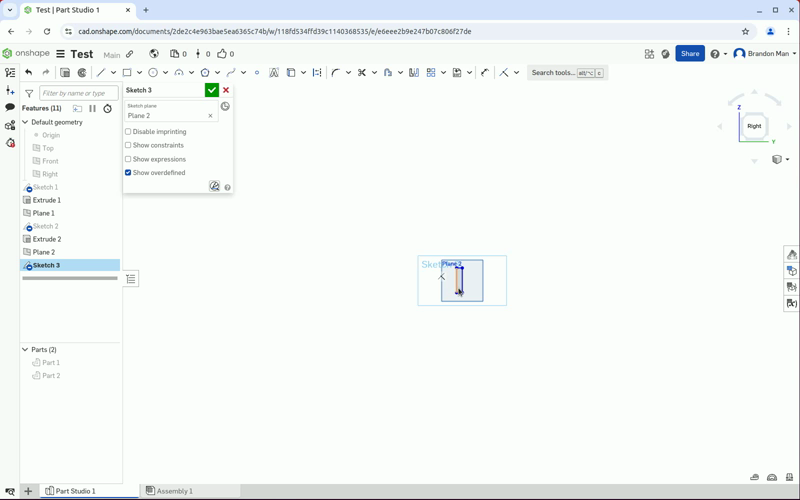
scroll(6)
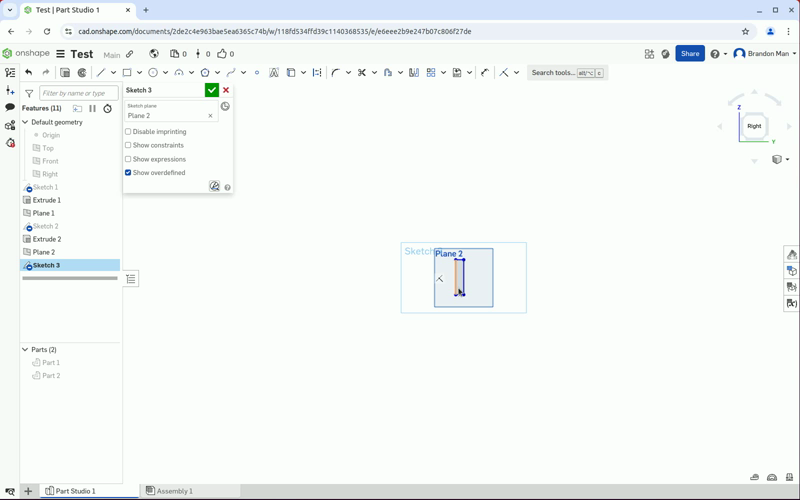
scroll(6)
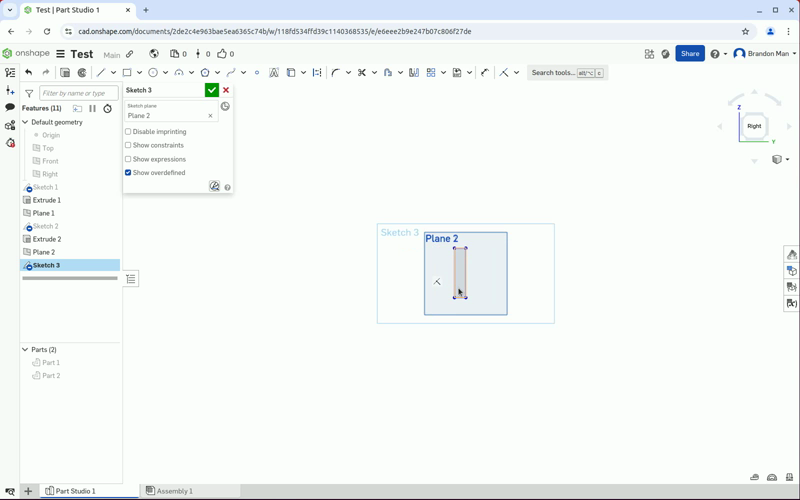
scroll(6)
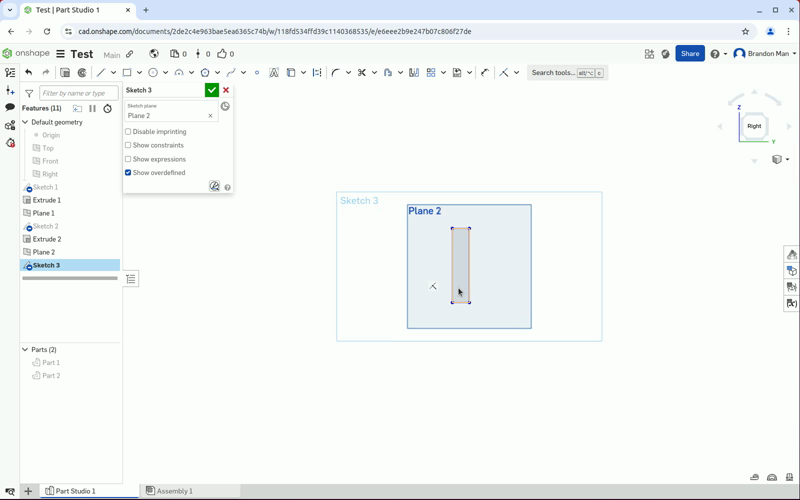
scroll(6)
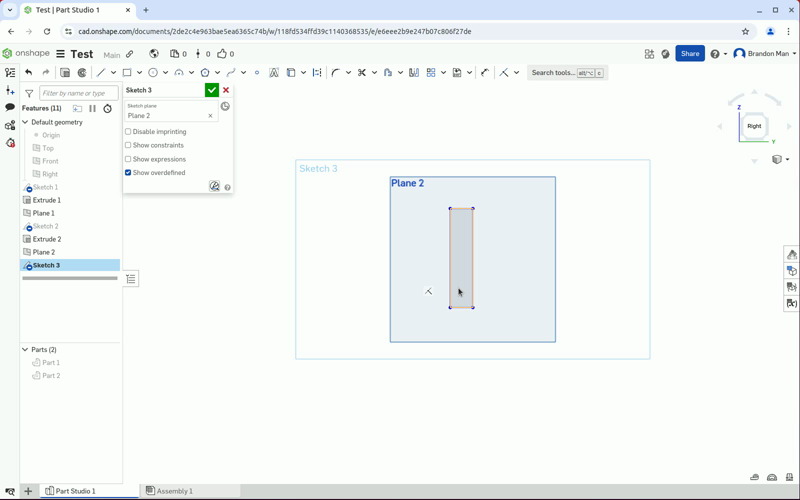
scroll(6)
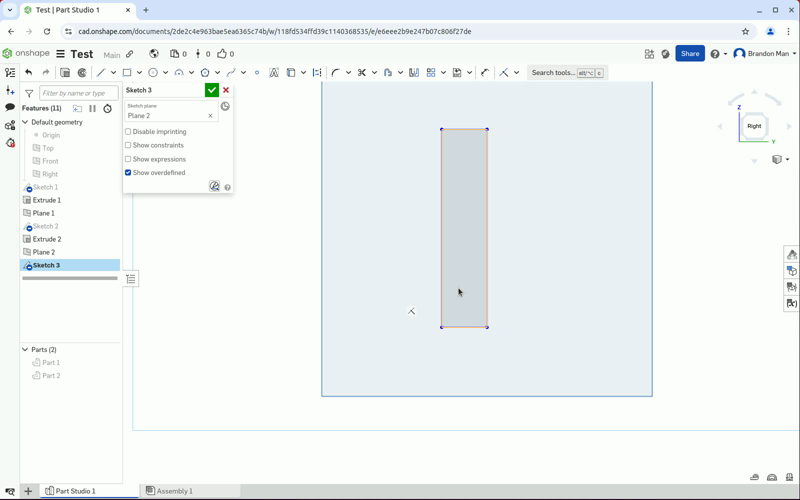
click(458, 287)
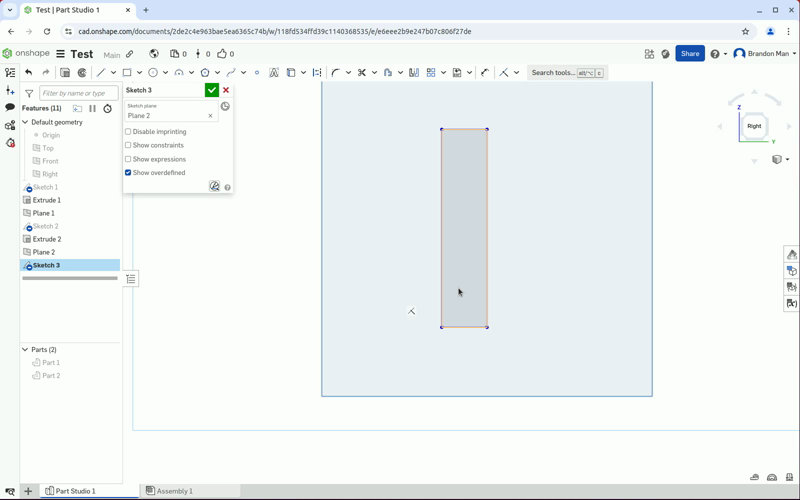
scroll(-6)
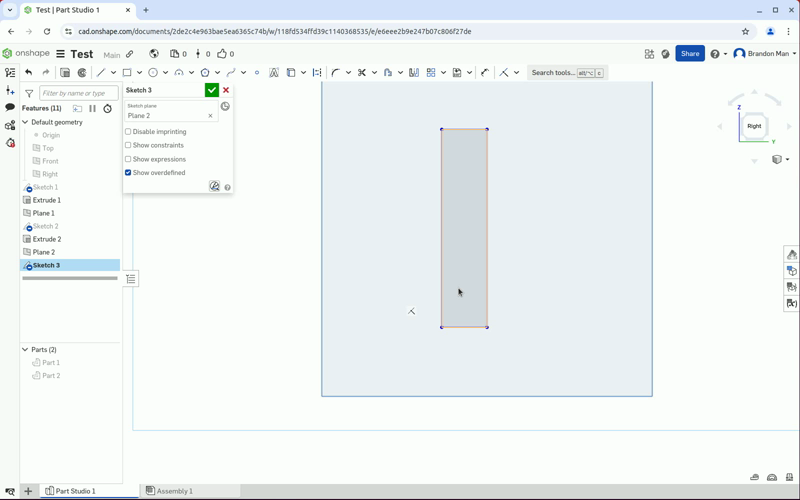
scroll(-6)
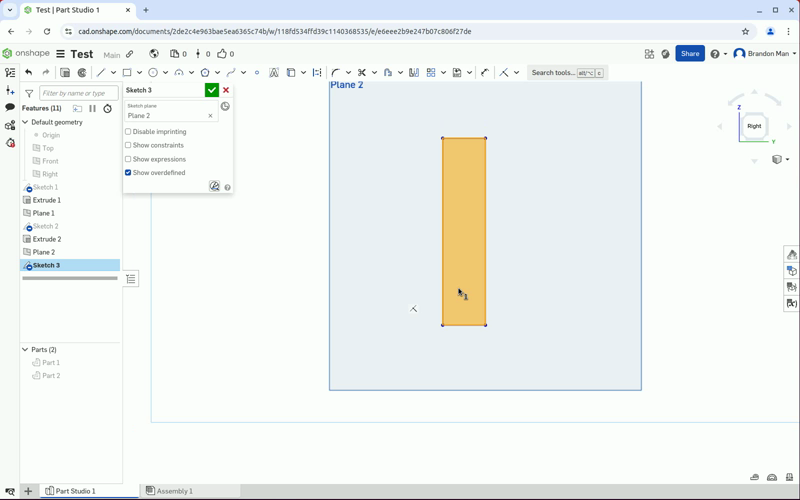
scroll(-6)
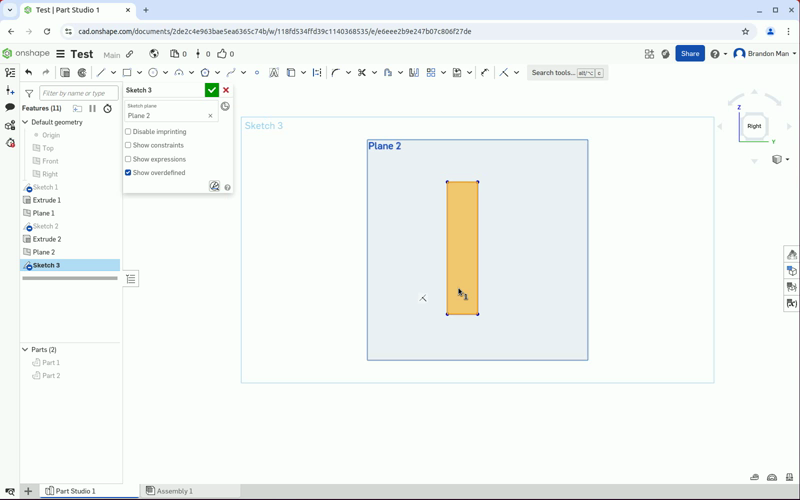
scroll(-6)
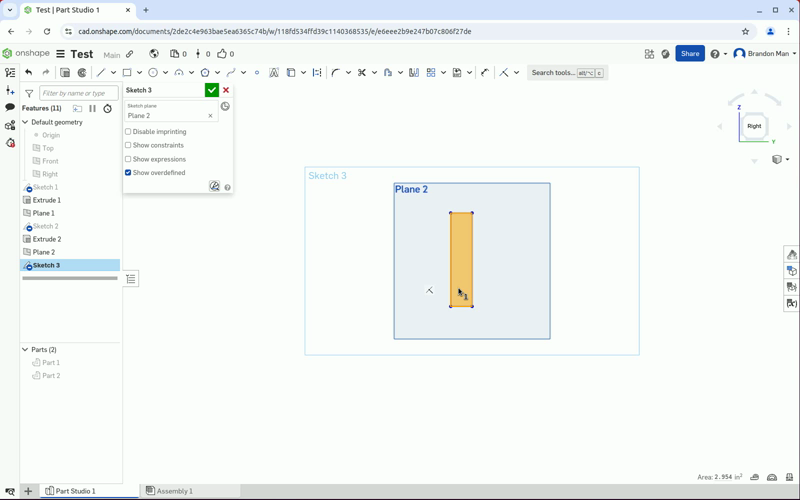
scroll(-6)
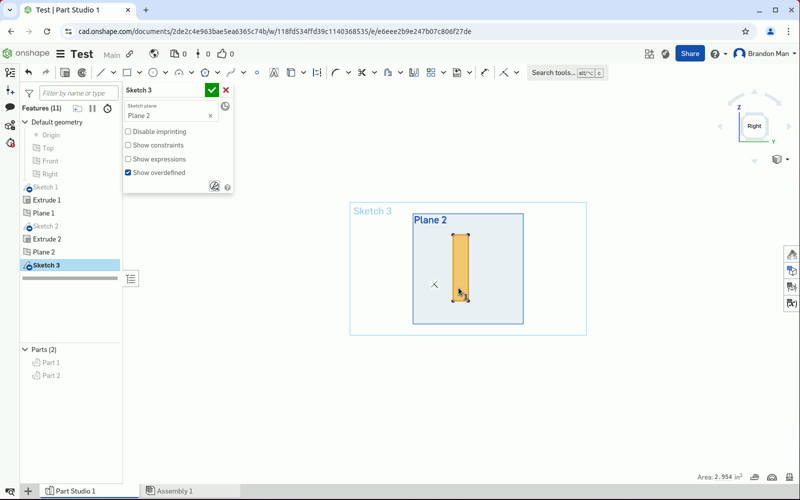
scroll(-6)
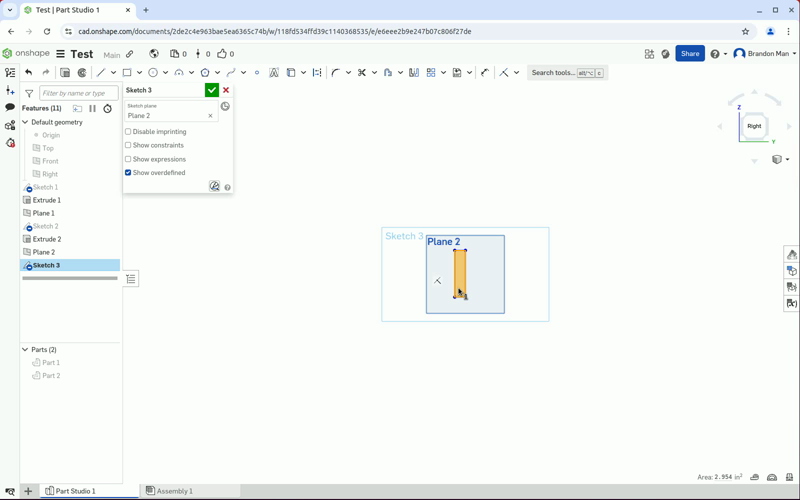
scroll(-6)
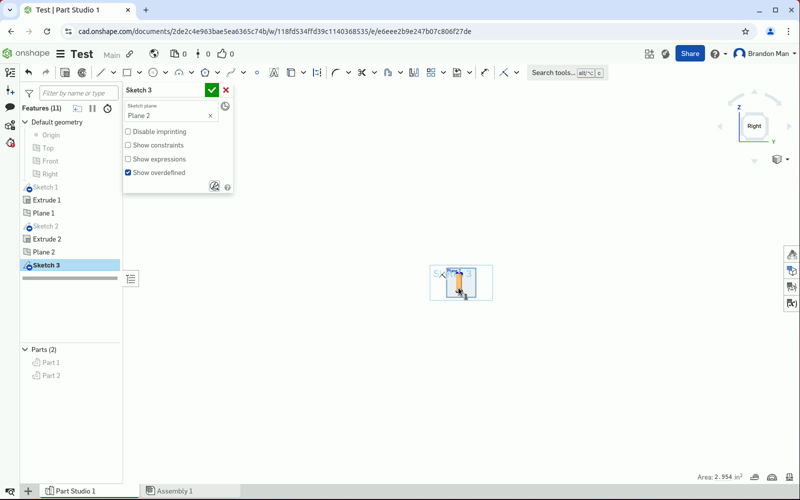
mouse_move(73, 352)
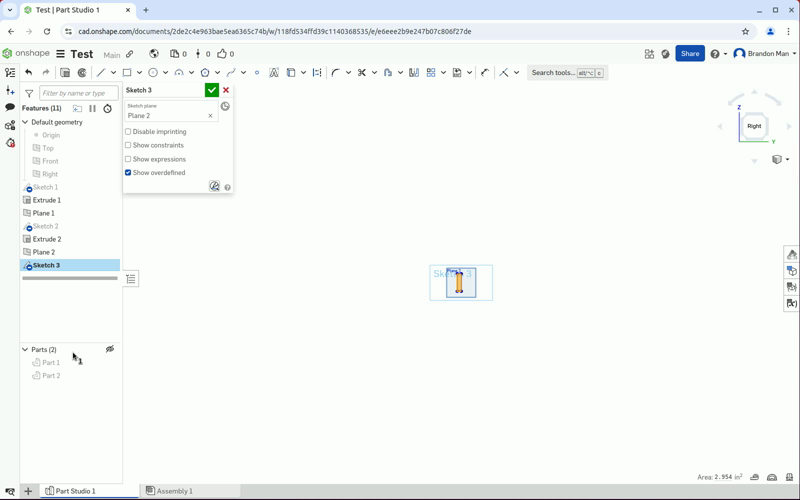
key(shift+y)
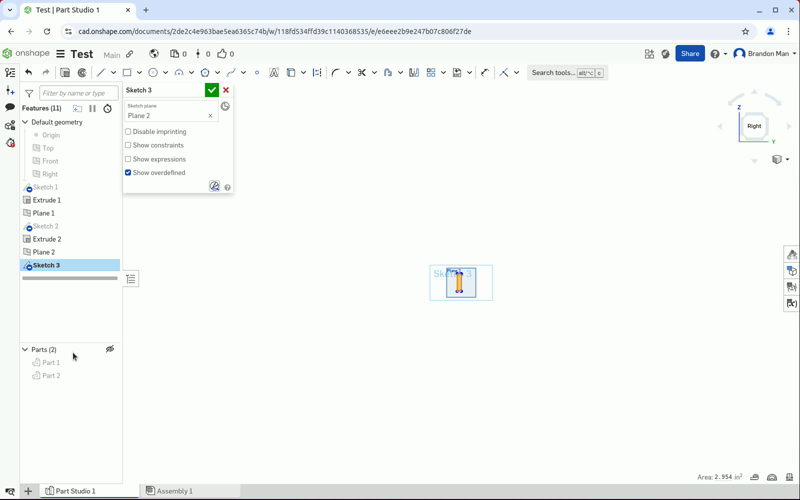
key(shift+e)
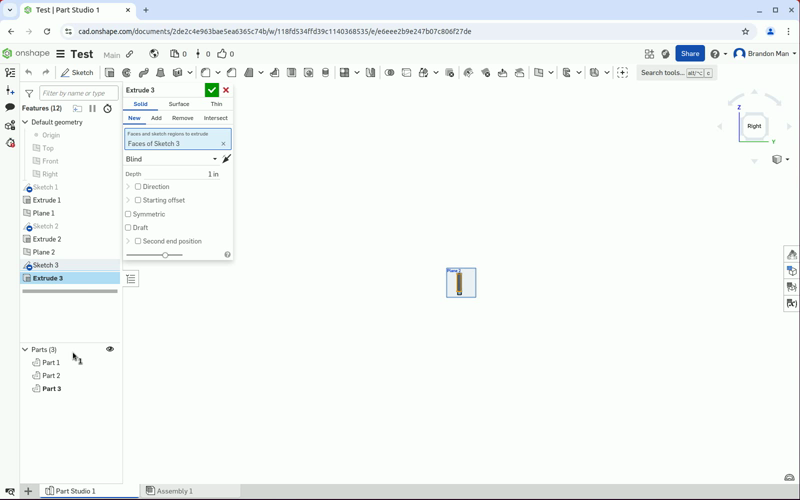
mouse_move(143, 106)
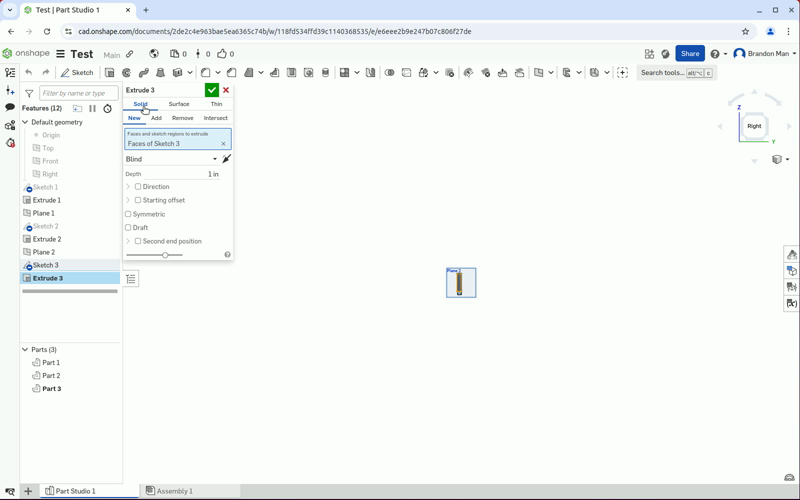
click(143, 106)
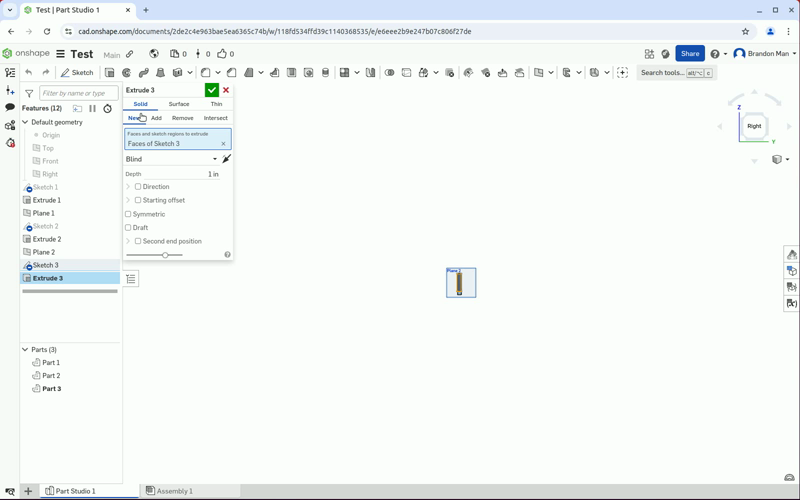
mouse_move(137, 120)
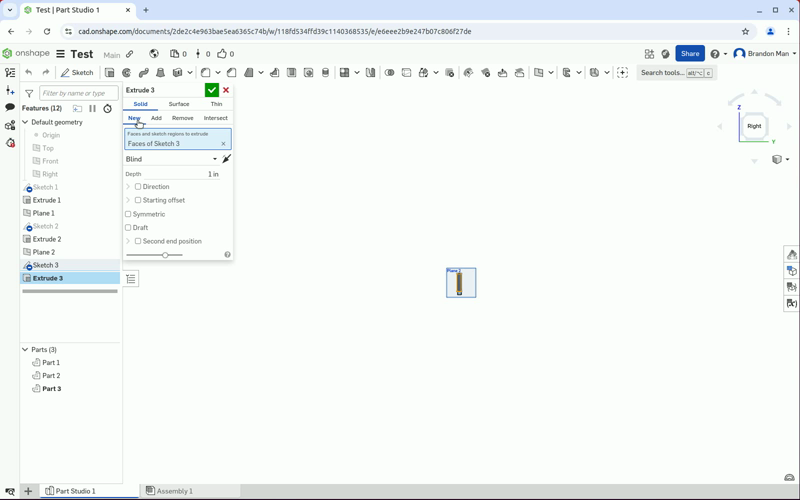
click(137, 120)
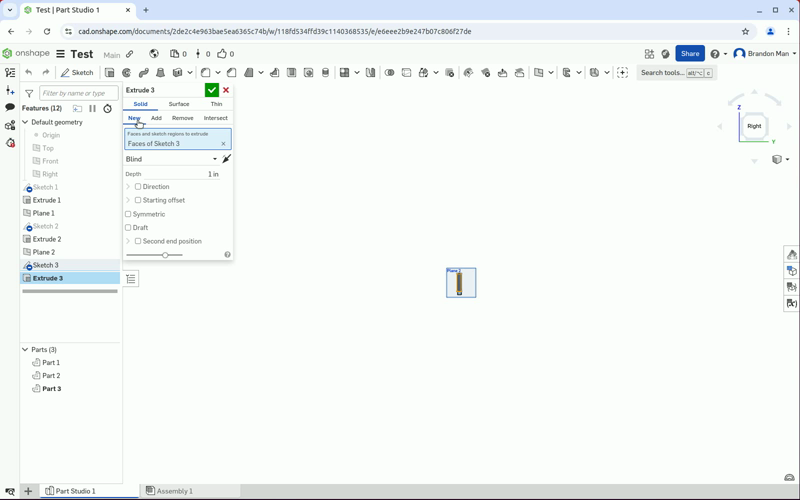
key(tab, 4)
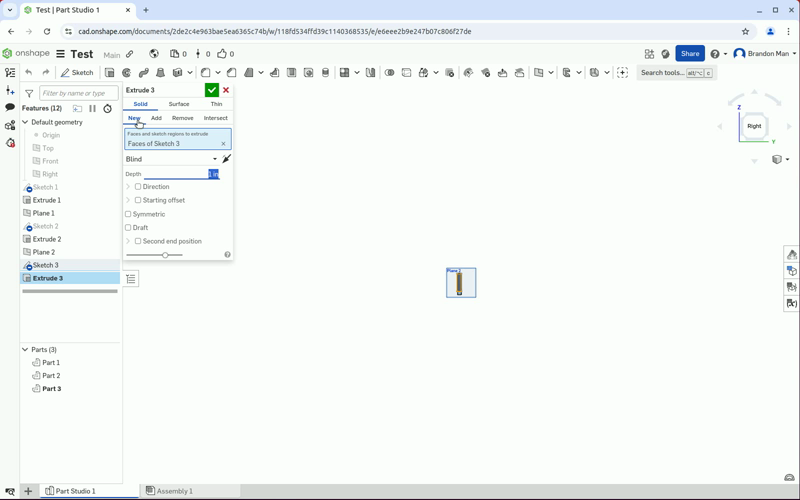
text(3.851)
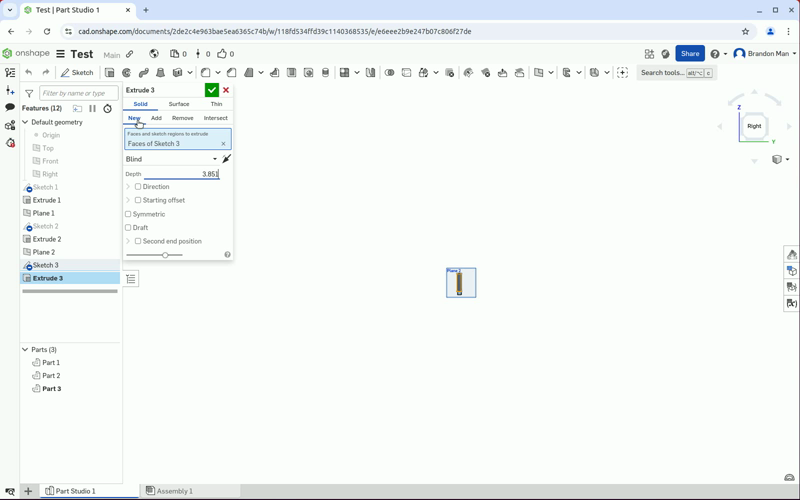
key(enter)
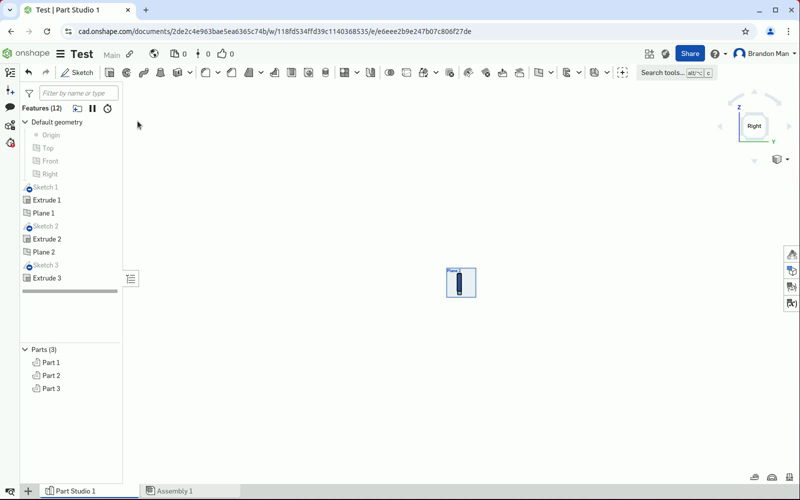
key(shift+h)
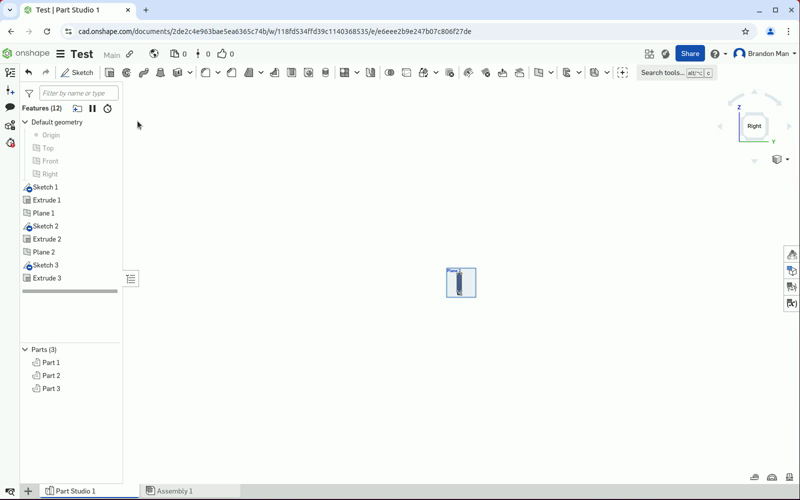
key(shift+h)
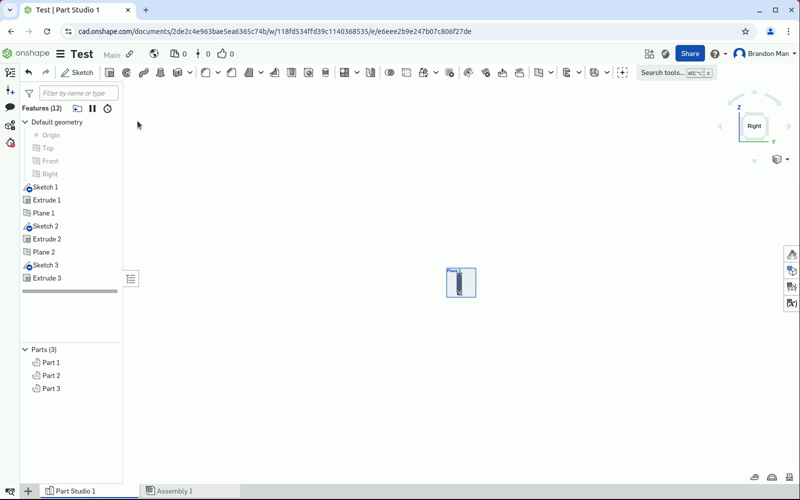
key(shift+7)
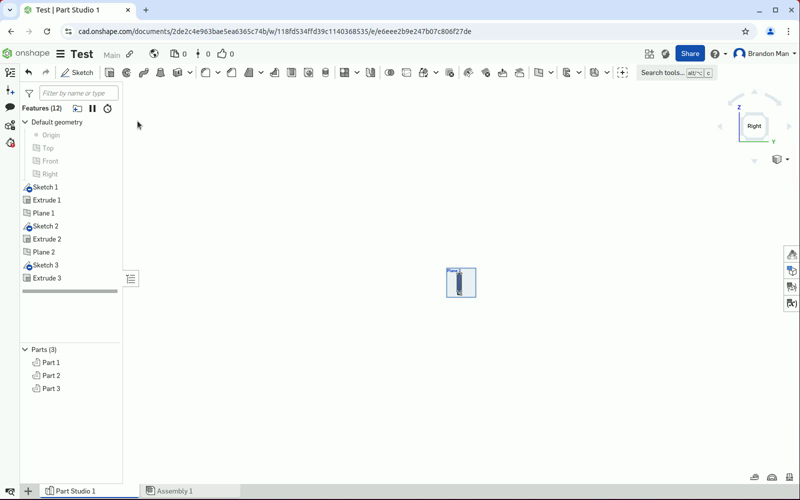
key(right, 2)
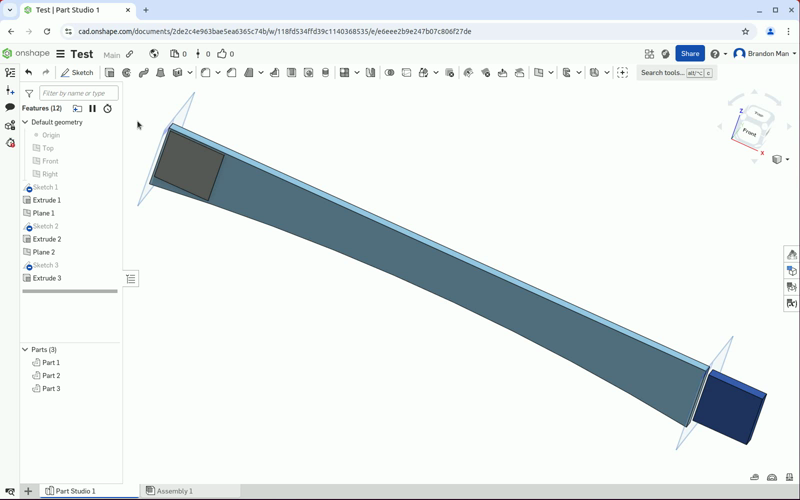
key(down, 2)
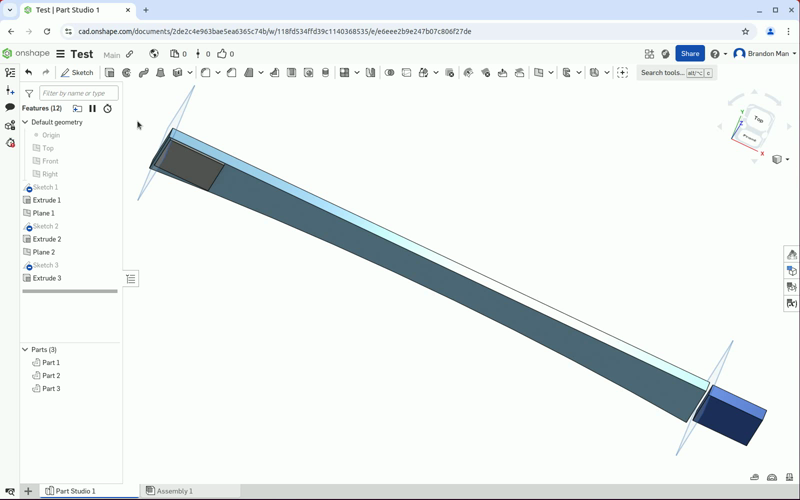
key(up, 2)
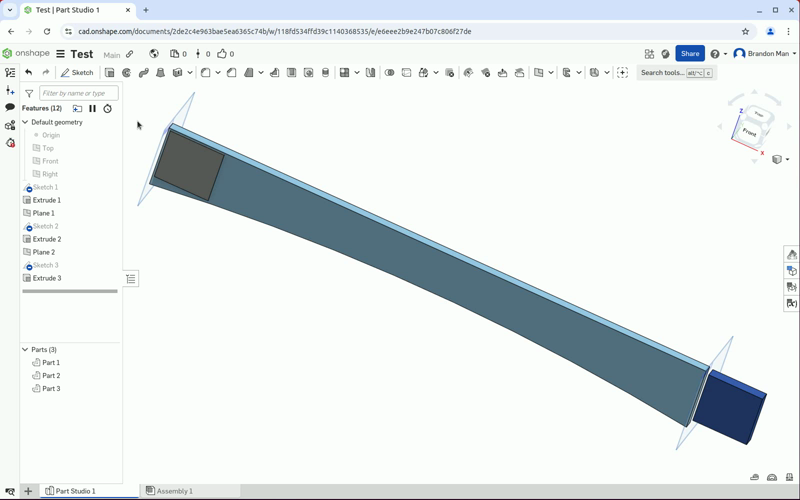
key(left, 2)
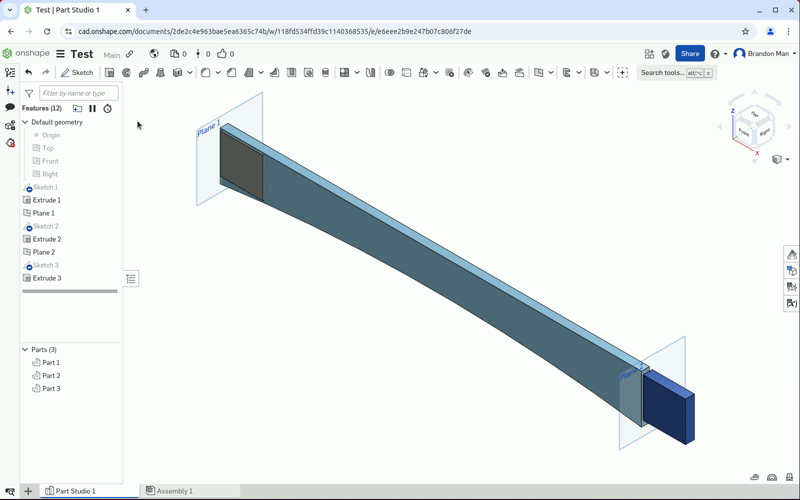
mouse_move(73, 189)
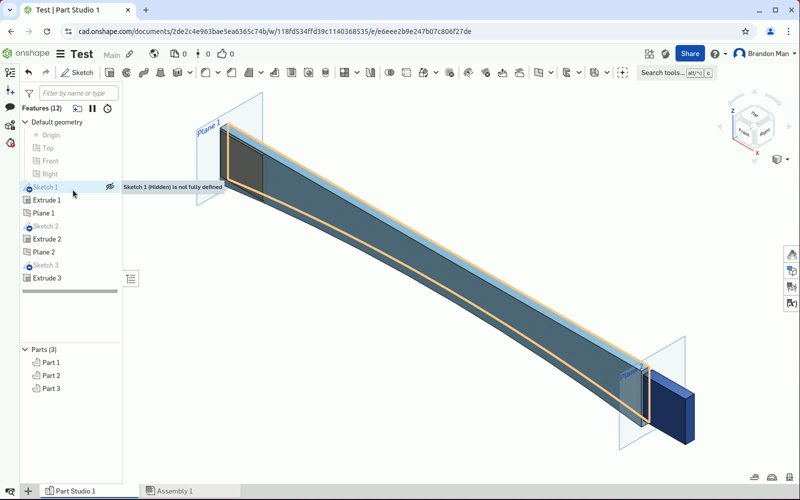
click(73, 189)